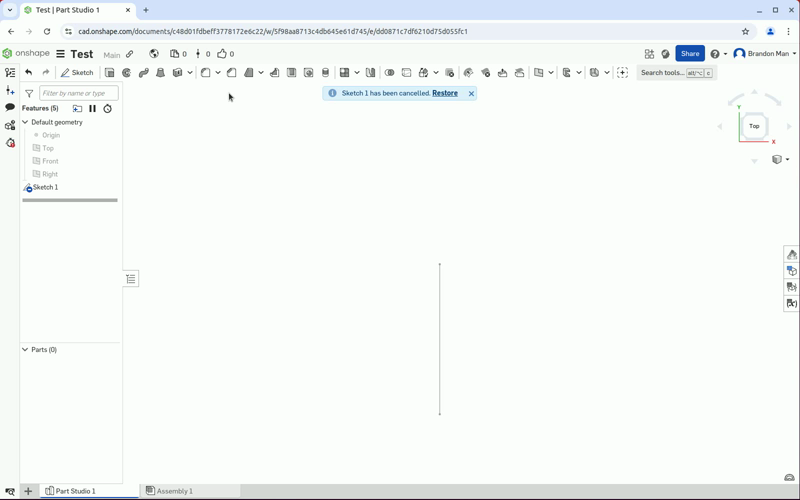
key(shift+h)
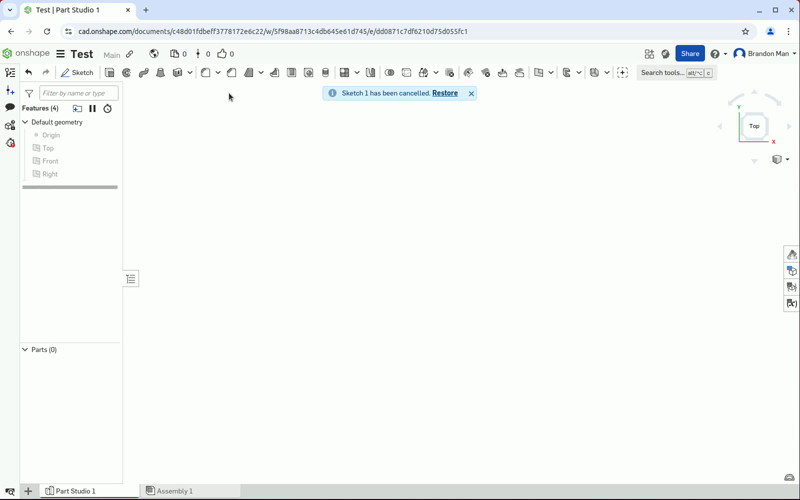
key(shift+s)
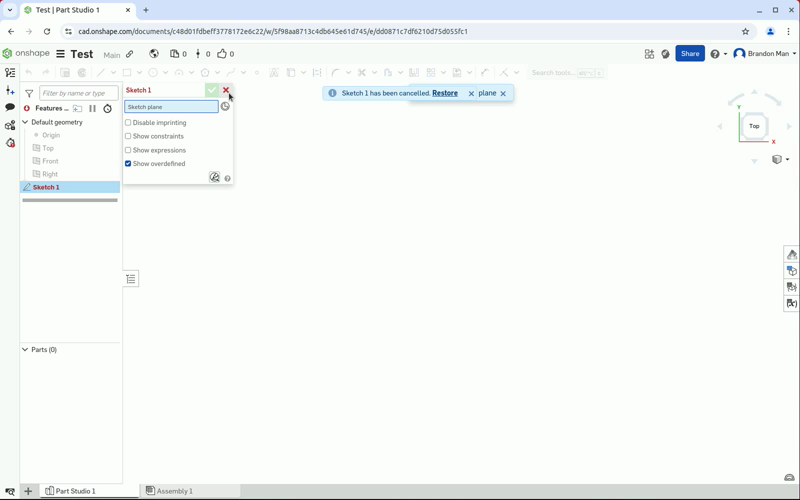
mouse_move(73, 150)
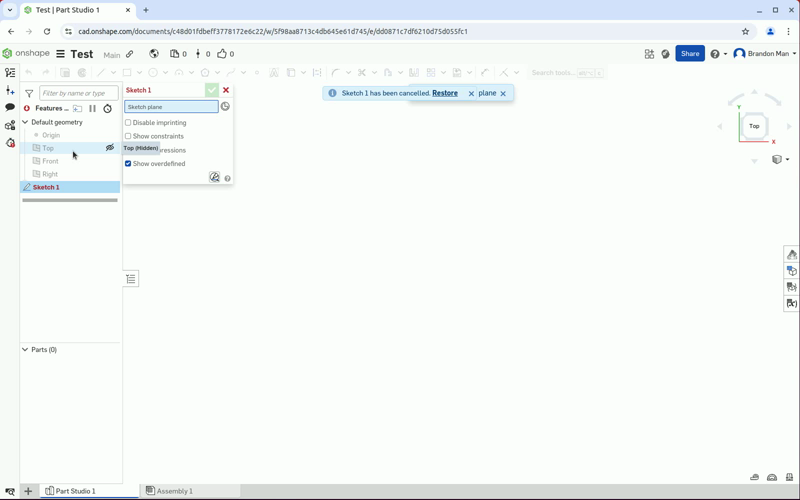
click(73, 150)
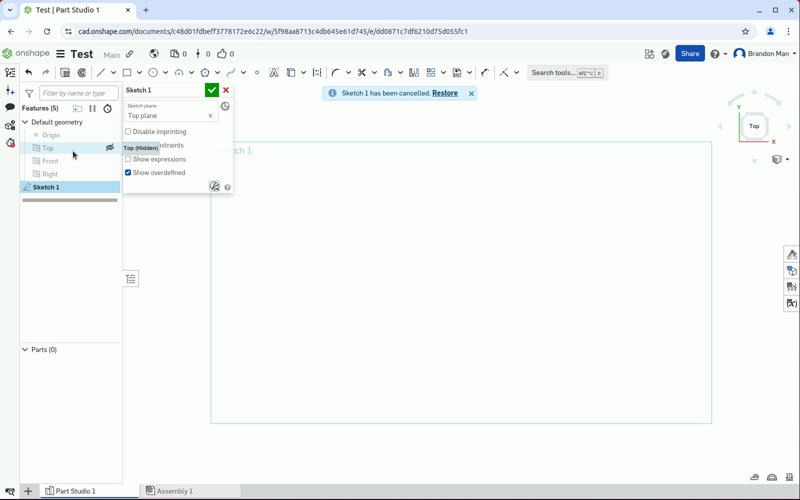
mouse_move(73, 352)
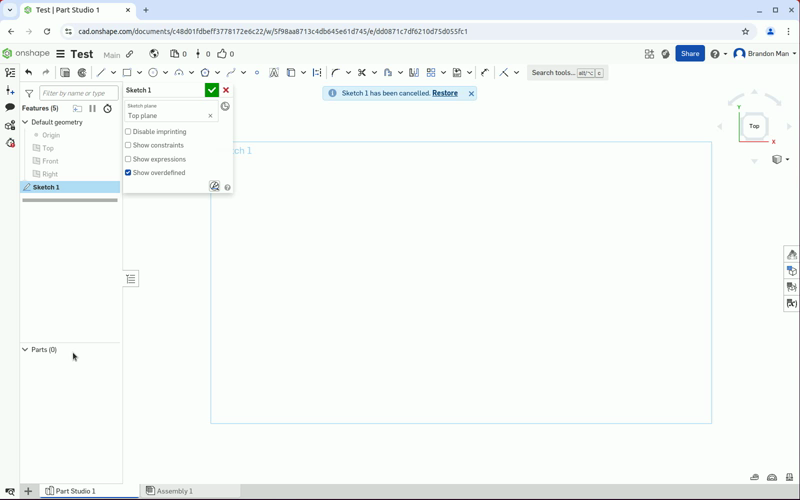
key(y)
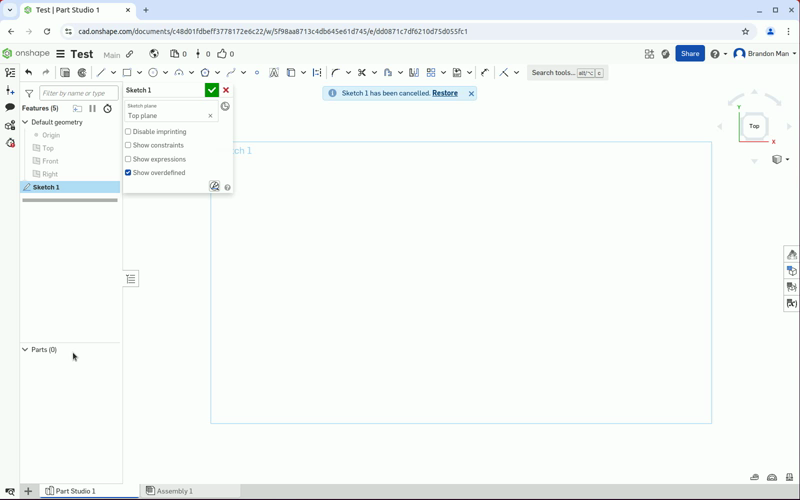
key(l)
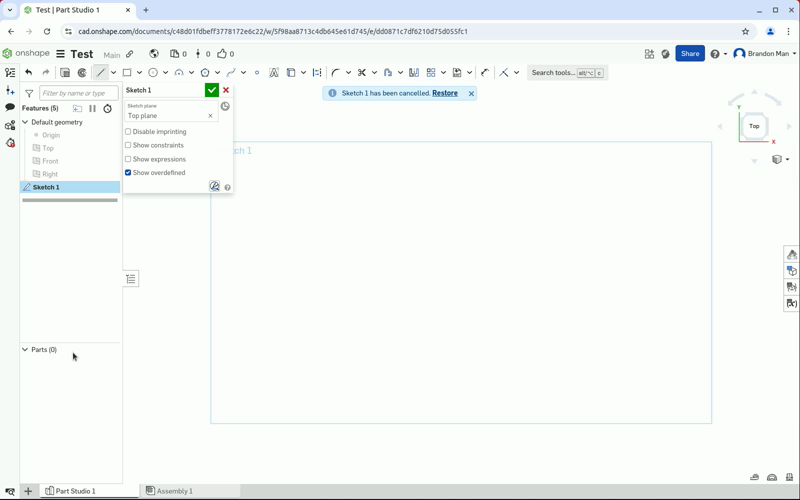
key_down(shift)
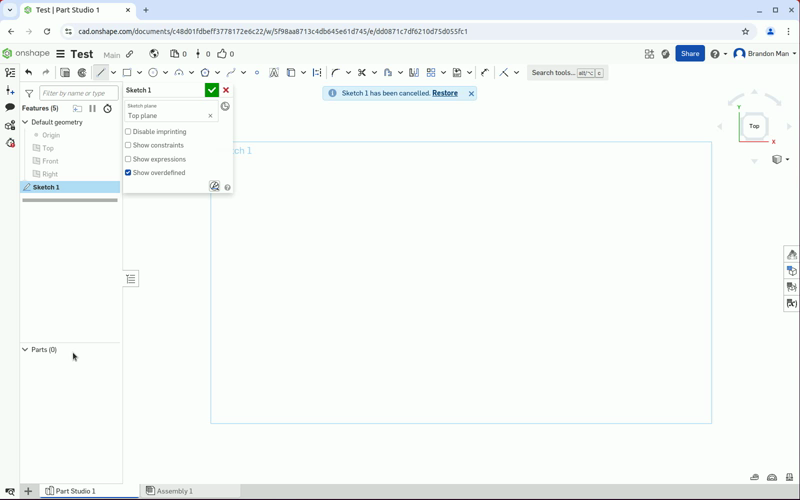
mouse_move(385, 282)
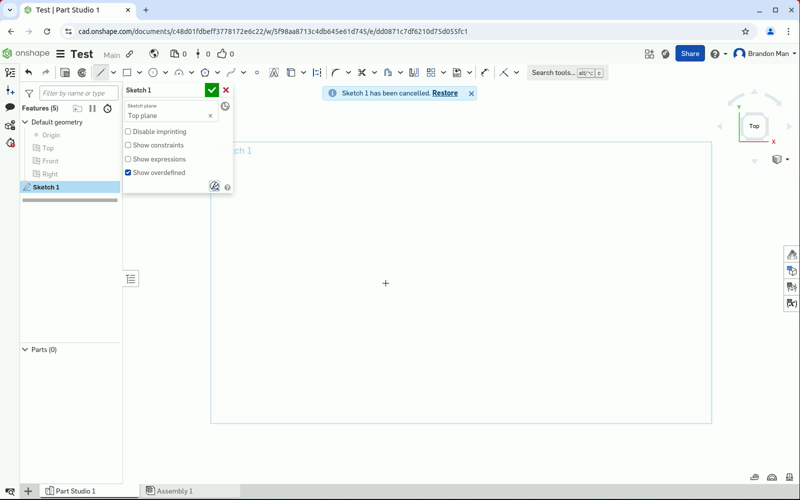
click(385, 282)
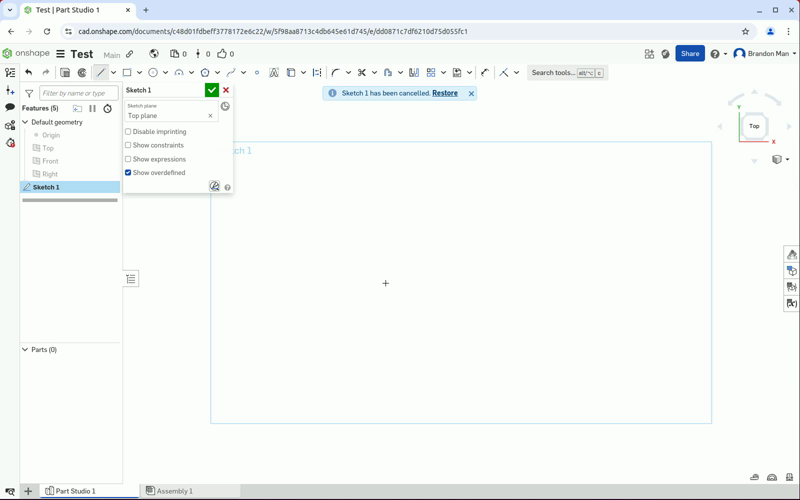
key_up(shift)
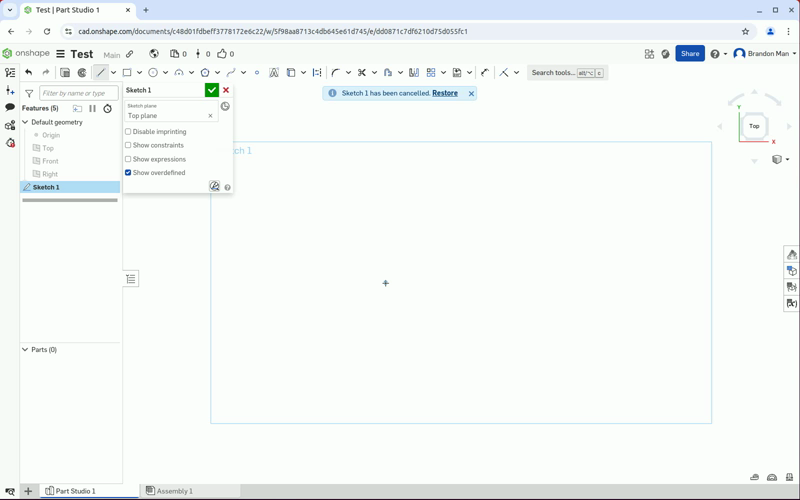
key_down(shift)
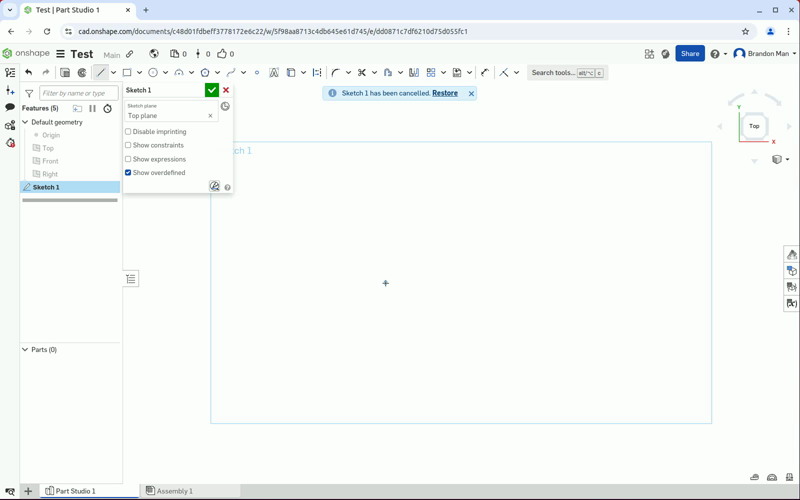
mouse_move(461, 282)
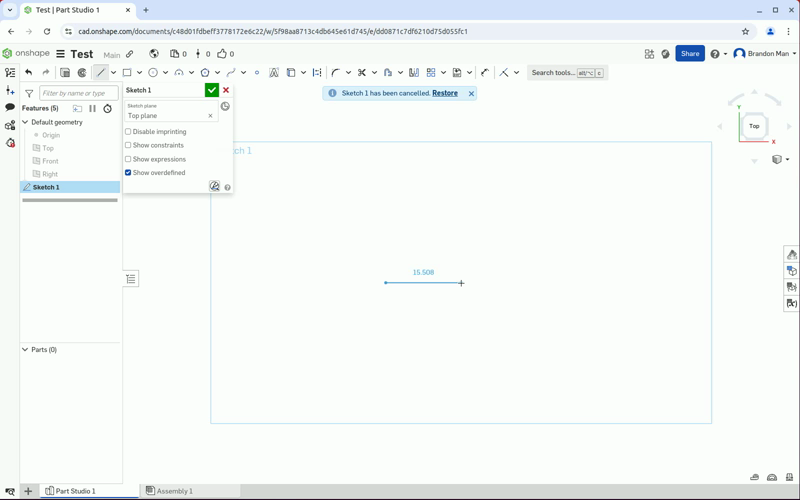
click(461, 282)
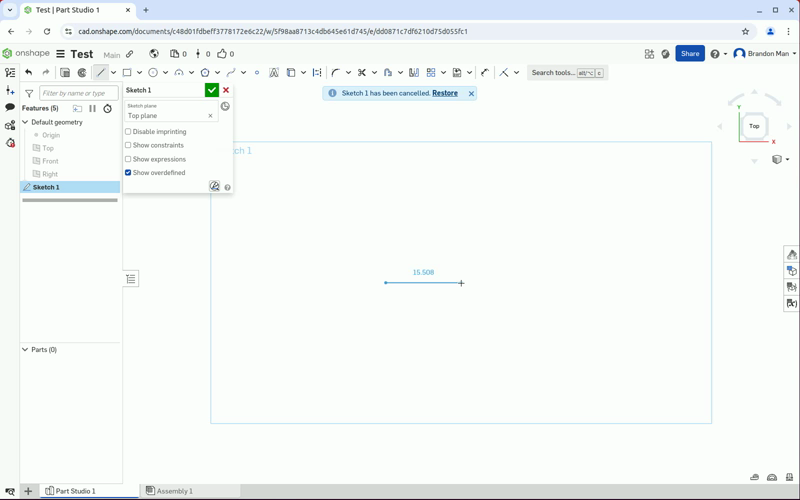
key_up(shift)
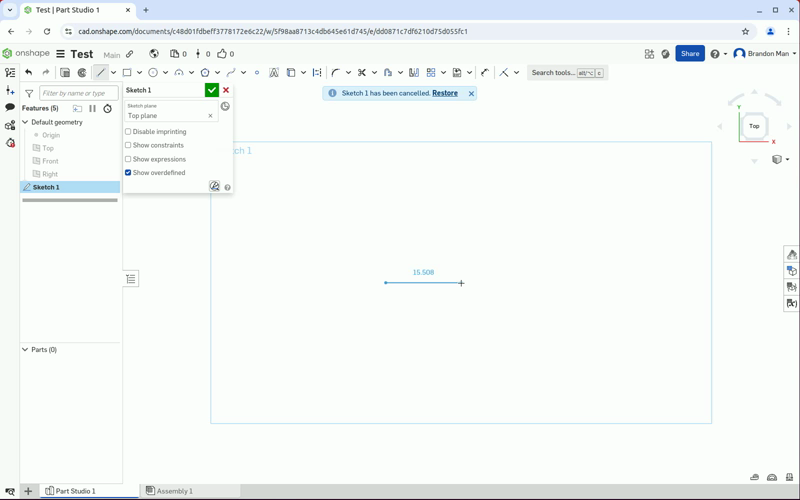
key_down(shift)
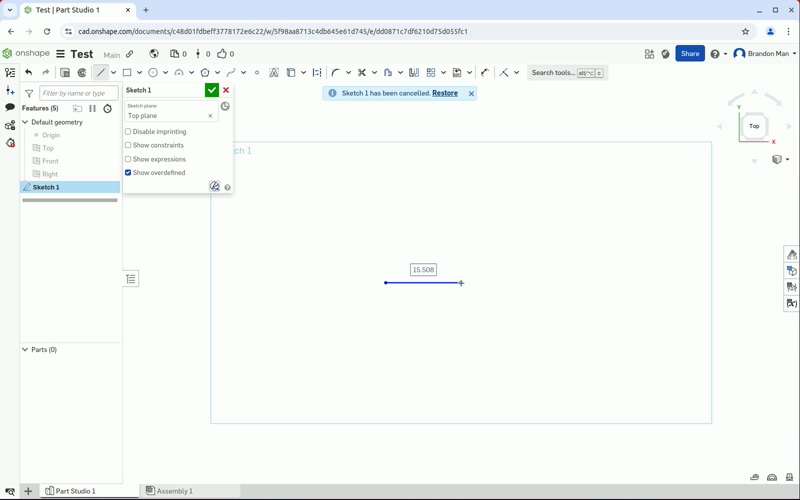
mouse_move(491, 282)
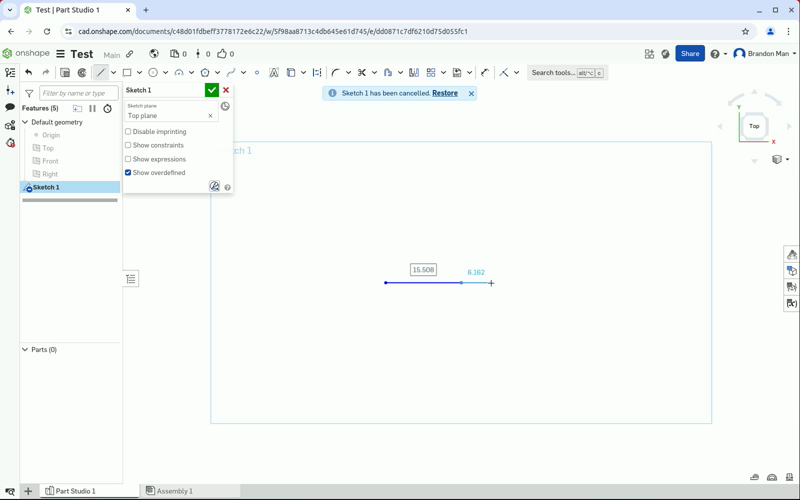
mouse_move(461, 244)
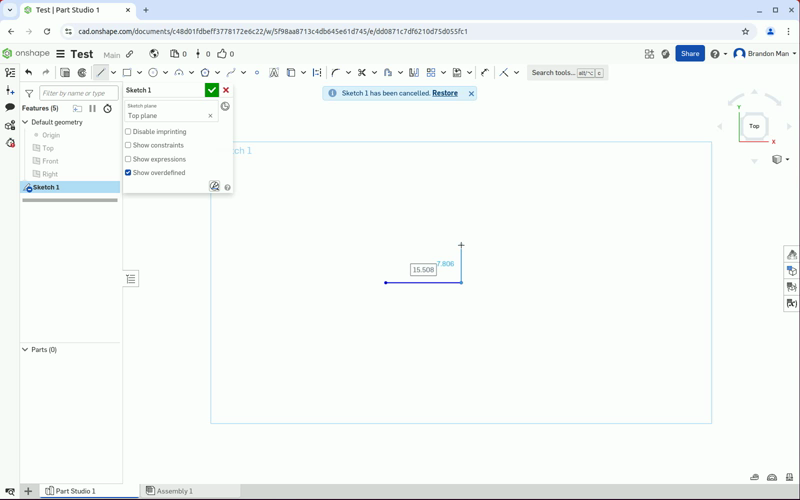
click(461, 244)
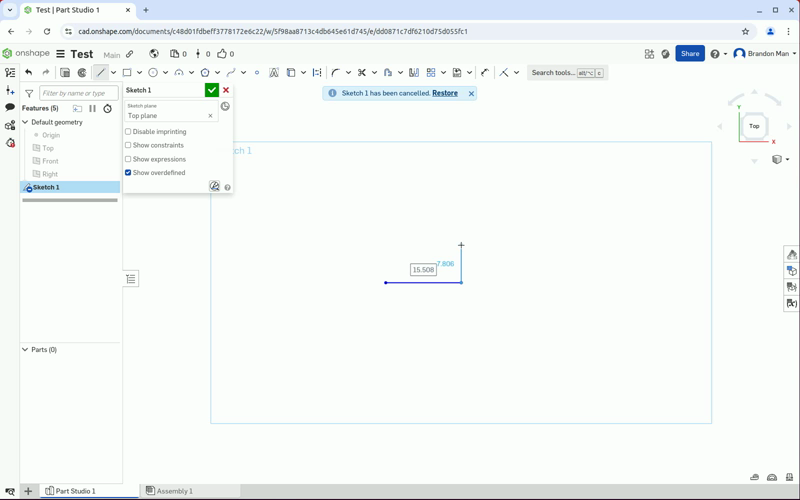
key_up(shift)
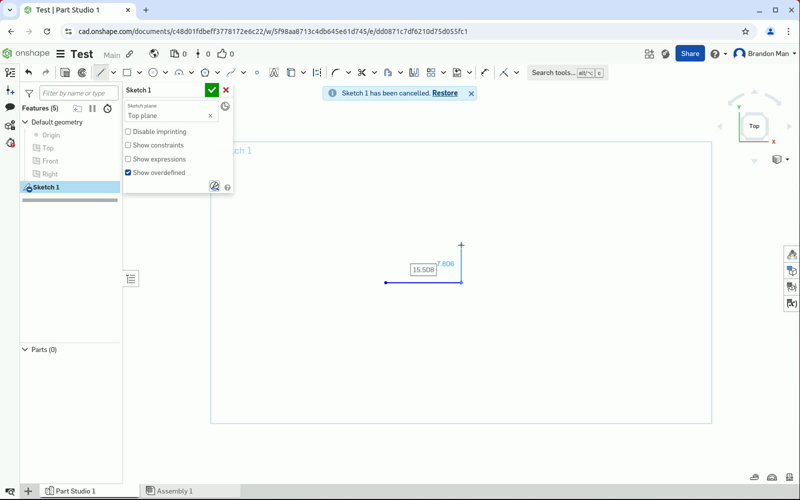
key_down(shift)
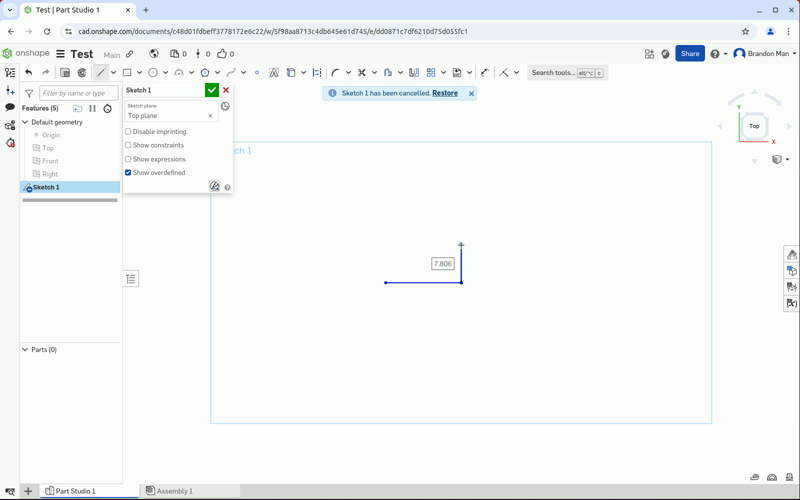
mouse_move(385, 244)
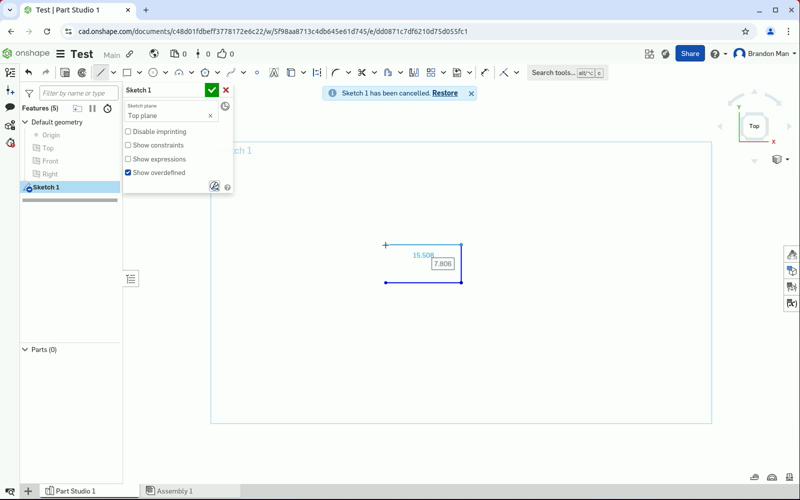
click(385, 244)
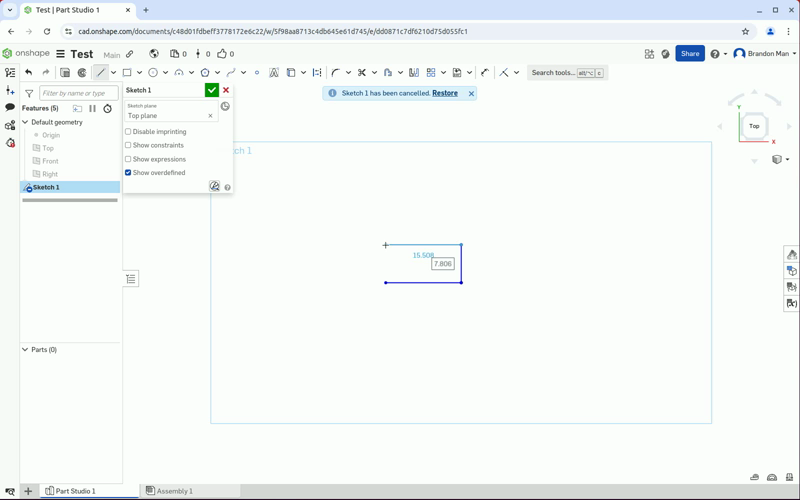
key_up(shift)
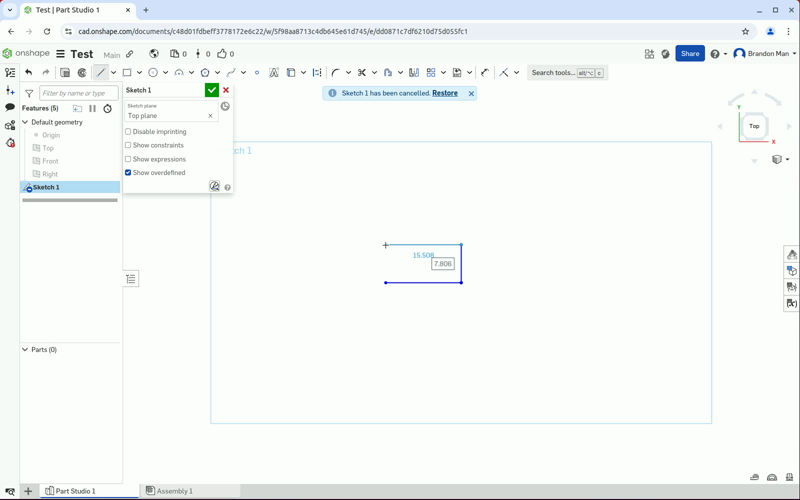
mouse_move(415, 244)
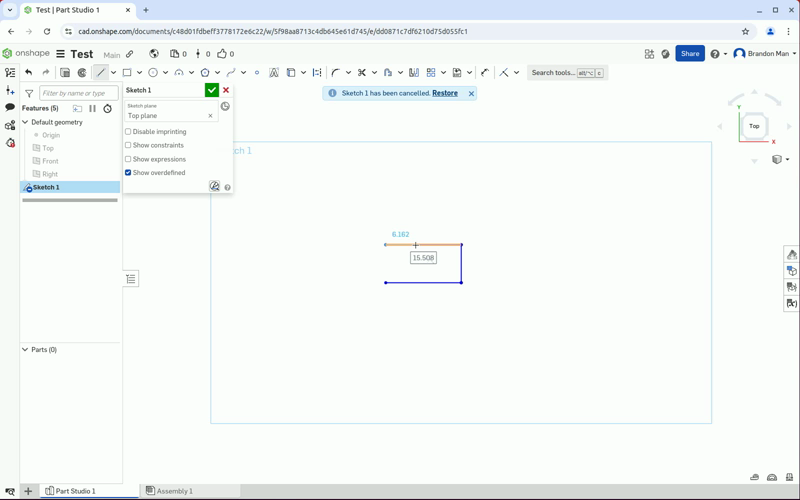
key_down(shift)
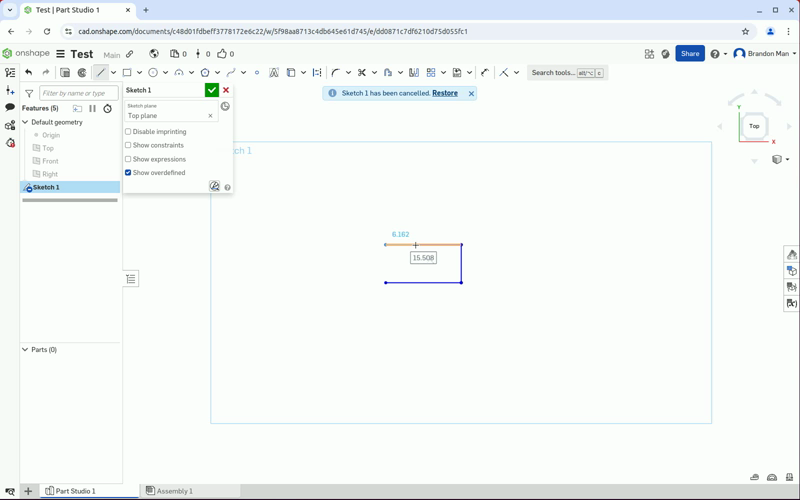
mouse_move(385, 282)
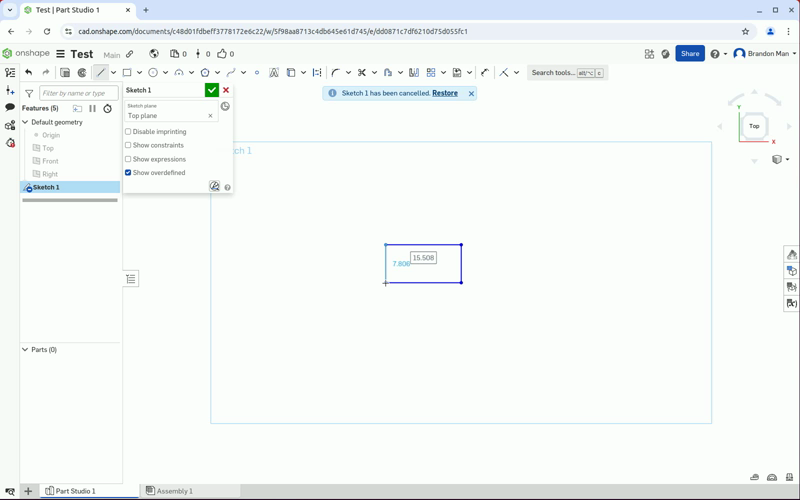
key_up(shift)
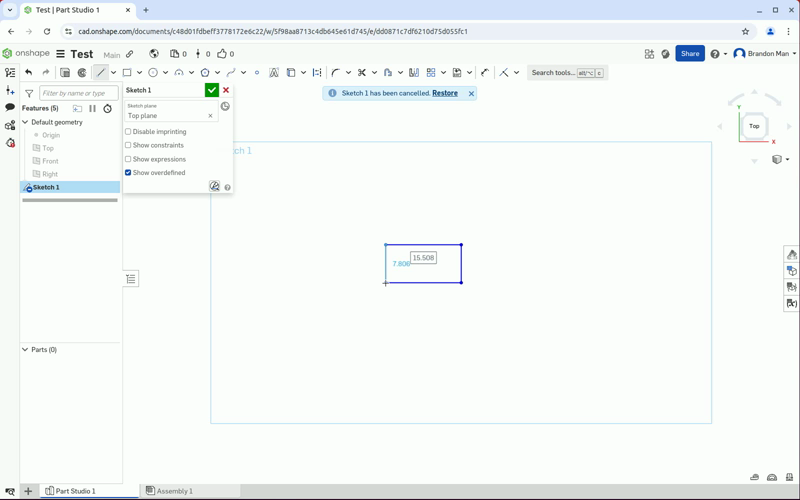
click(385, 282)
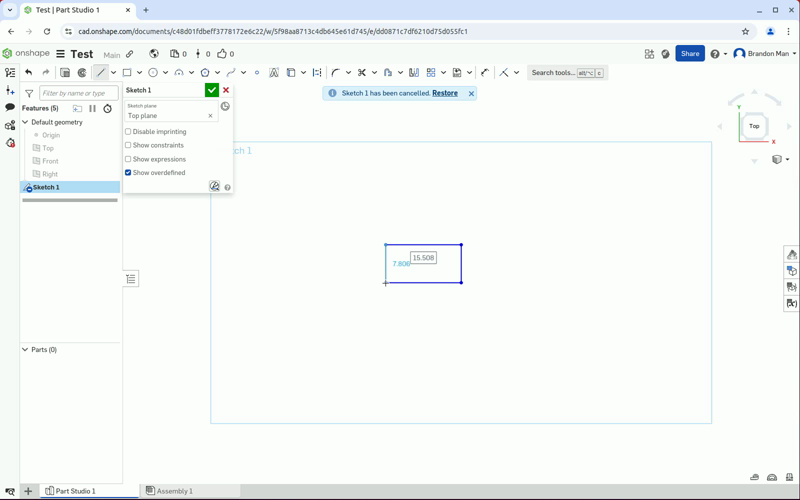
key(esc)
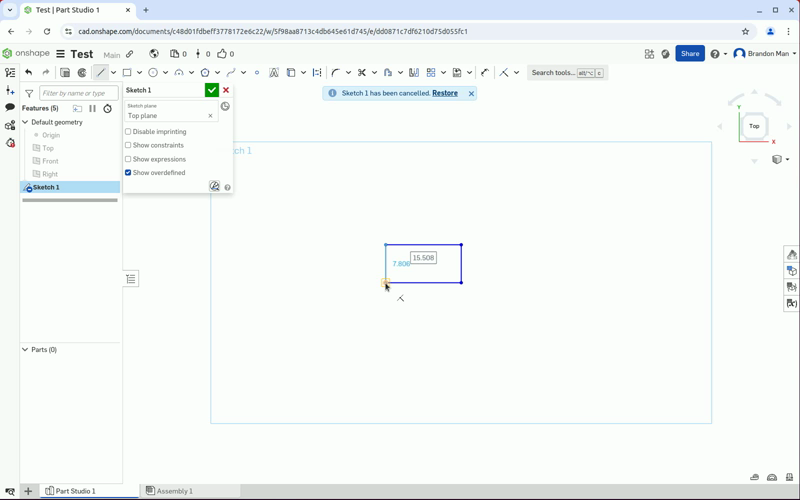
mouse_move(439, 264)
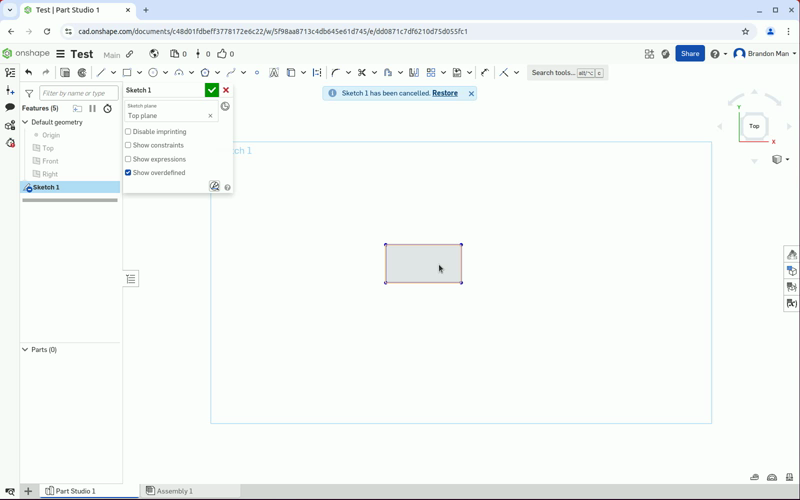
click(439, 264)
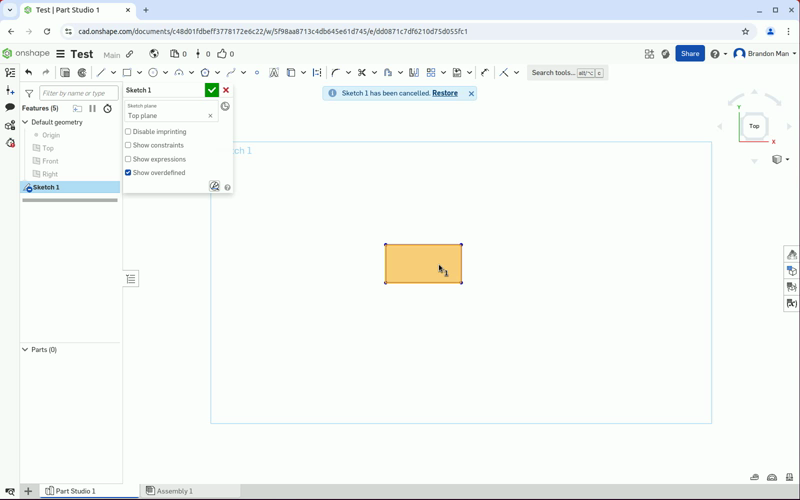
mouse_move(73, 352)
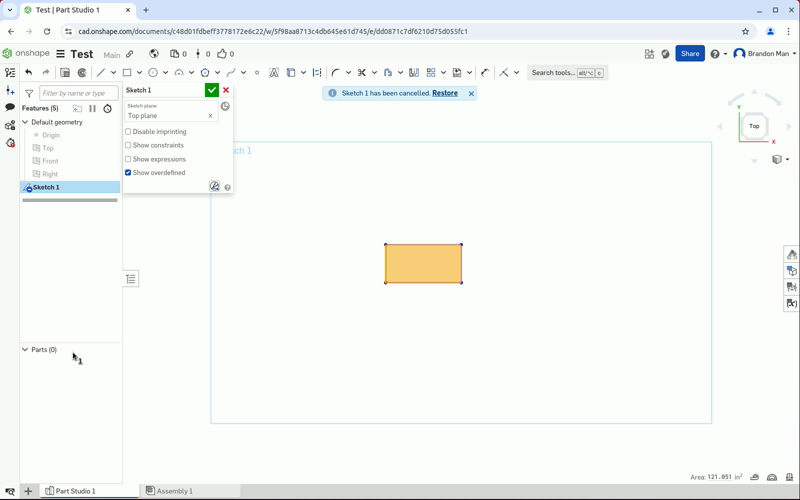
key(shift+y)
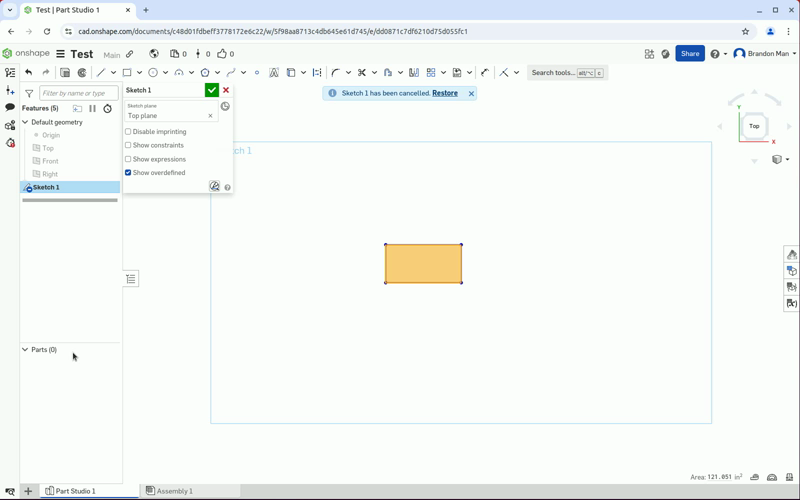
key(shift+e)
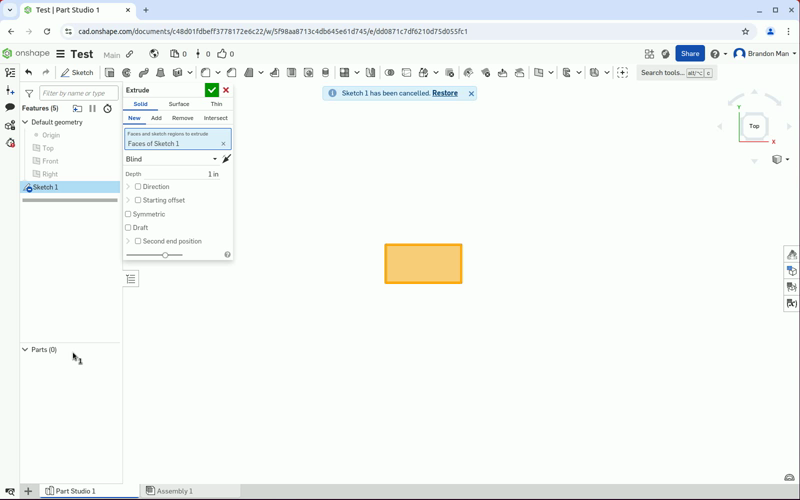
mouse_move(143, 106)
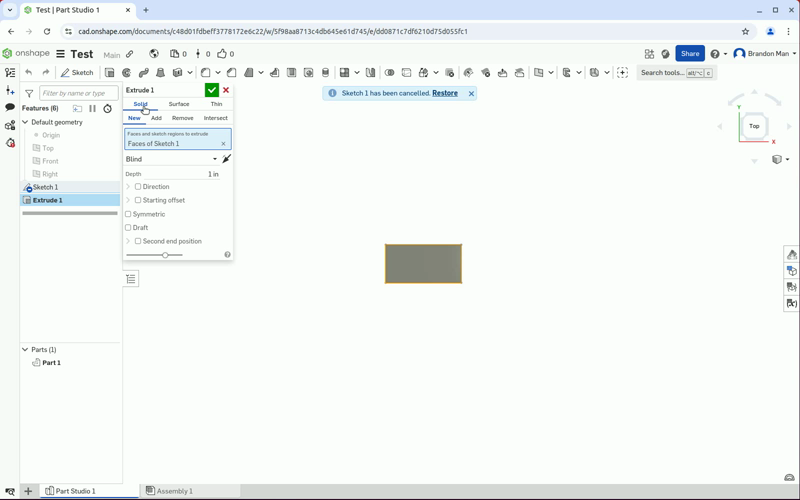
click(143, 106)
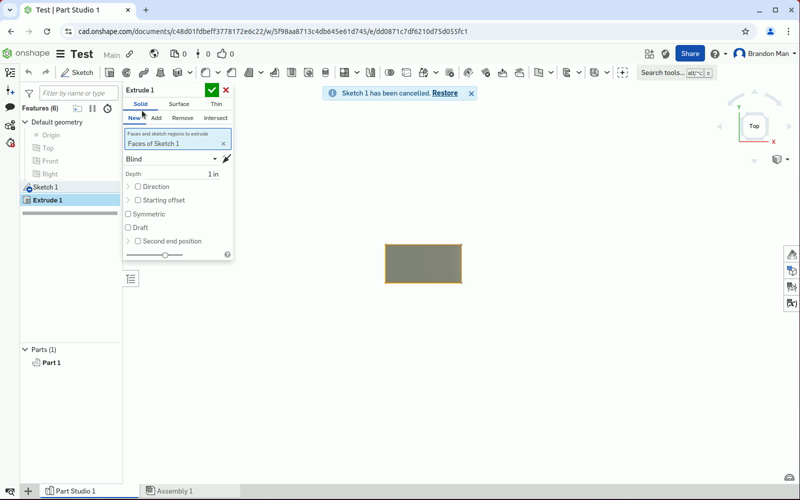
mouse_move(137, 120)
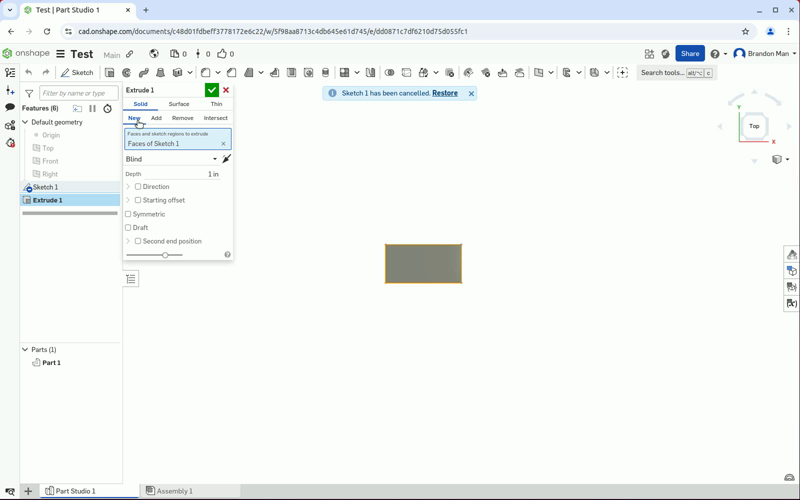
click(137, 120)
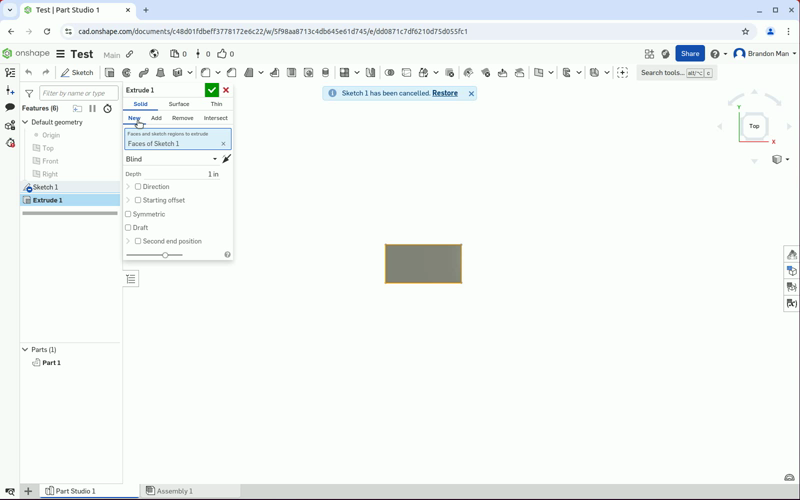
key(tab, 4)
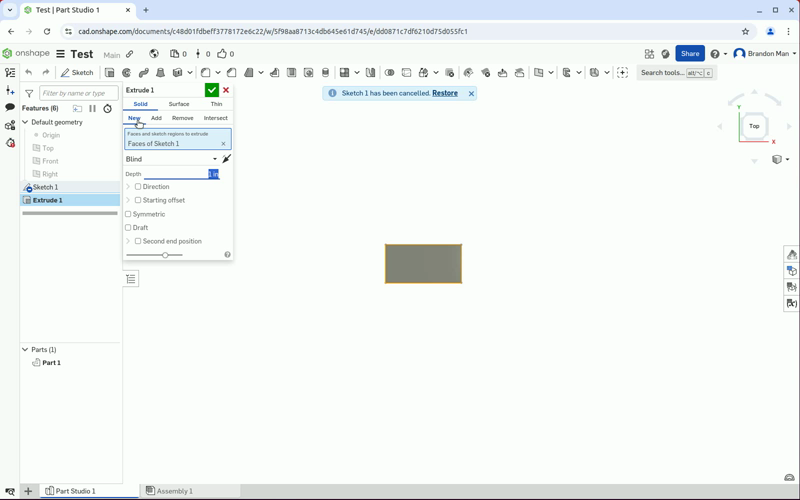
text(1.926)
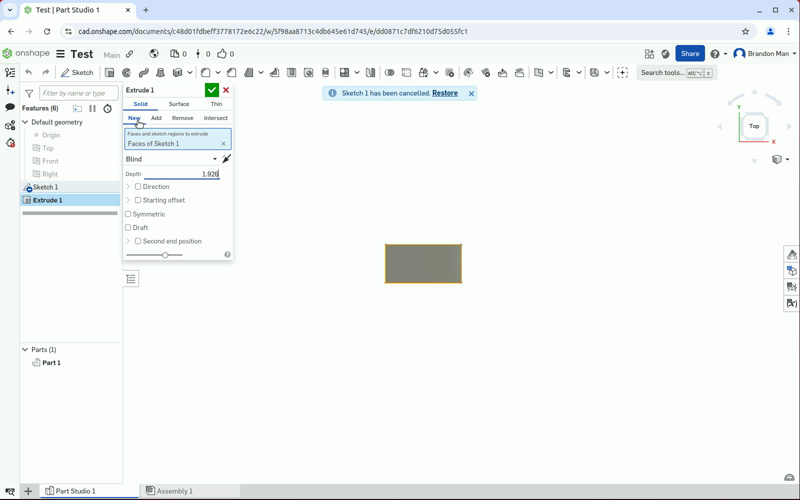
key(enter)
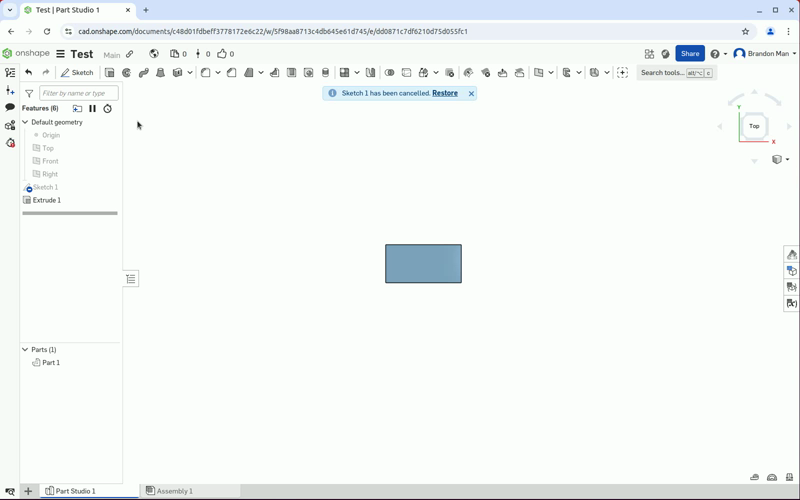
key(shift+h)
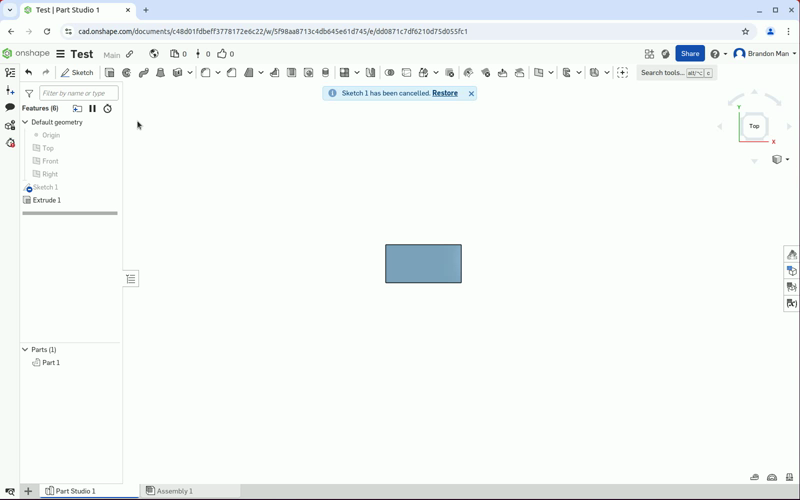
key(shift+h)
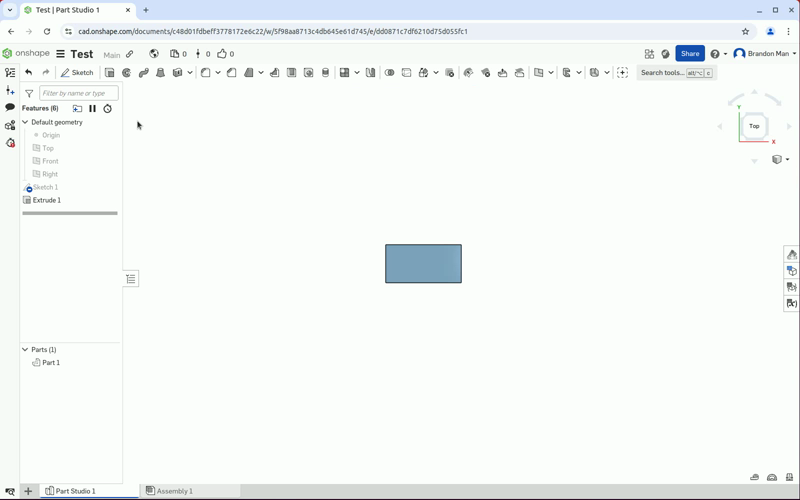
mouse_move(73, 189)
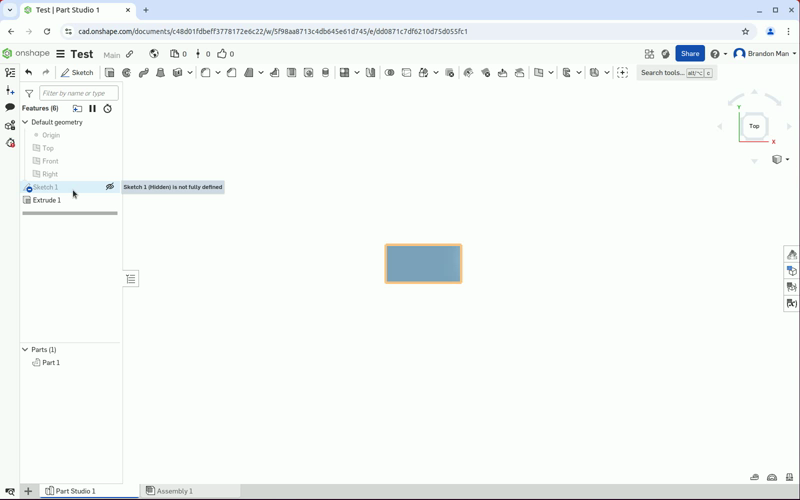
click(73, 189)
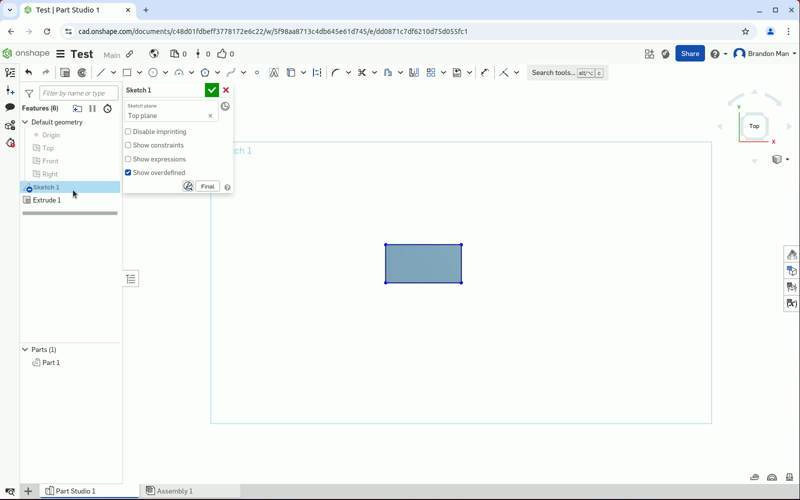
mouse_move(229, 92)
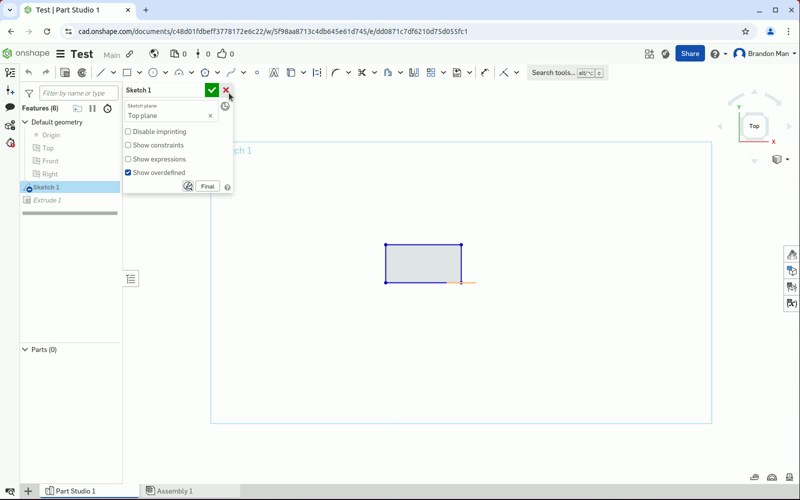
click(229, 92)
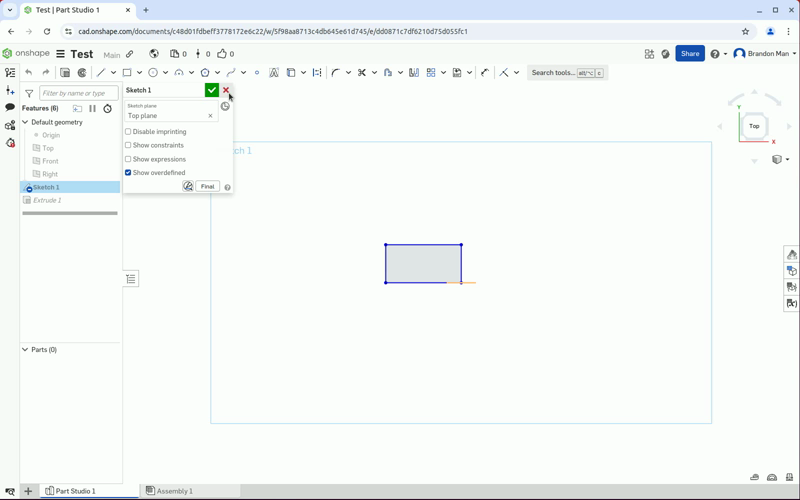
key(shift+s)
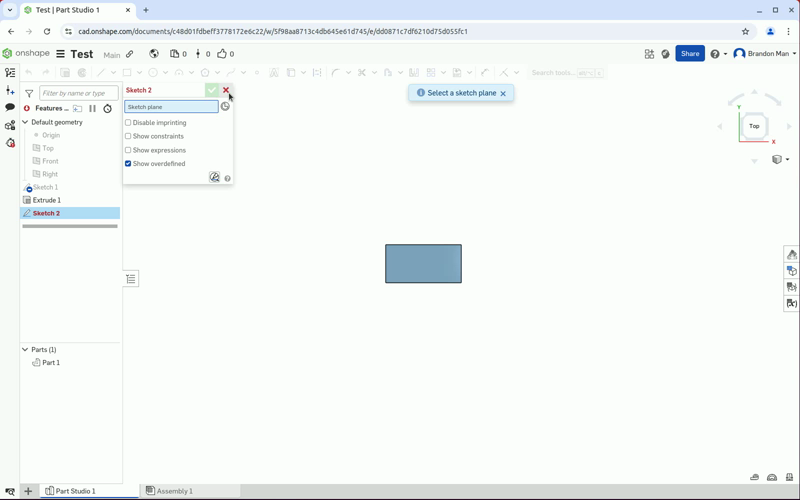
mouse_move(73, 150)
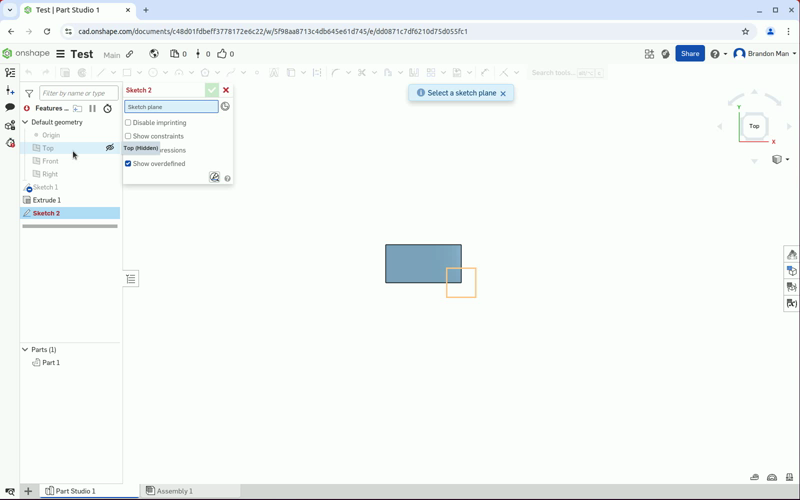
click(73, 150)
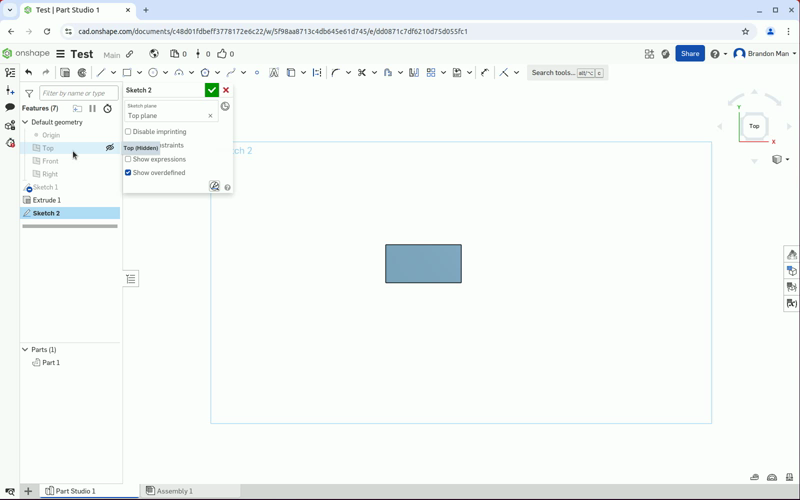
mouse_move(73, 352)
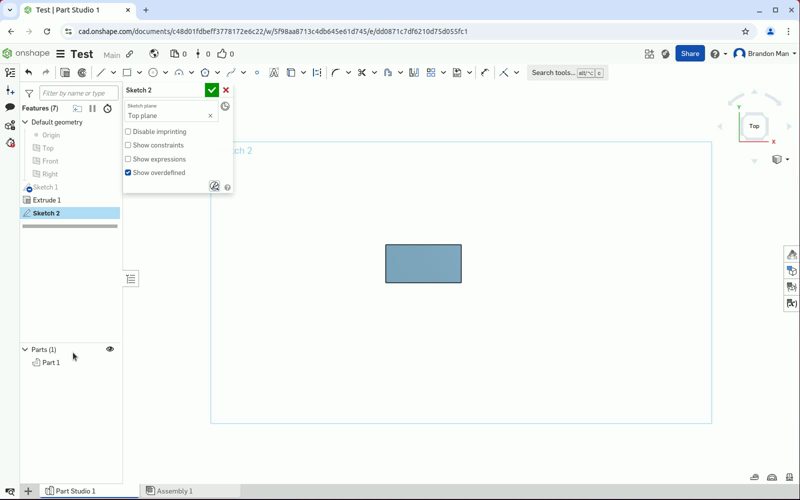
key(y)
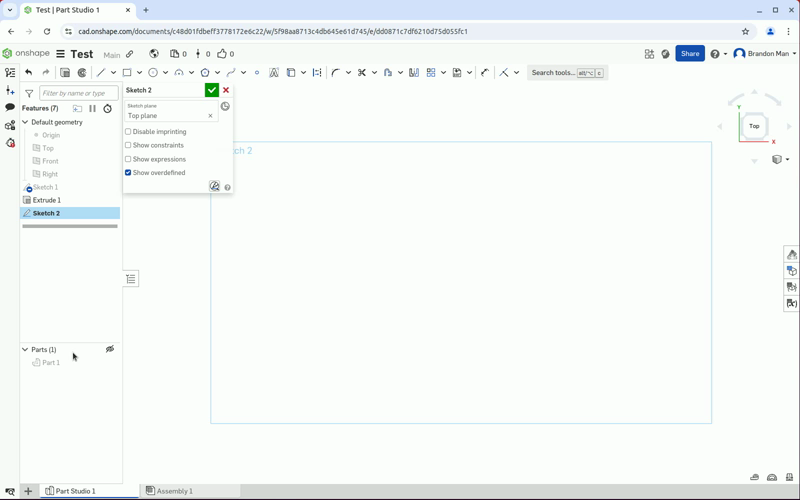
key(l)
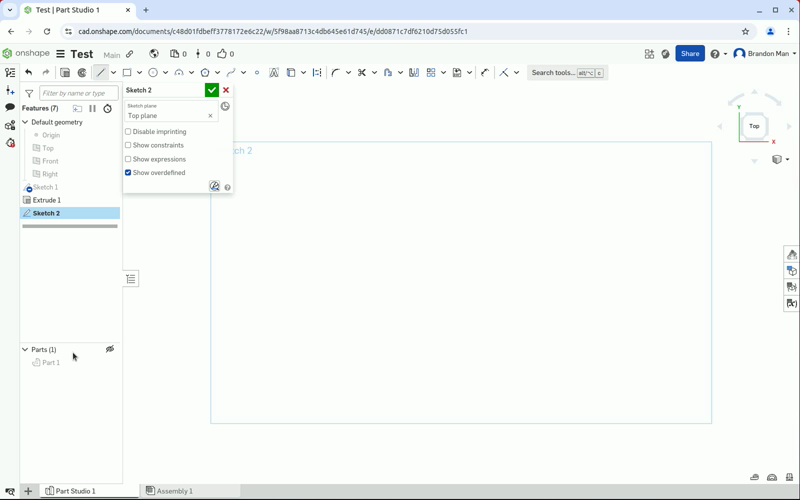
key_down(shift)
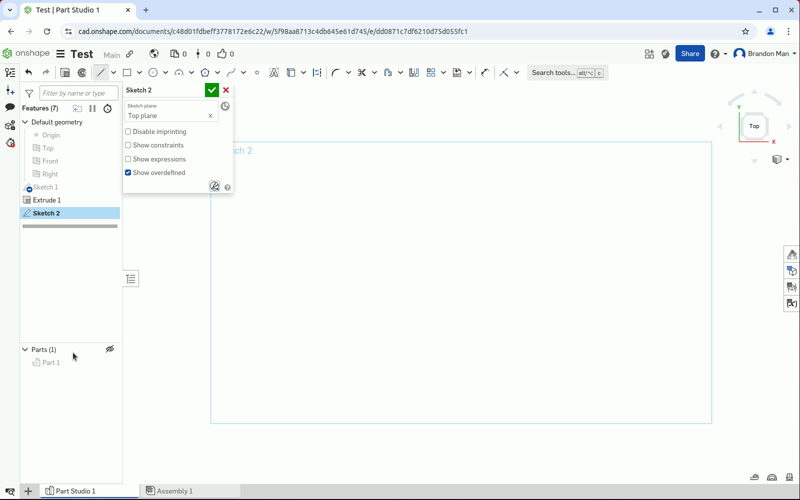
mouse_move(460, 320)
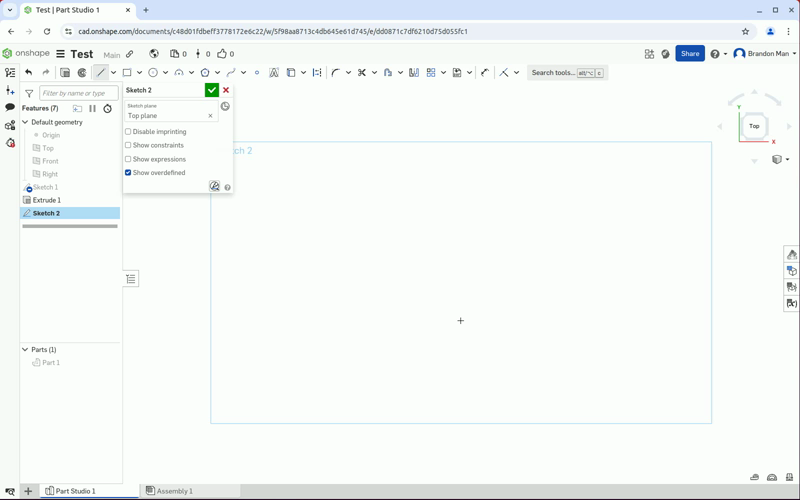
click(460, 320)
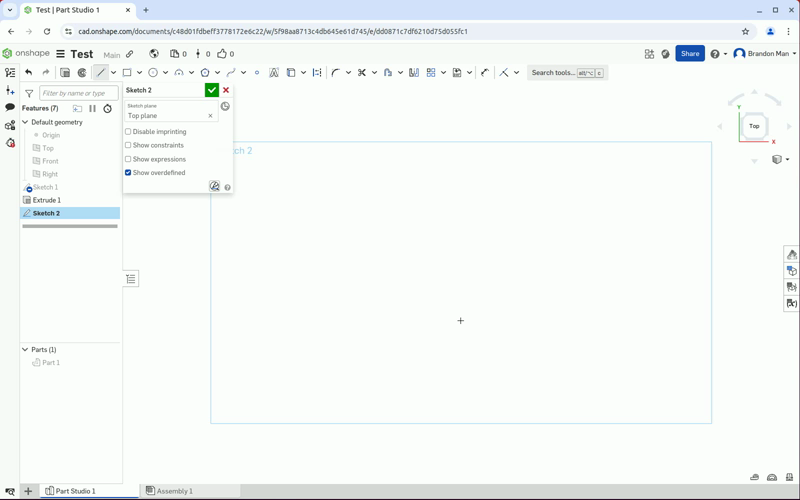
key_up(shift)
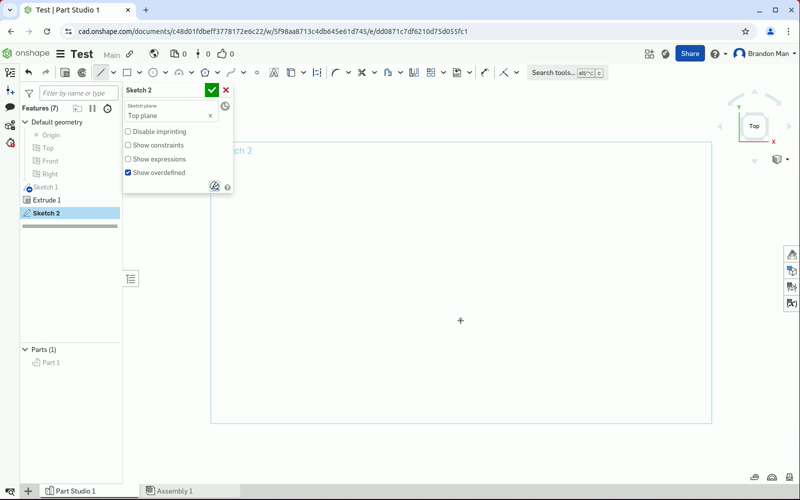
key_down(shift)
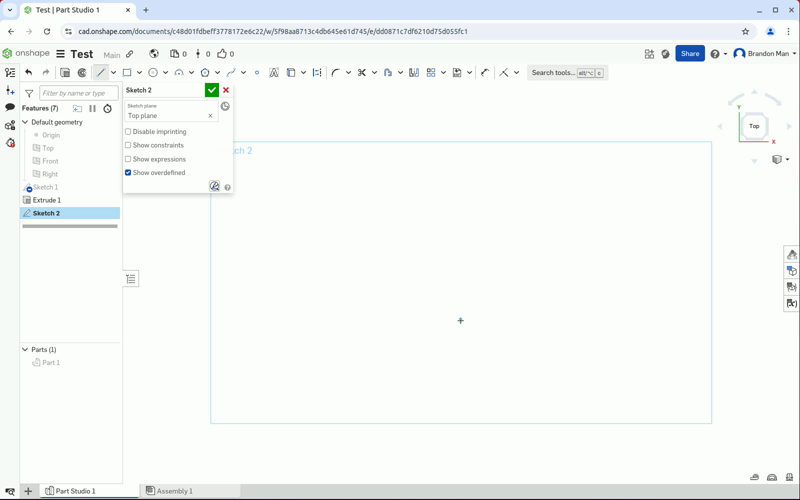
mouse_move(536, 320)
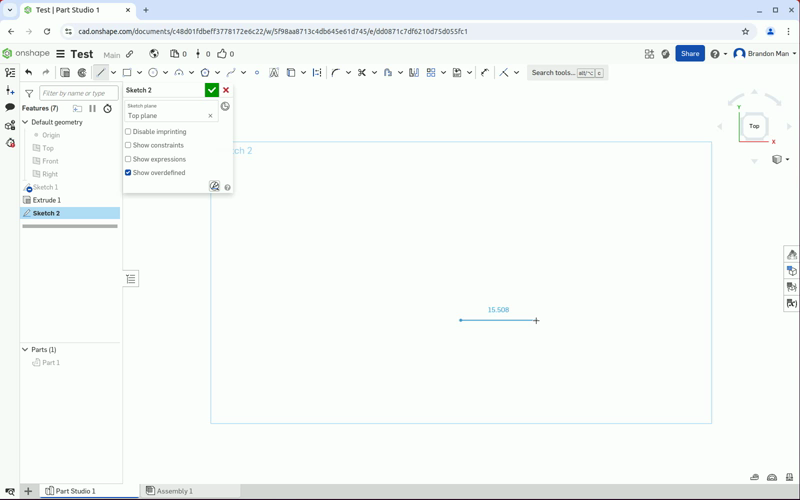
click(536, 320)
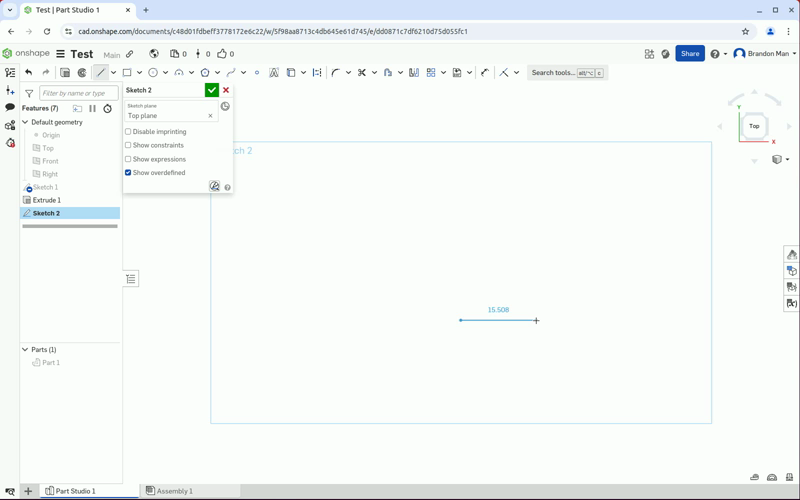
key_up(shift)
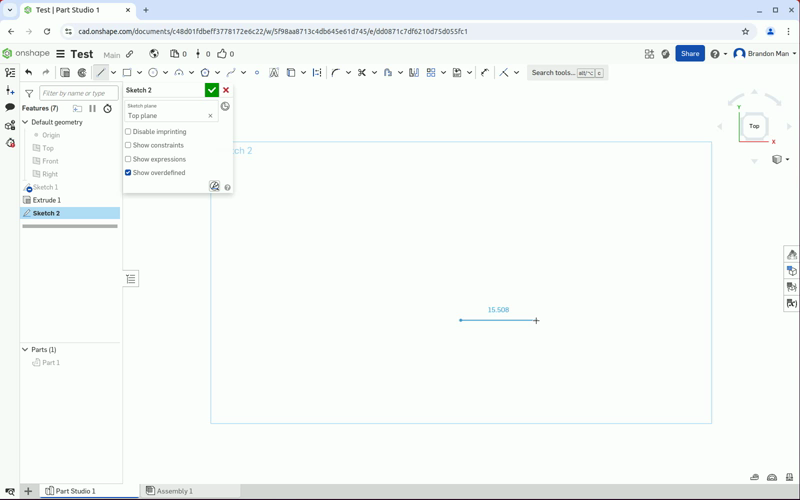
key_down(shift)
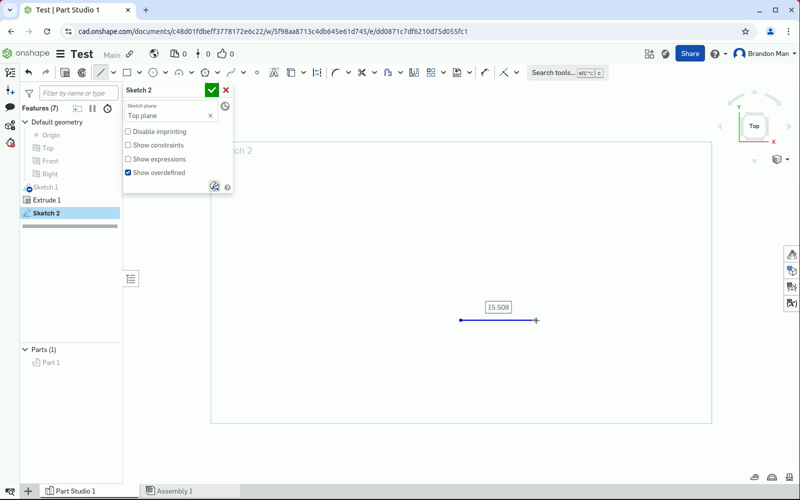
mouse_move(566, 320)
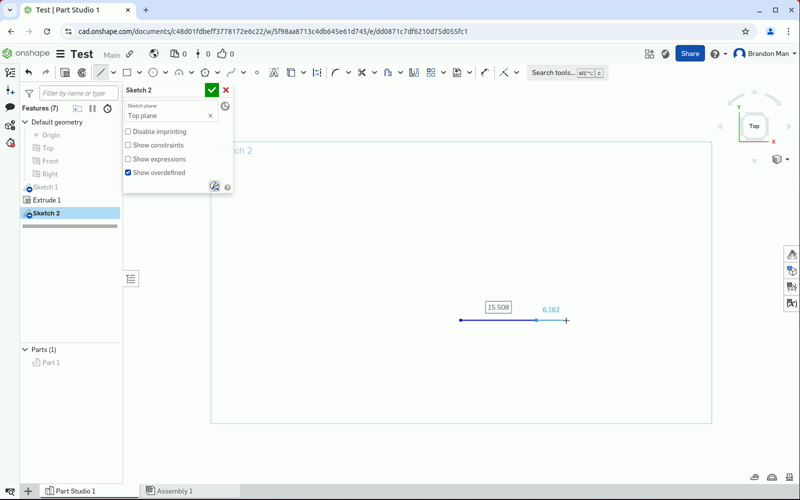
mouse_move(536, 282)
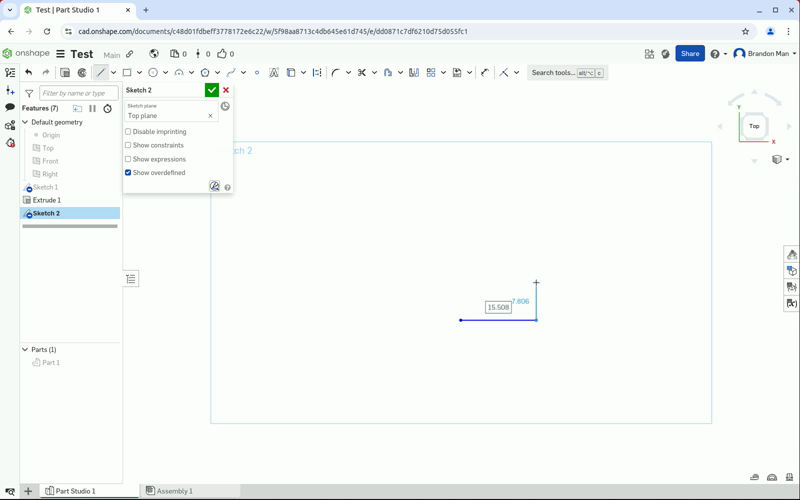
click(536, 282)
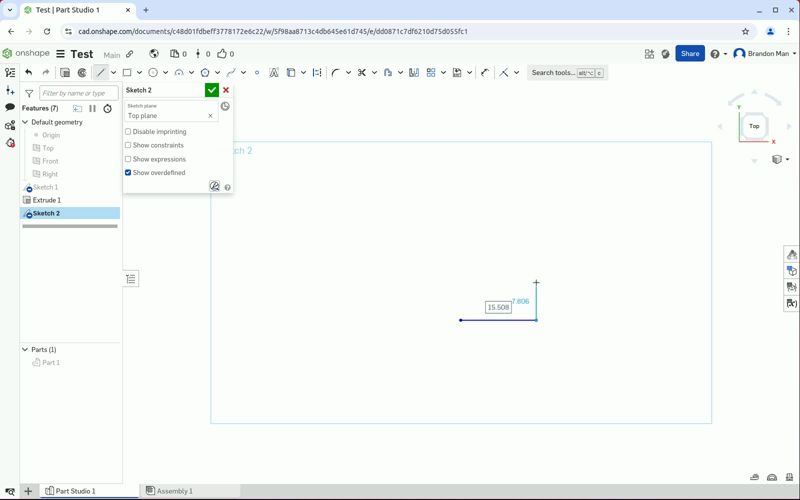
key_up(shift)
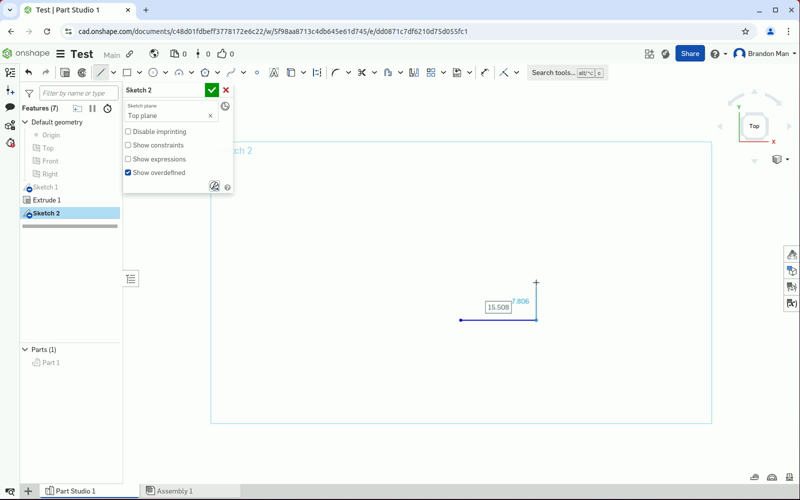
key_down(shift)
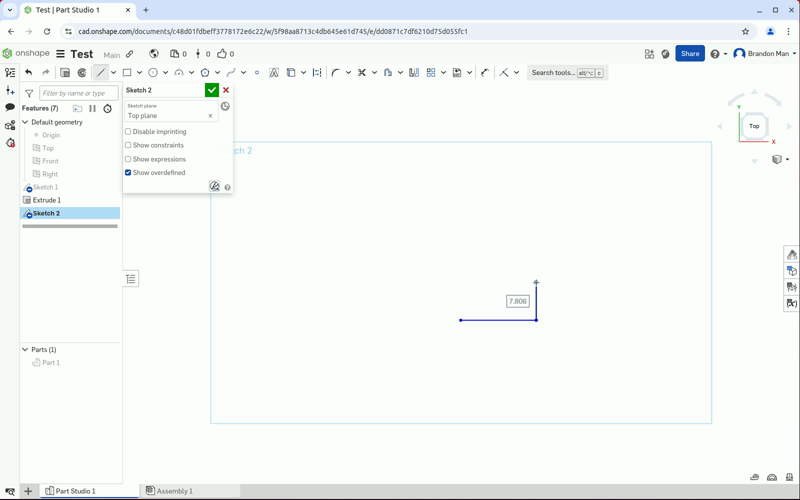
mouse_move(460, 282)
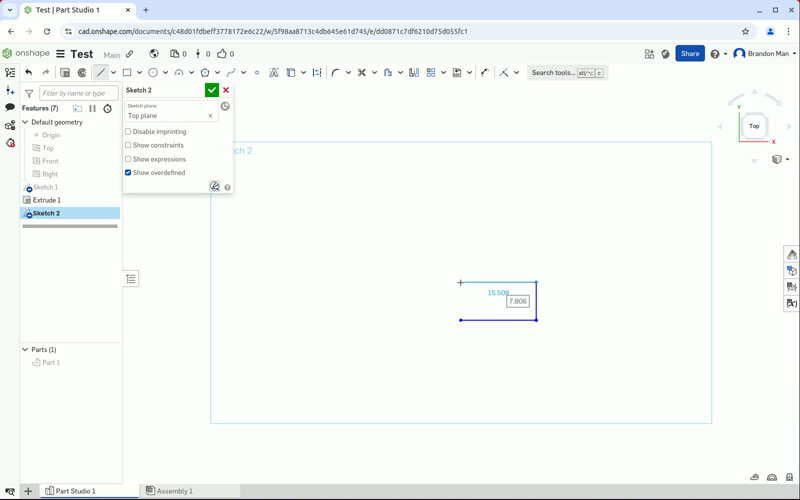
click(460, 282)
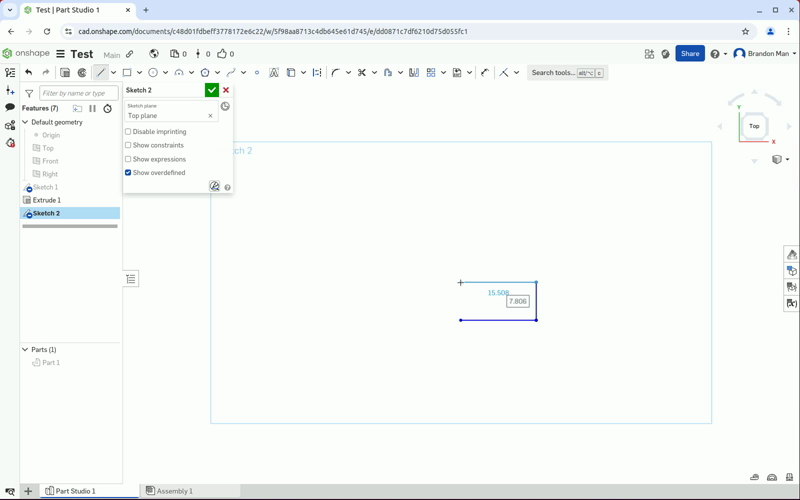
key_up(shift)
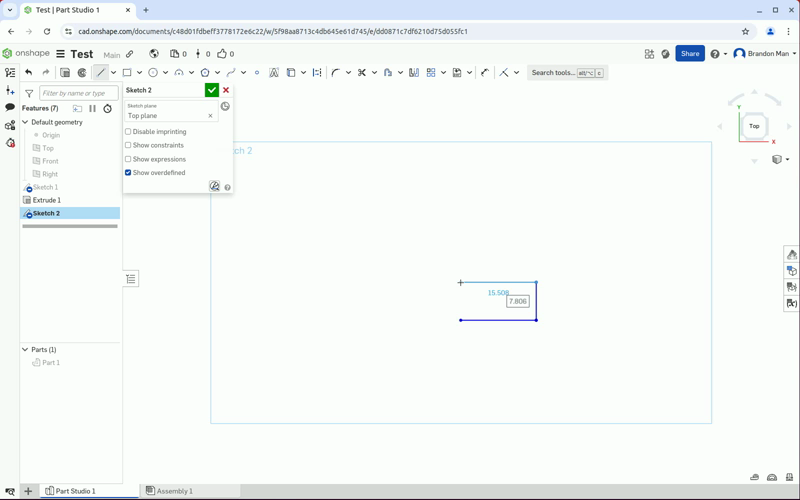
mouse_move(490, 282)
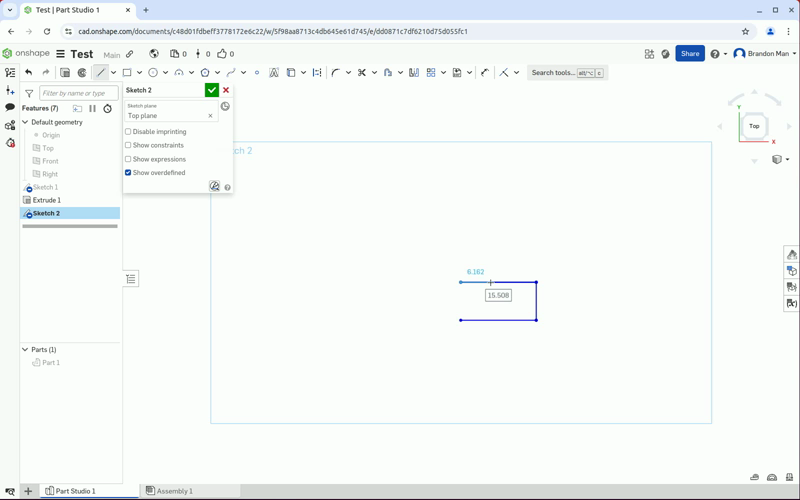
key_down(shift)
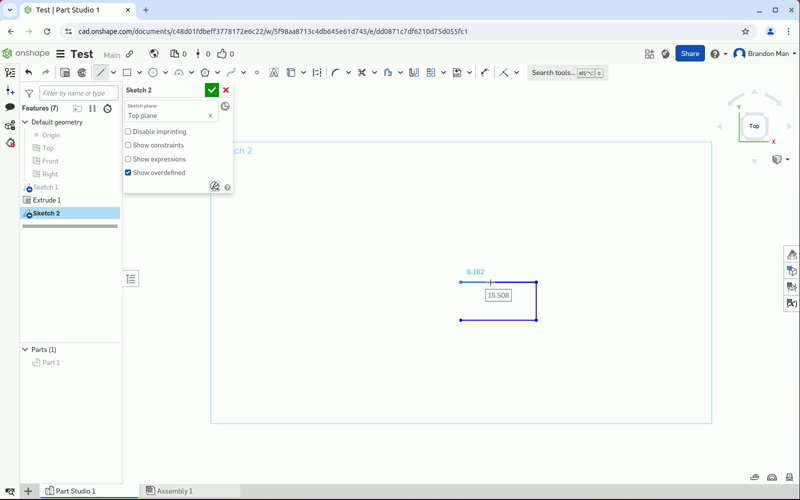
mouse_move(460, 320)
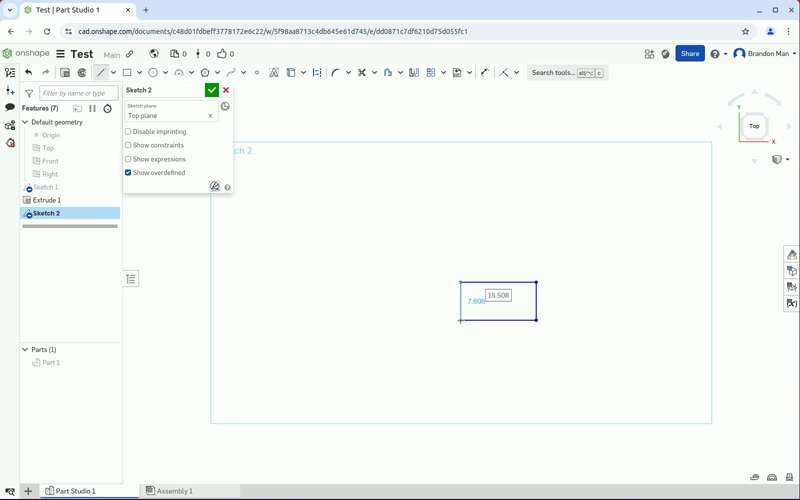
key_up(shift)
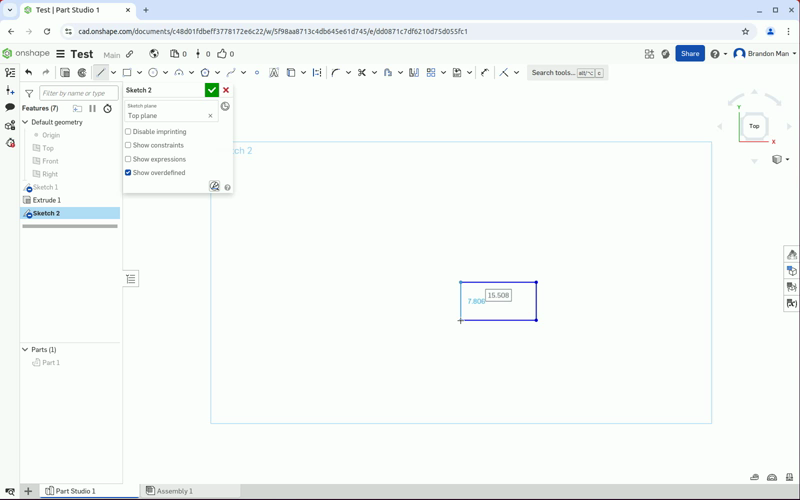
click(460, 320)
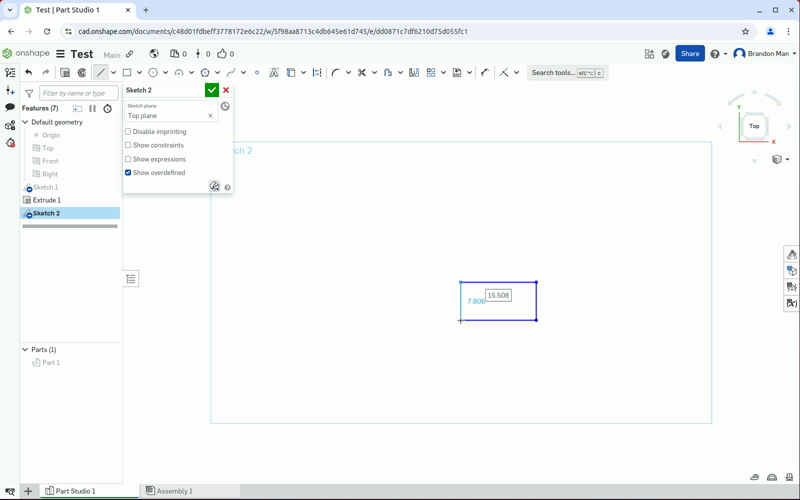
key(esc)
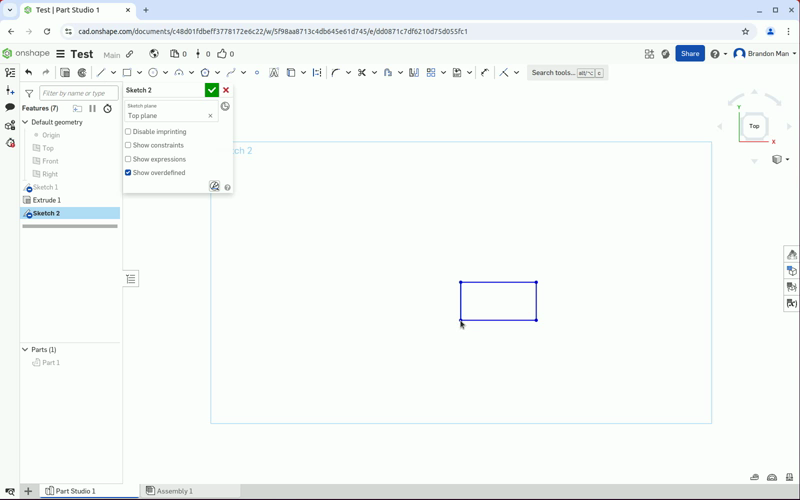
mouse_move(531, 306)
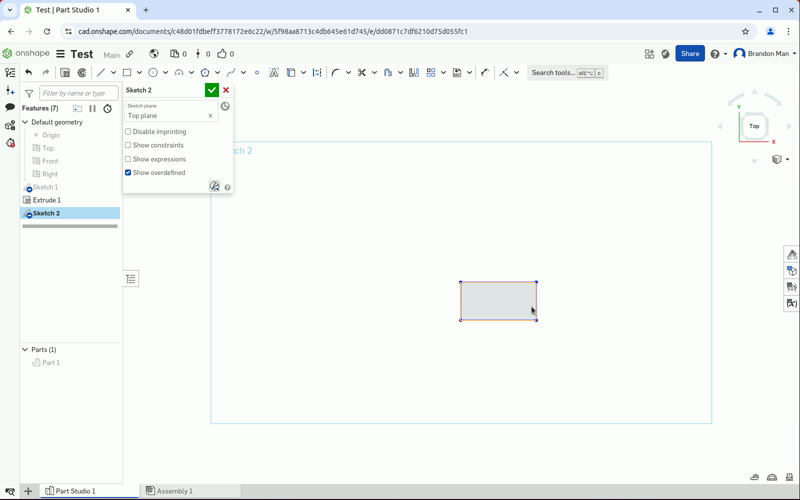
click(531, 306)
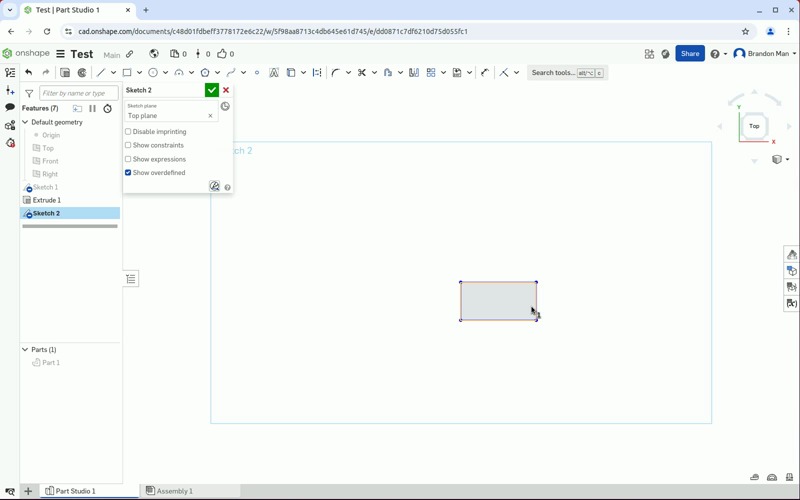
mouse_move(73, 352)
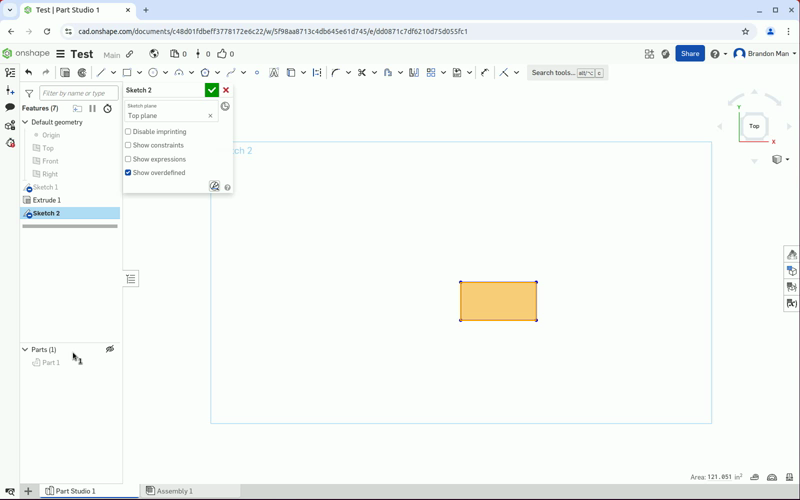
key(shift+y)
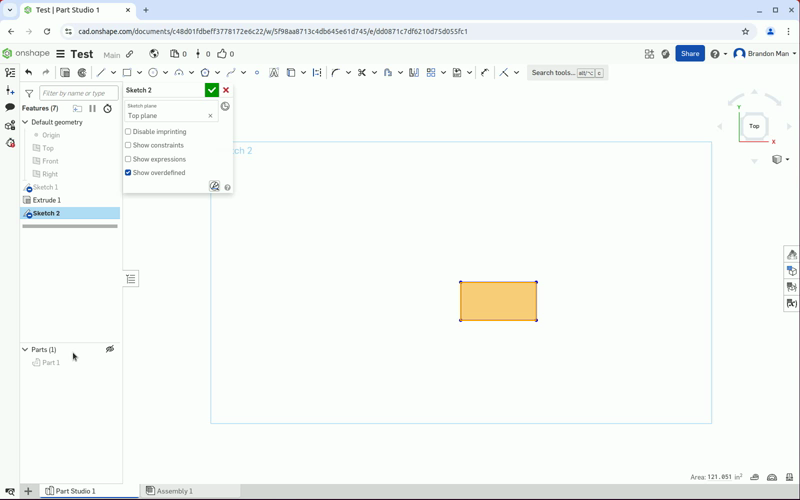
key(shift+e)
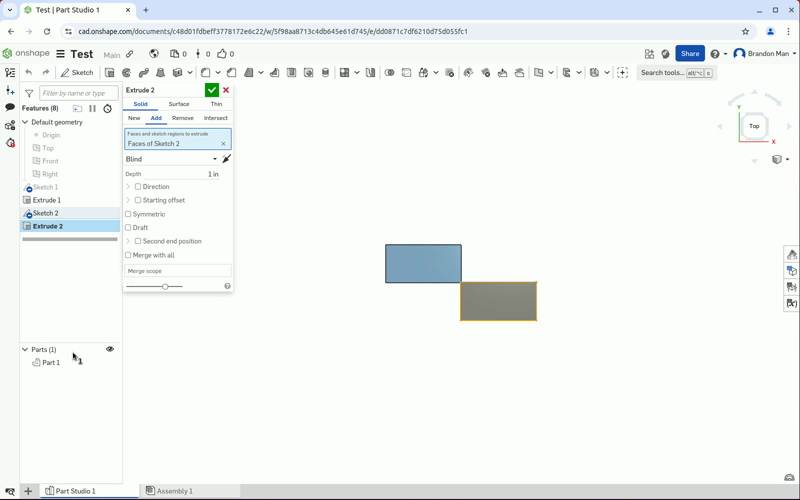
mouse_move(143, 106)
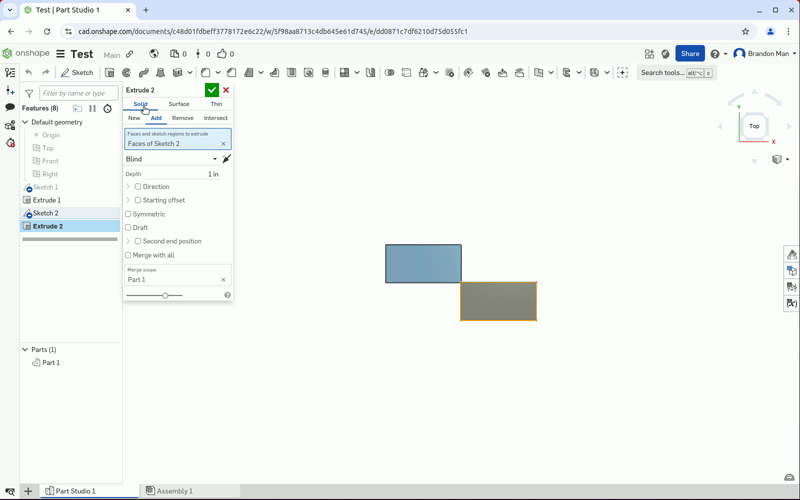
click(143, 106)
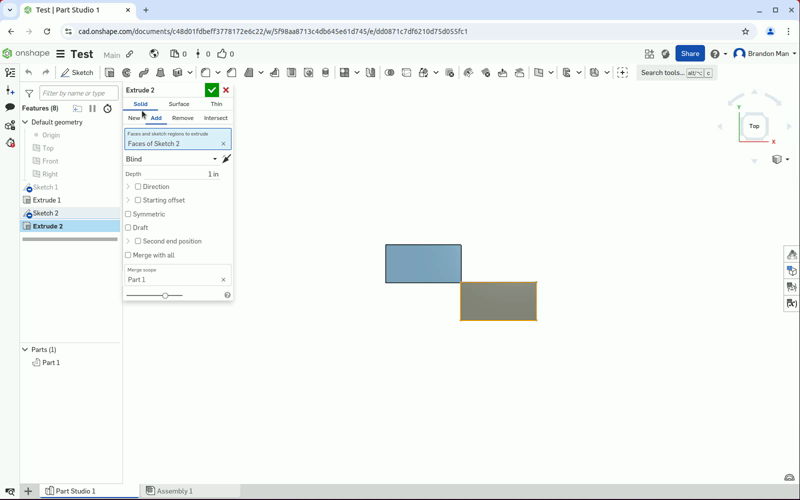
mouse_move(137, 120)
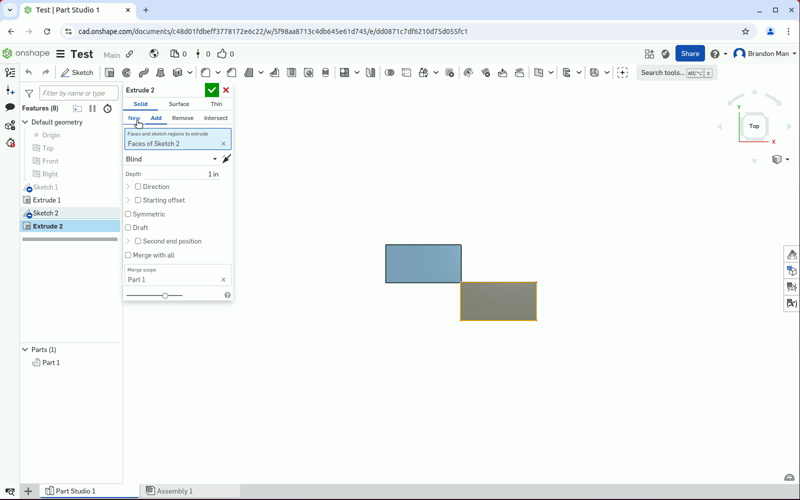
click(137, 120)
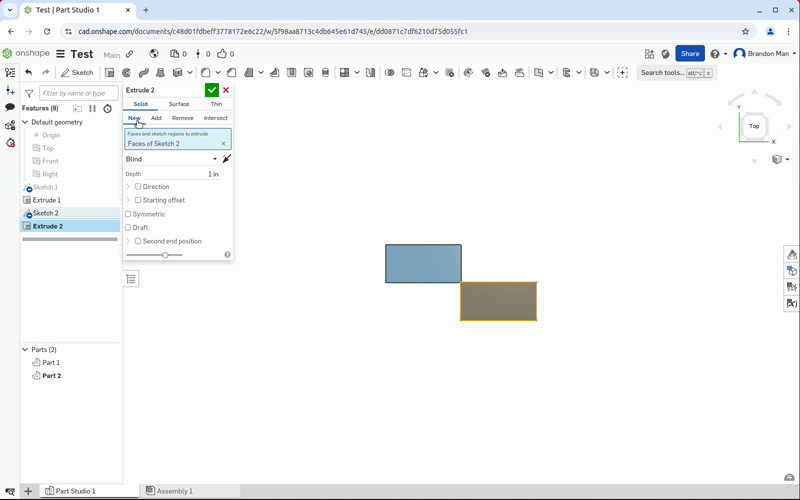
key(tab, 4)
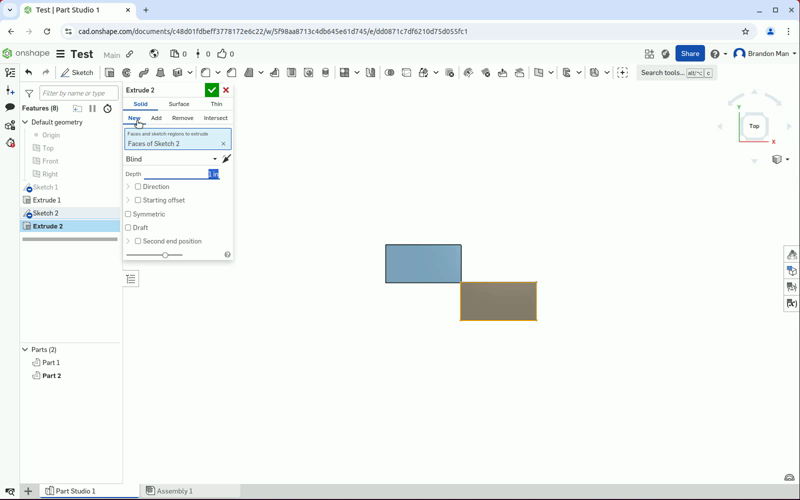
text(1.926)
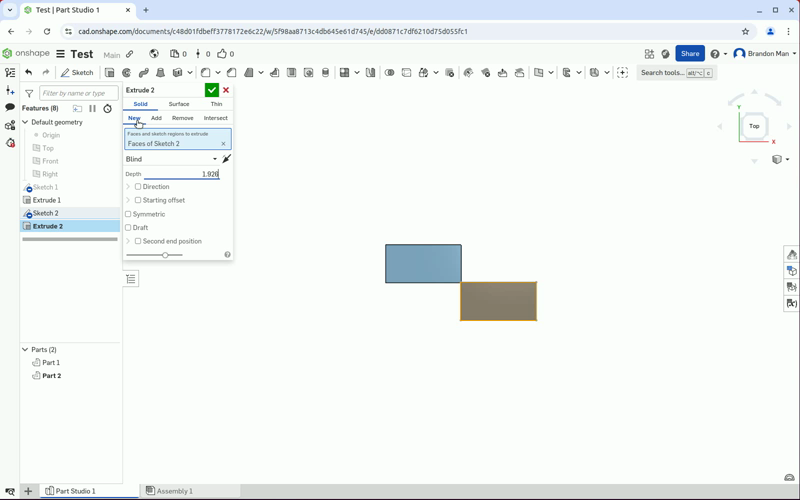
key(enter)
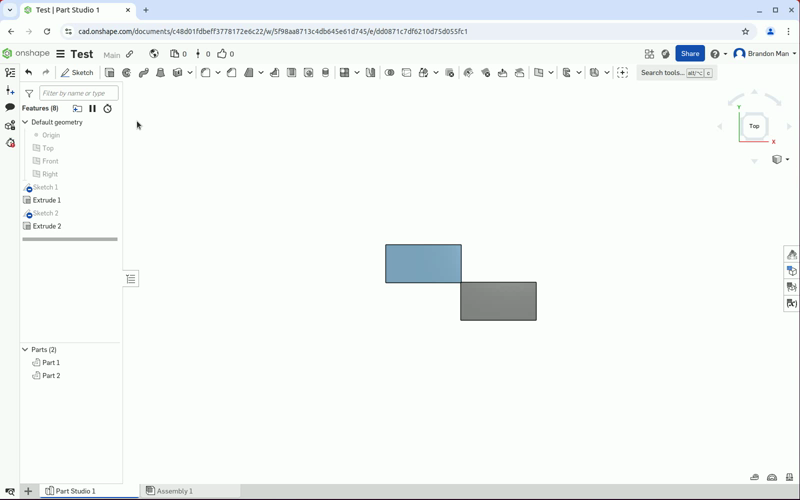
key(shift+h)
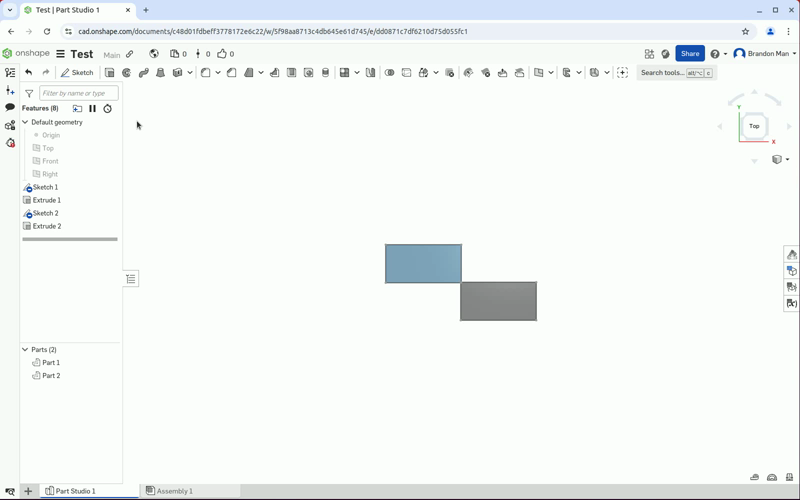
key(shift+h)
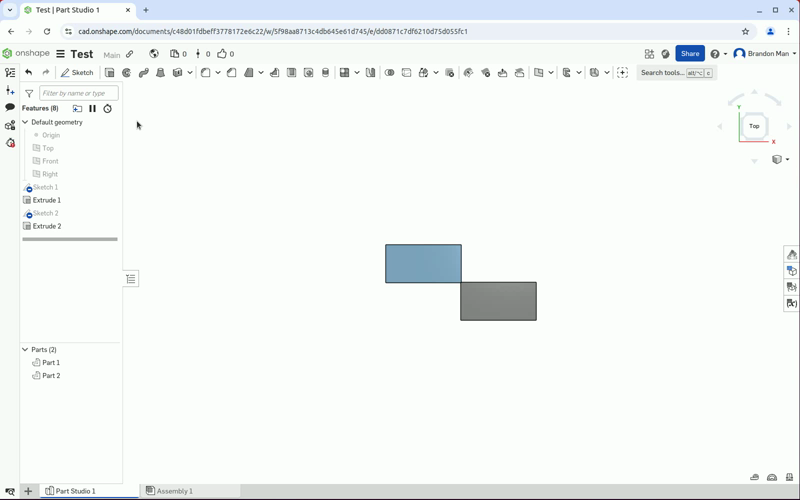
mouse_move(73, 189)
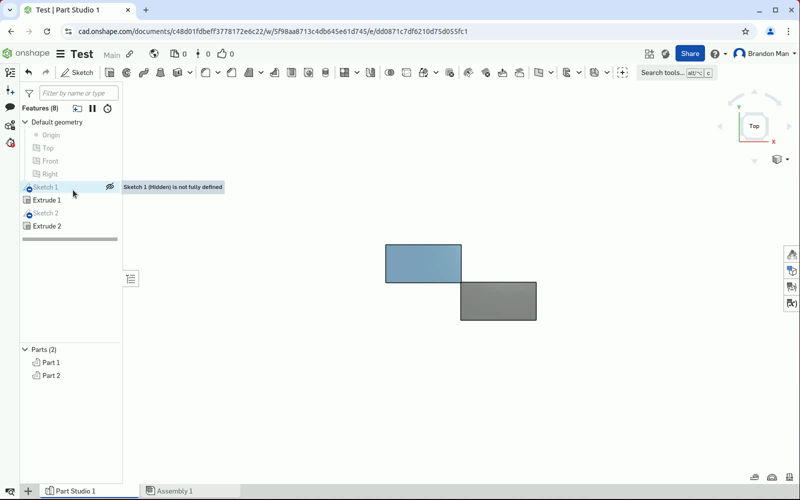
click(73, 189)
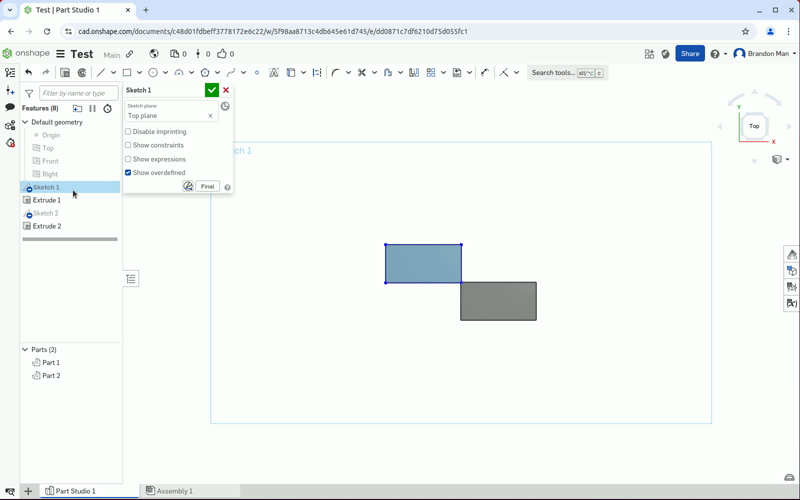
mouse_move(229, 92)
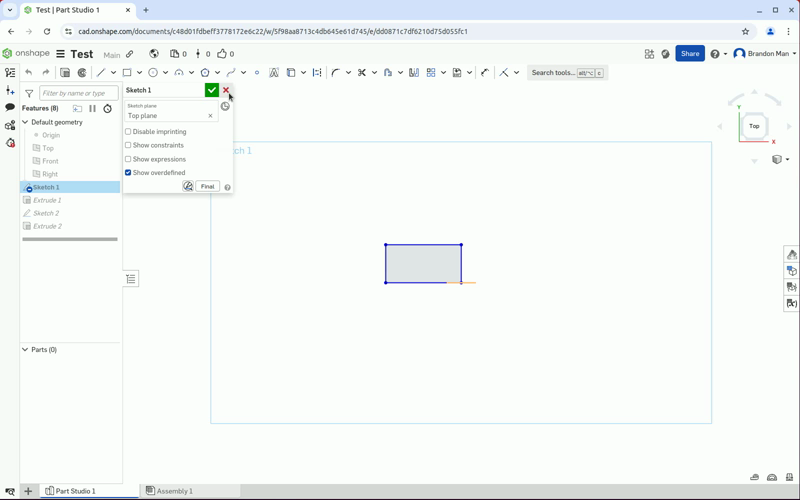
click(229, 92)
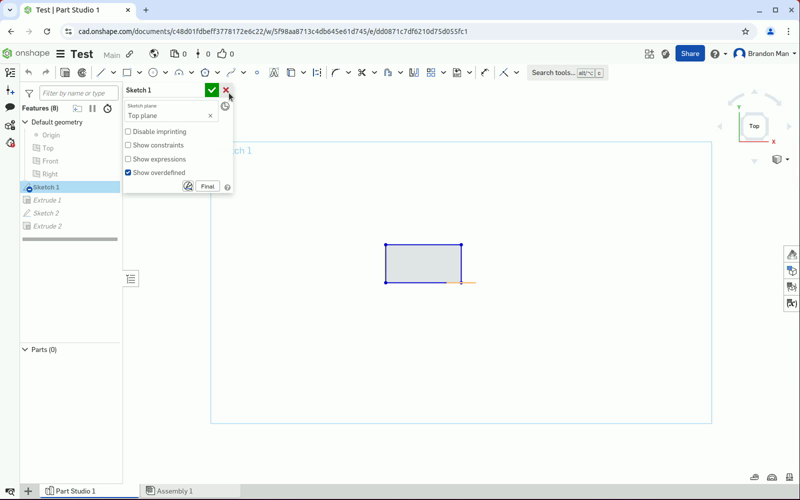
key(shift+s)
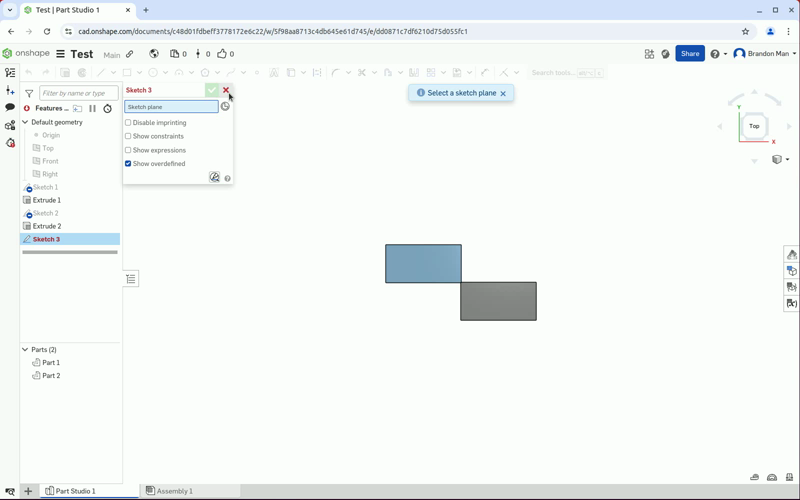
mouse_move(73, 150)
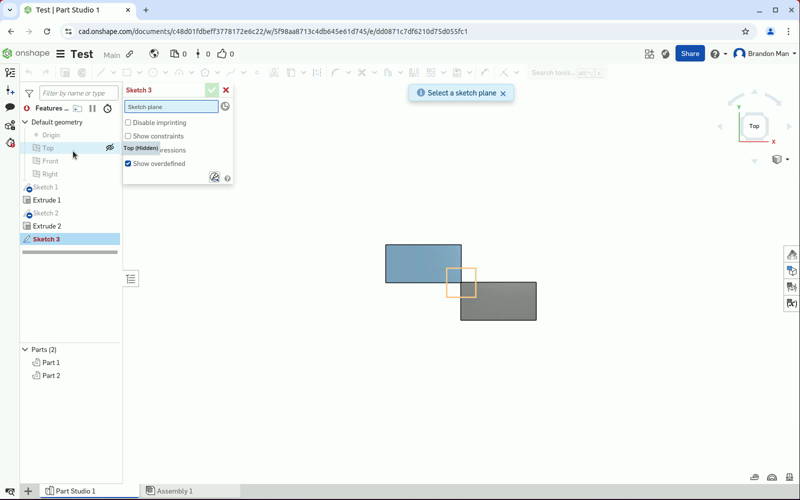
click(73, 150)
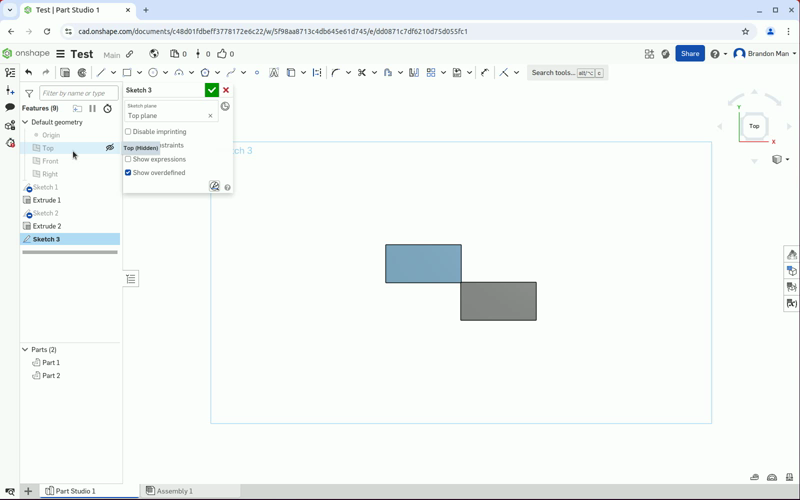
mouse_move(73, 352)
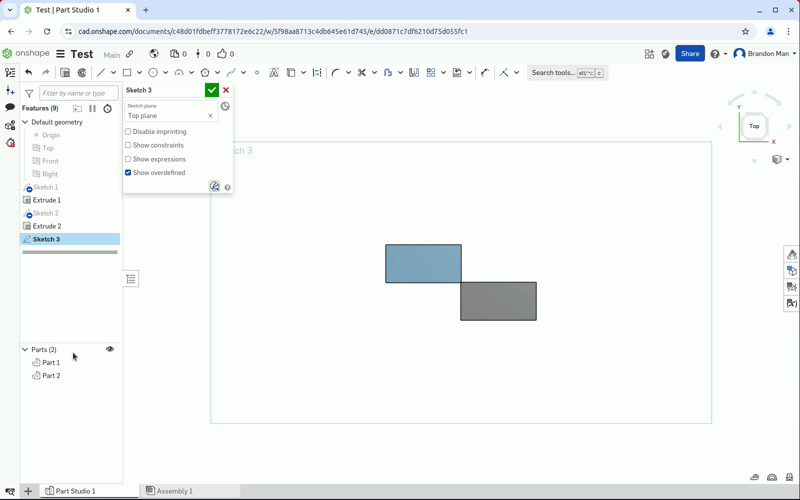
key(y)
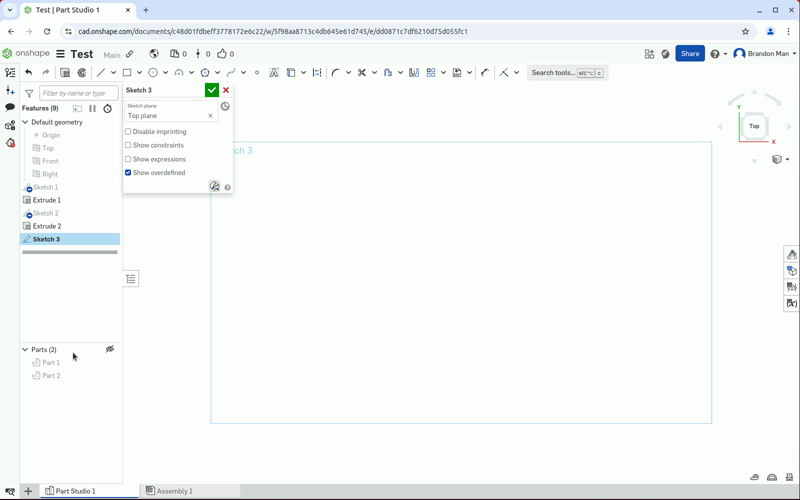
key(l)
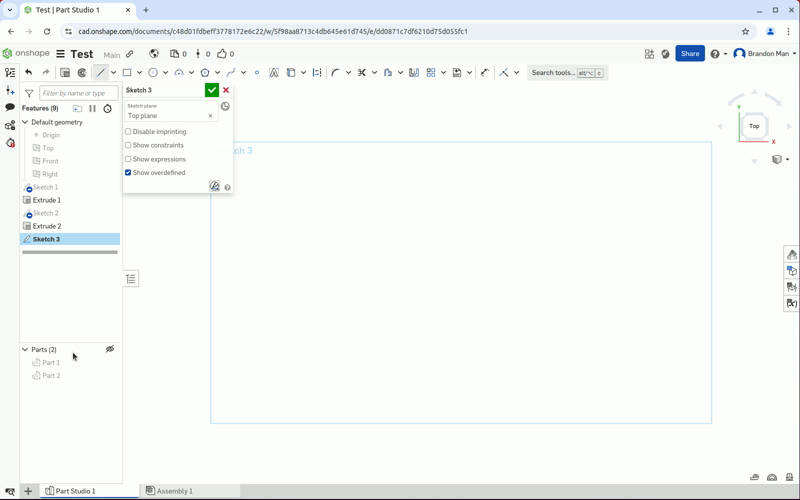
key_down(shift)
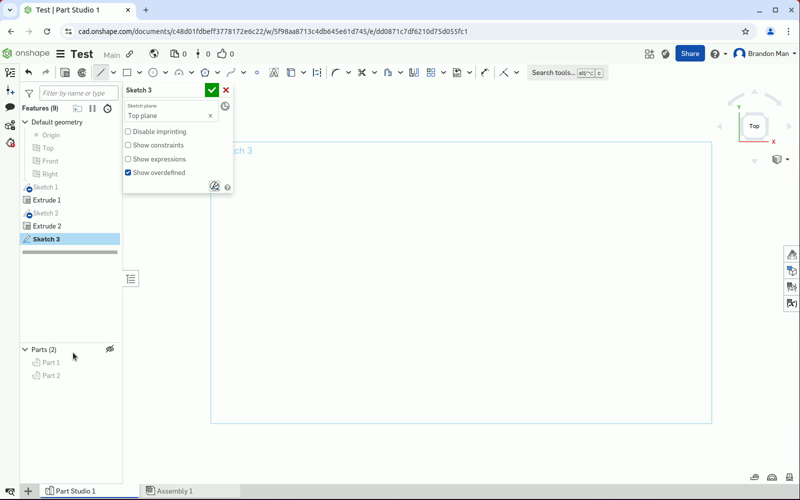
mouse_move(385, 320)
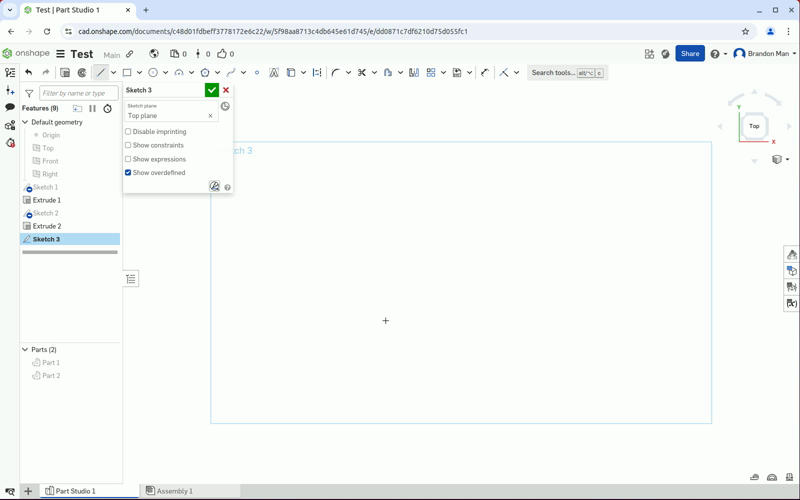
click(385, 320)
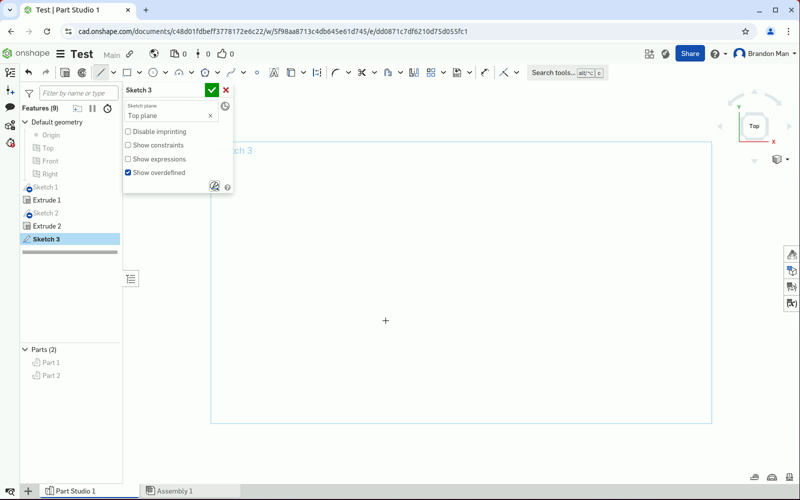
key_up(shift)
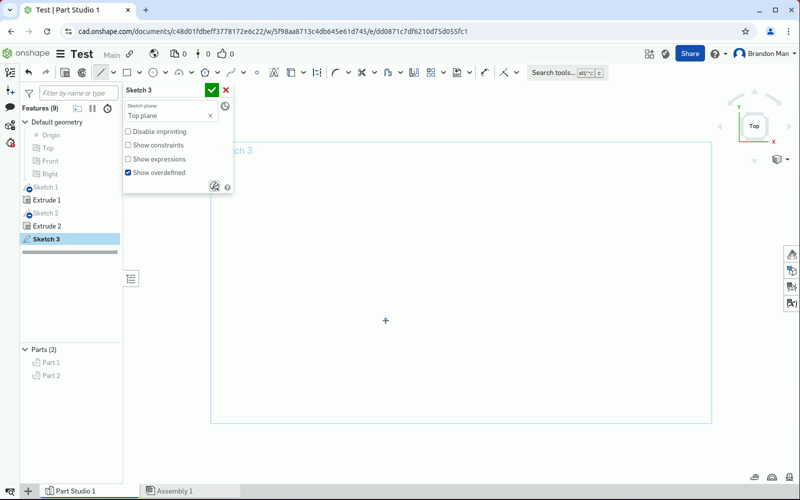
key_down(shift)
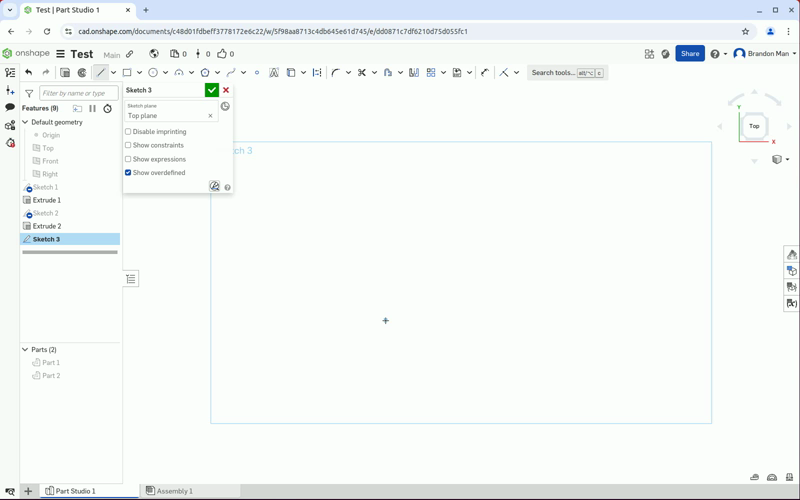
mouse_move(461, 320)
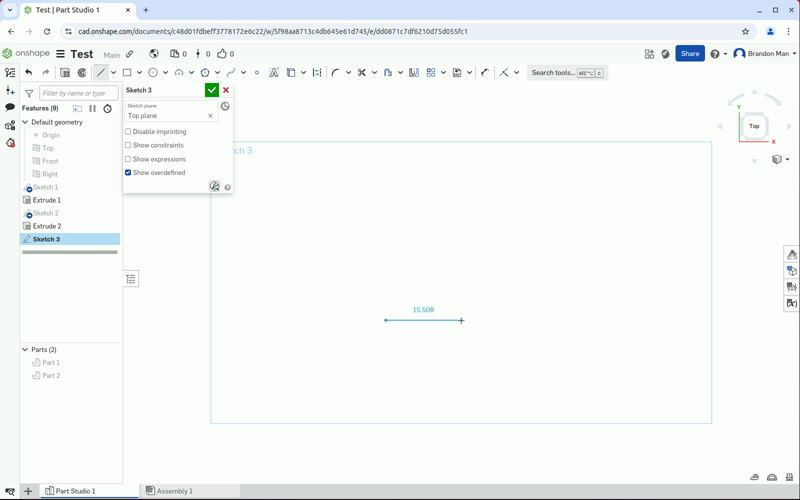
click(461, 320)
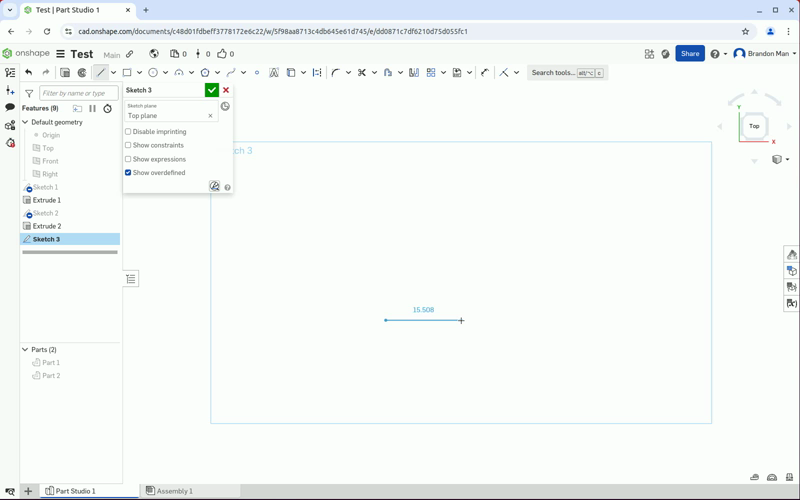
key_up(shift)
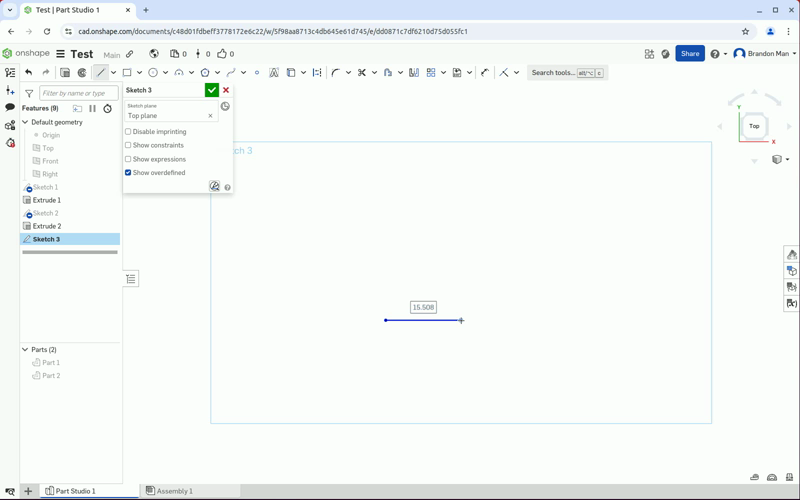
key_down(shift)
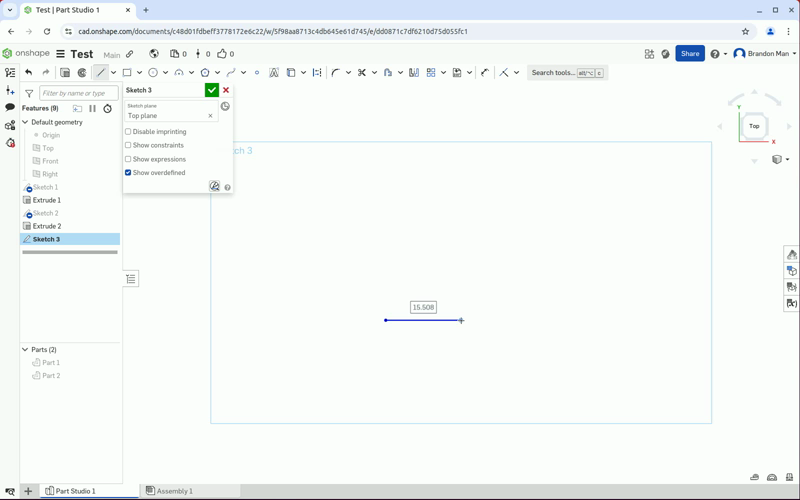
mouse_move(491, 320)
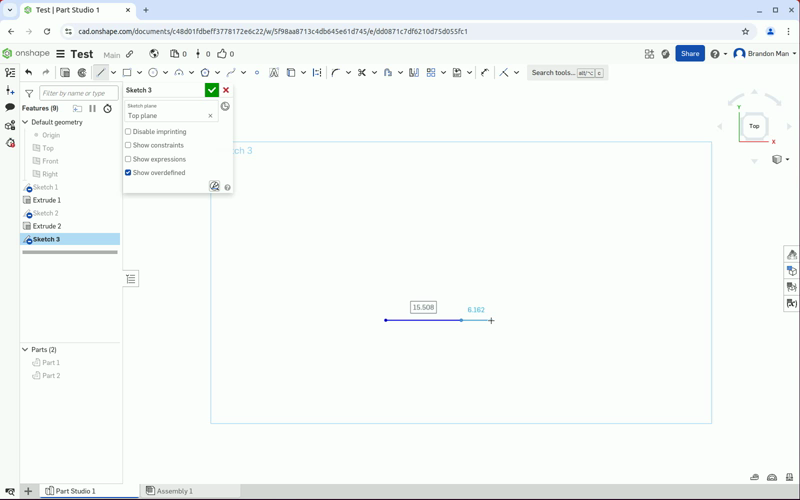
mouse_move(461, 282)
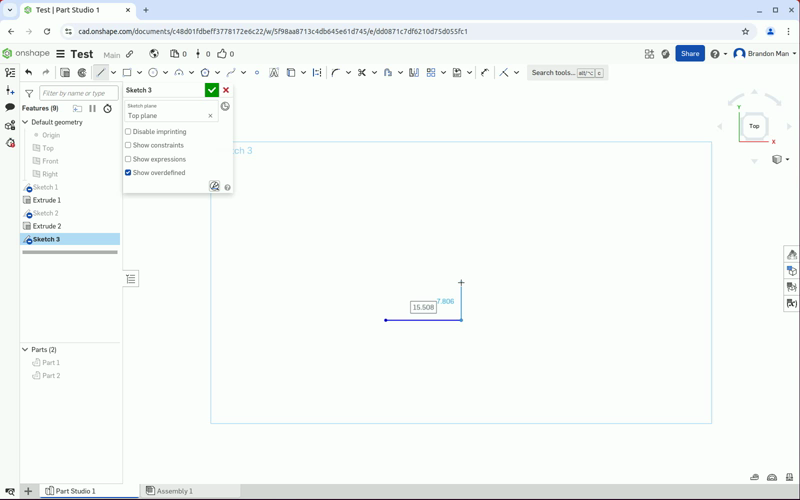
click(461, 282)
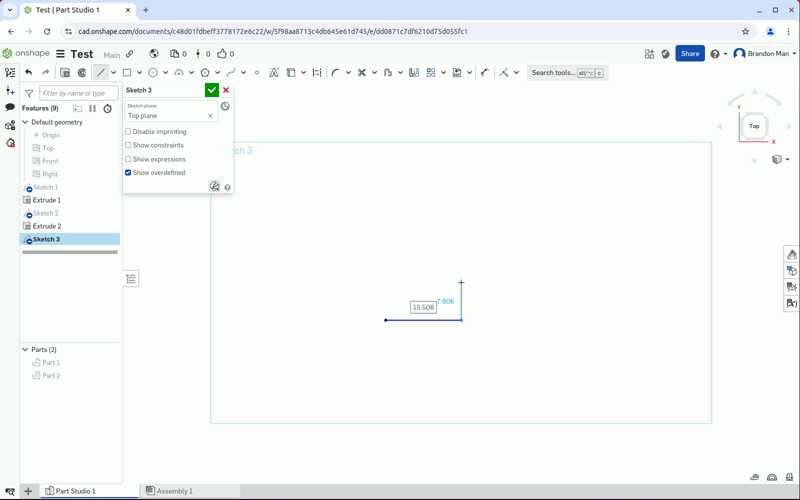
key_up(shift)
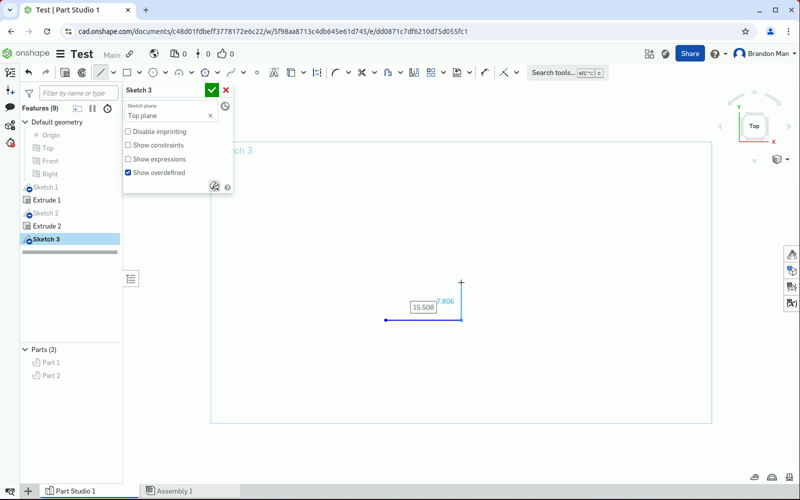
key_down(shift)
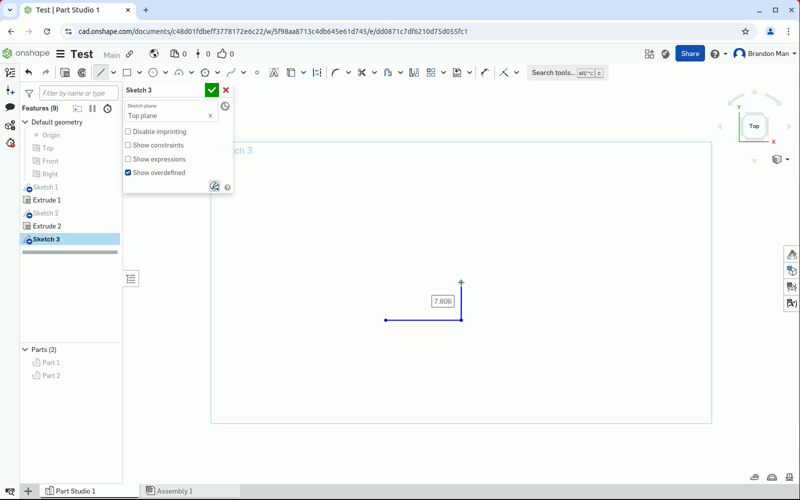
mouse_move(385, 282)
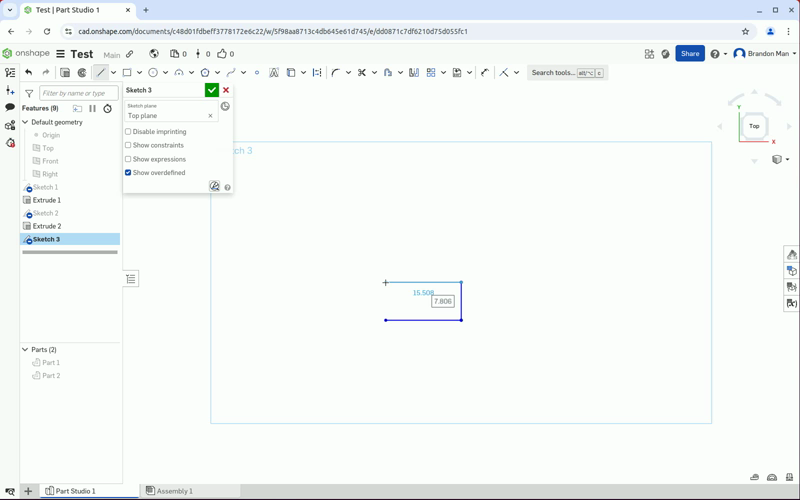
click(385, 282)
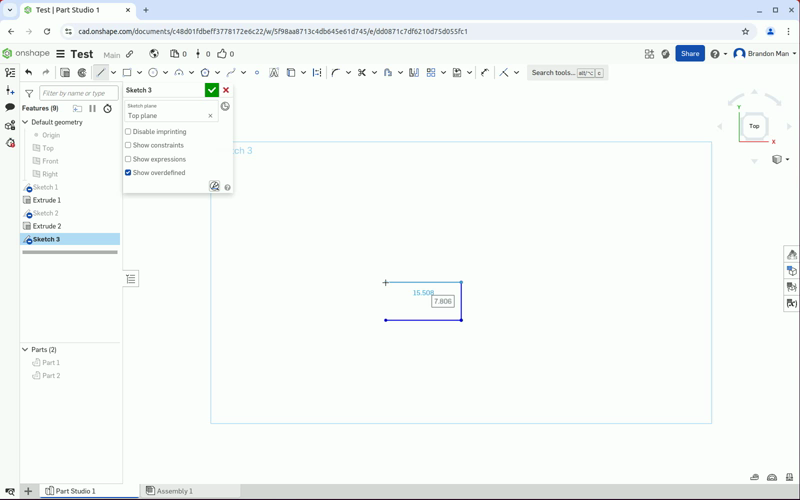
key_up(shift)
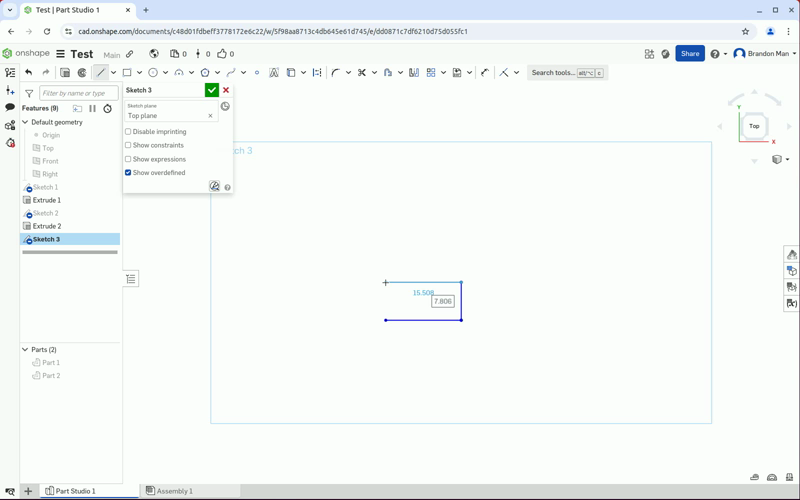
mouse_move(415, 282)
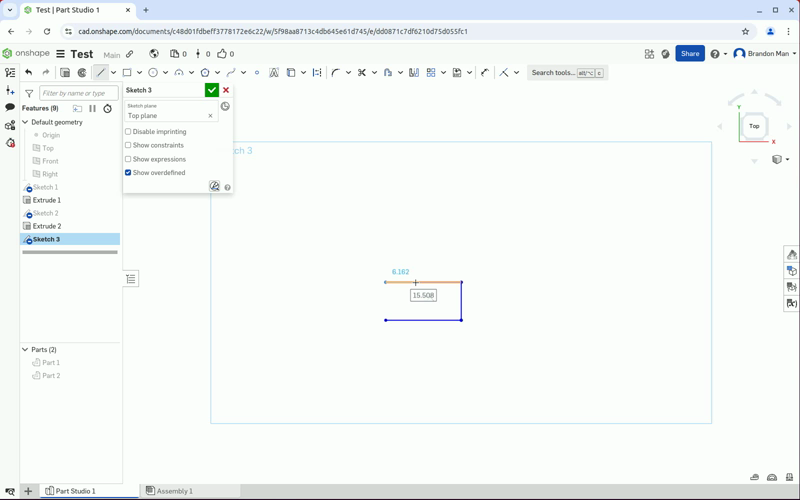
key_down(shift)
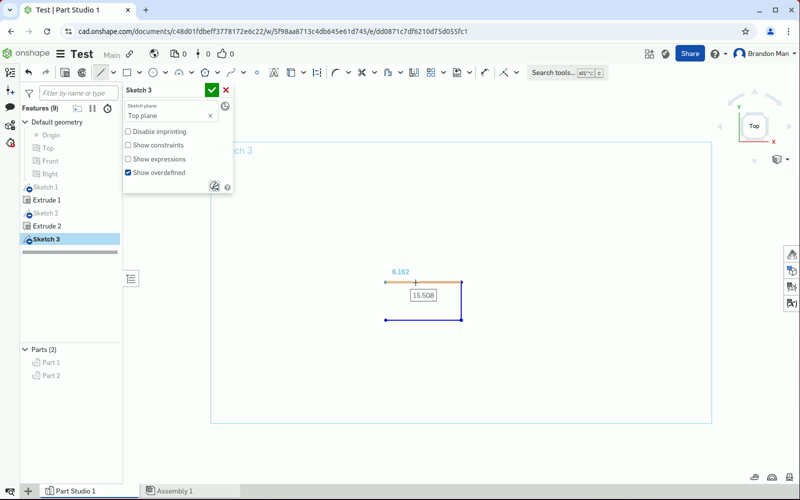
mouse_move(385, 320)
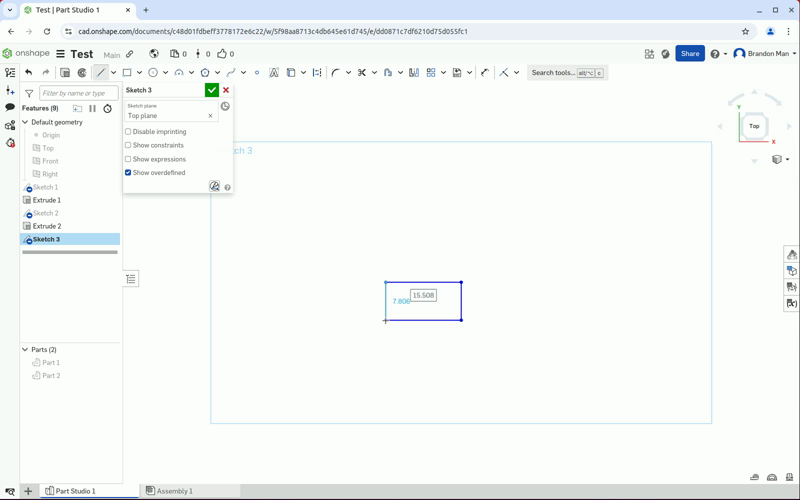
key_up(shift)
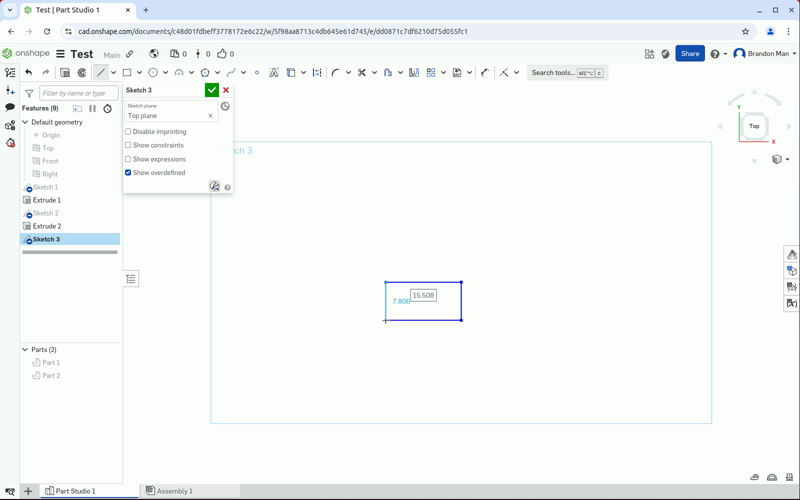
click(385, 320)
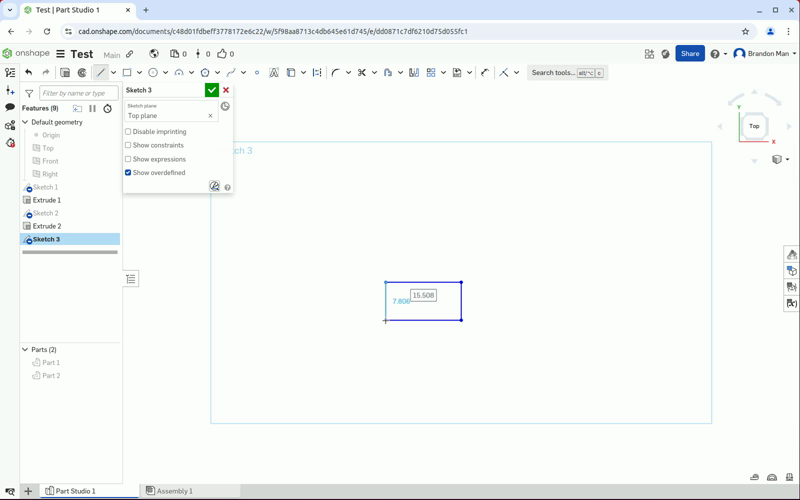
key(esc)
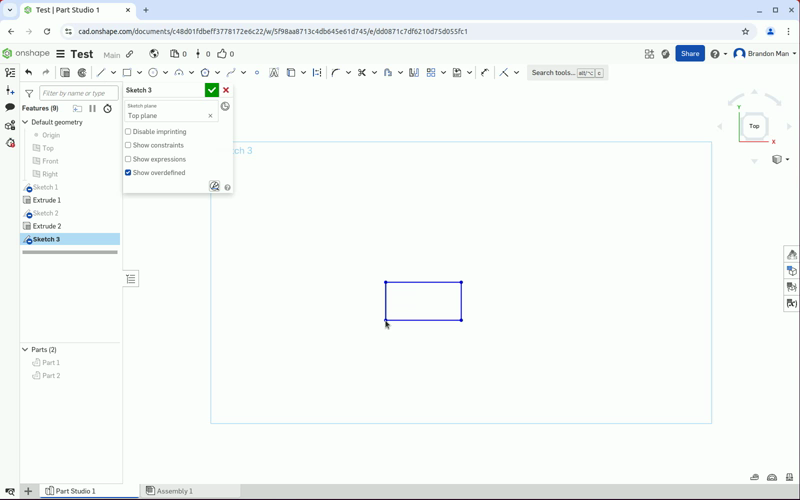
mouse_move(401, 297)
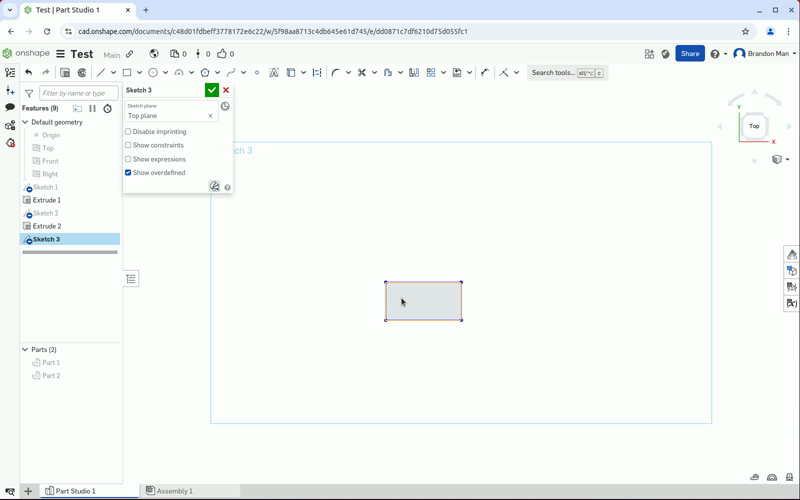
click(401, 297)
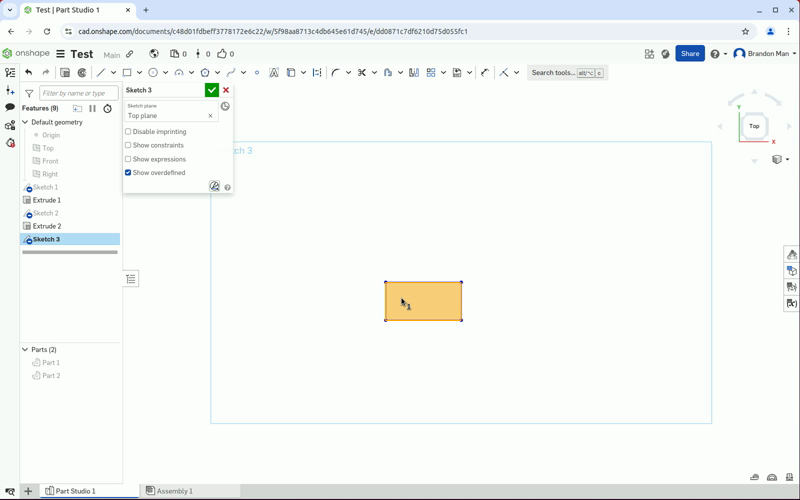
mouse_move(73, 352)
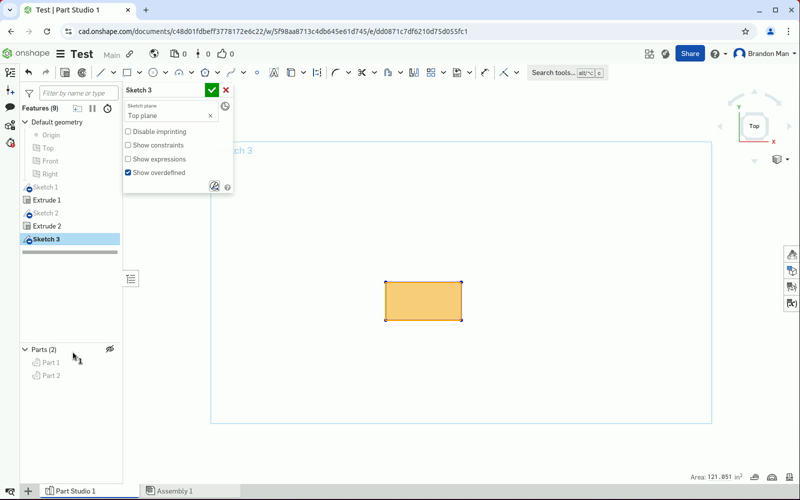
key(shift+y)
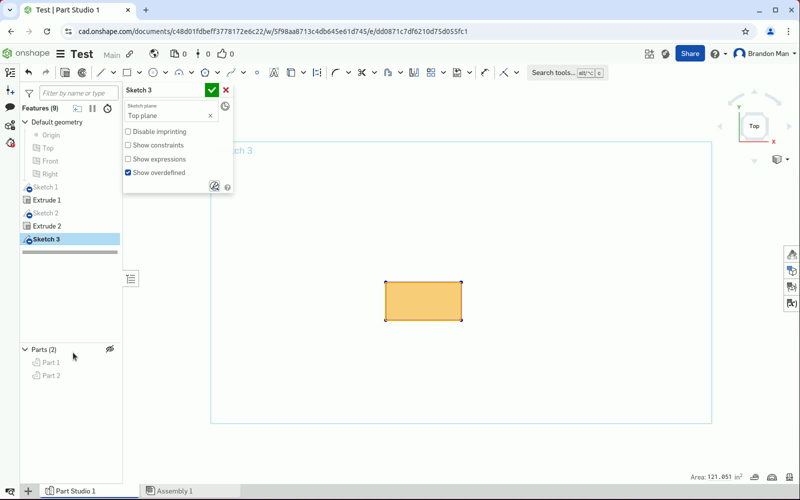
key(shift+e)
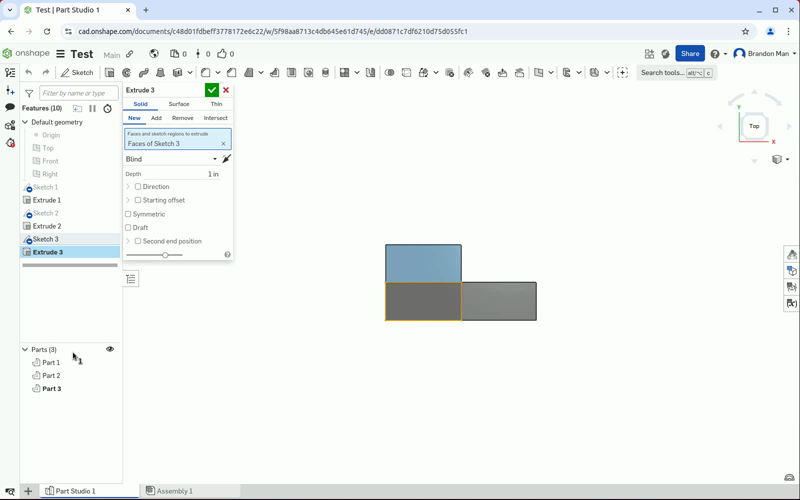
mouse_move(143, 106)
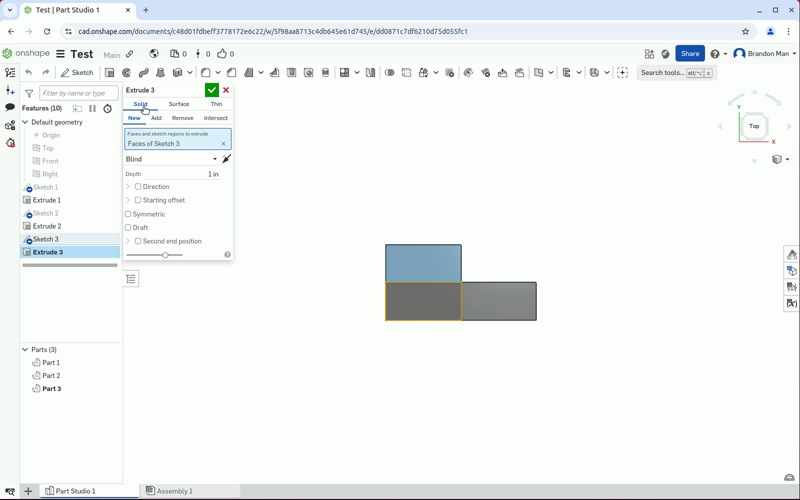
click(143, 106)
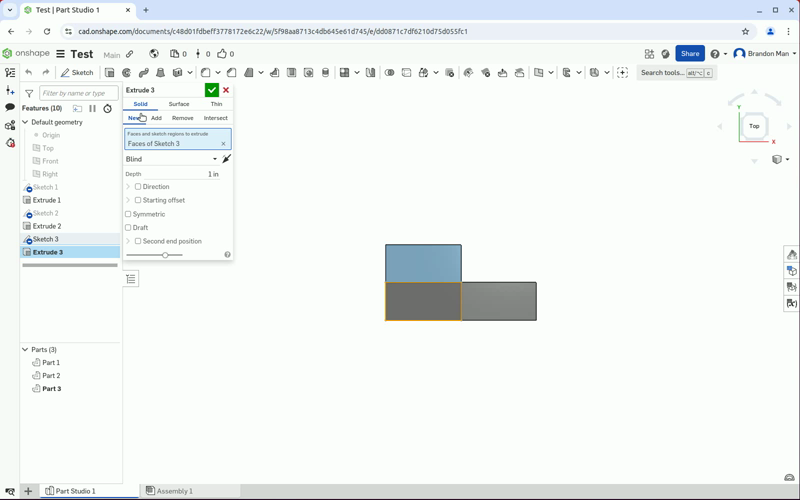
mouse_move(137, 120)
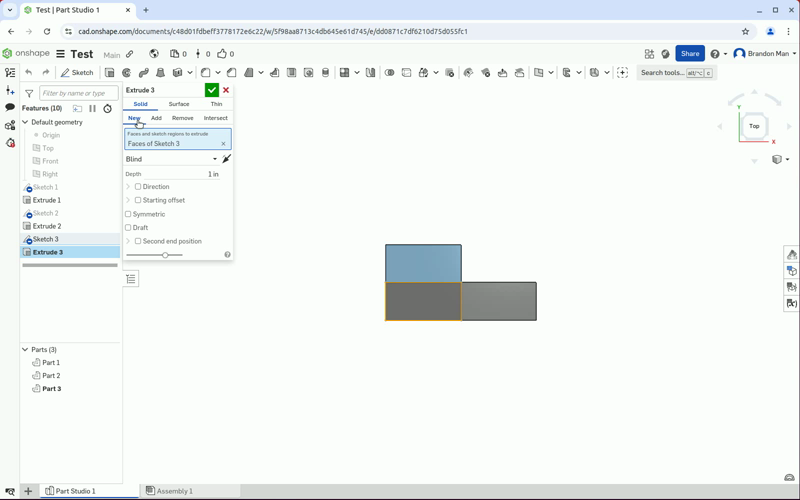
click(137, 120)
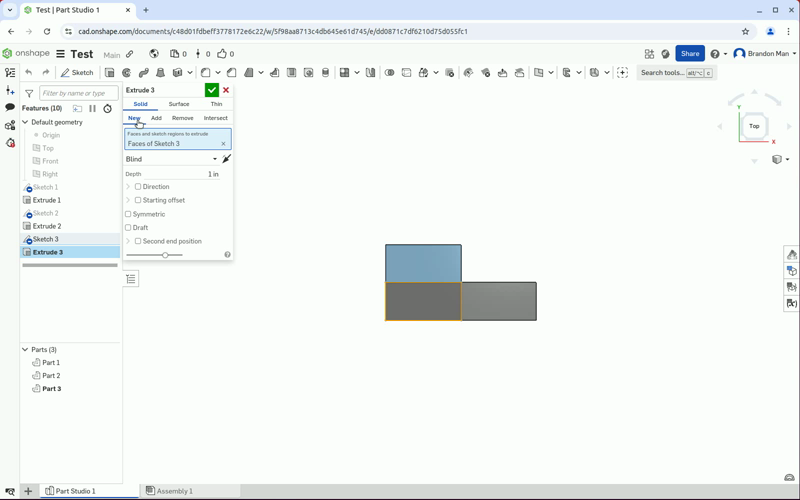
key(tab, 4)
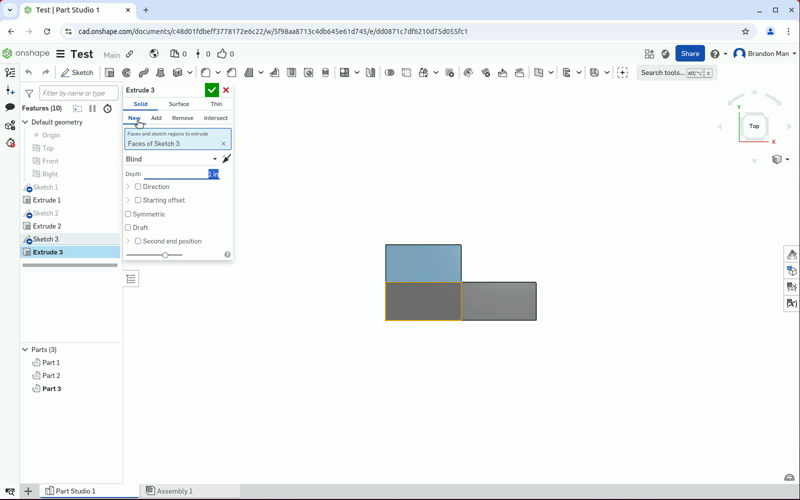
text(1.926)
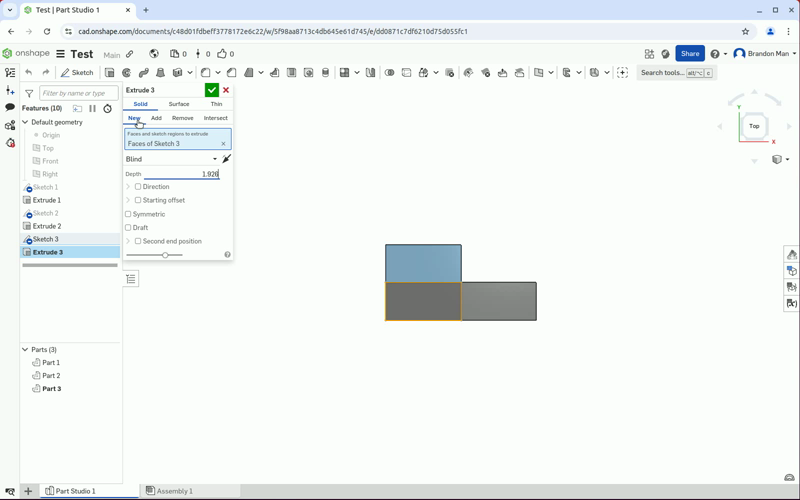
key(enter)
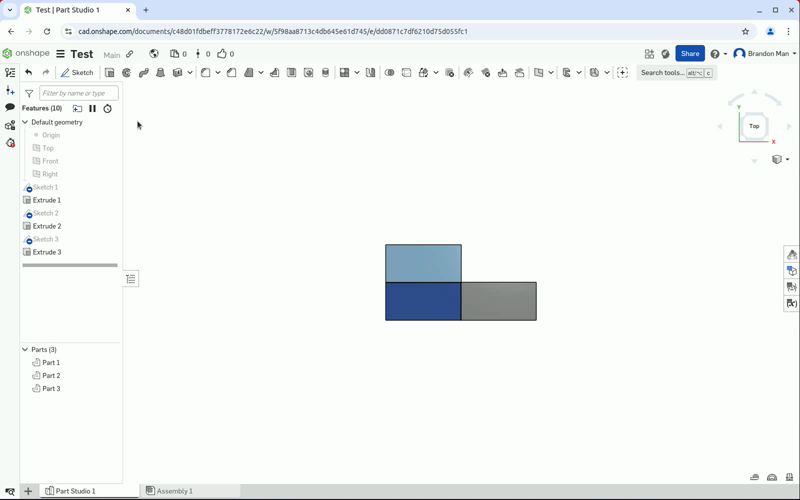
key(shift+h)
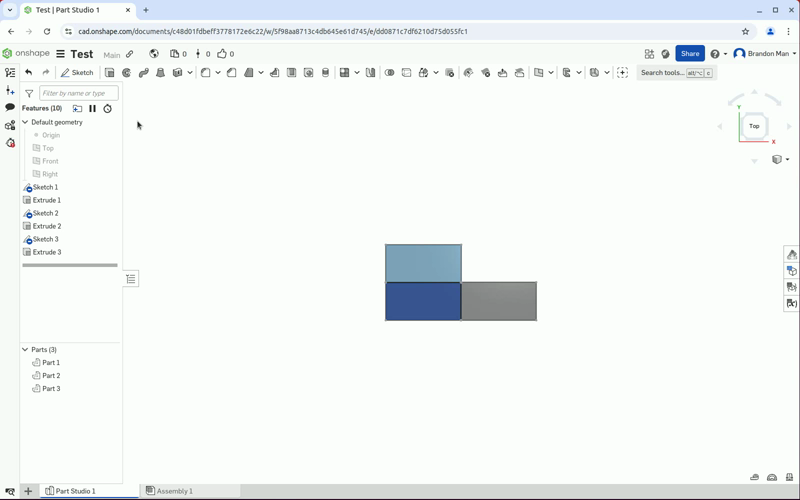
key(shift+h)
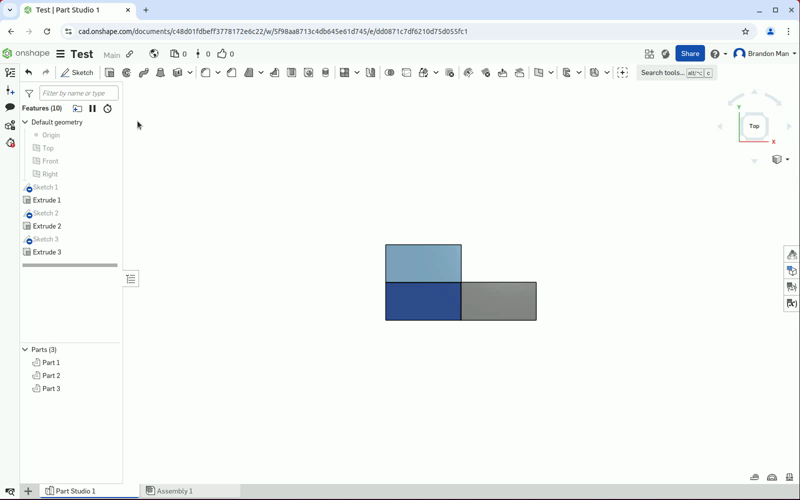
mouse_move(73, 189)
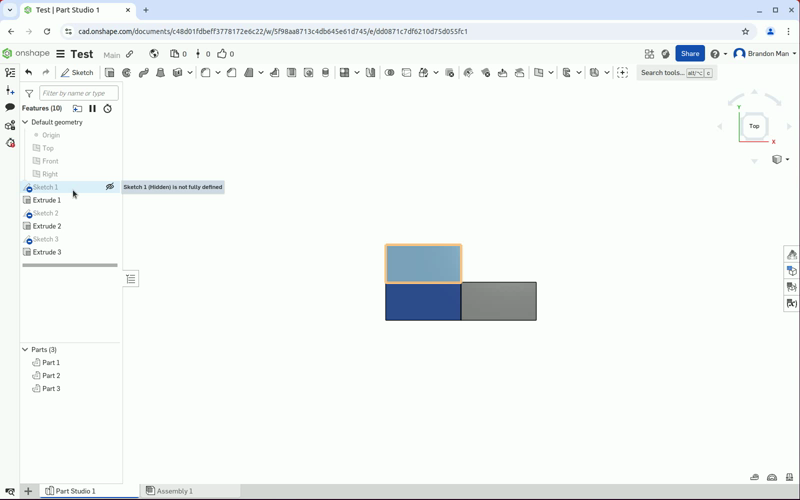
click(73, 189)
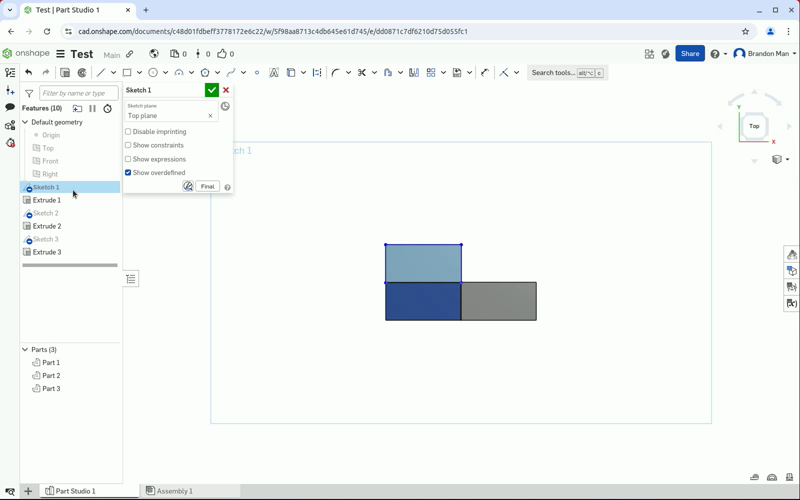
mouse_move(229, 92)
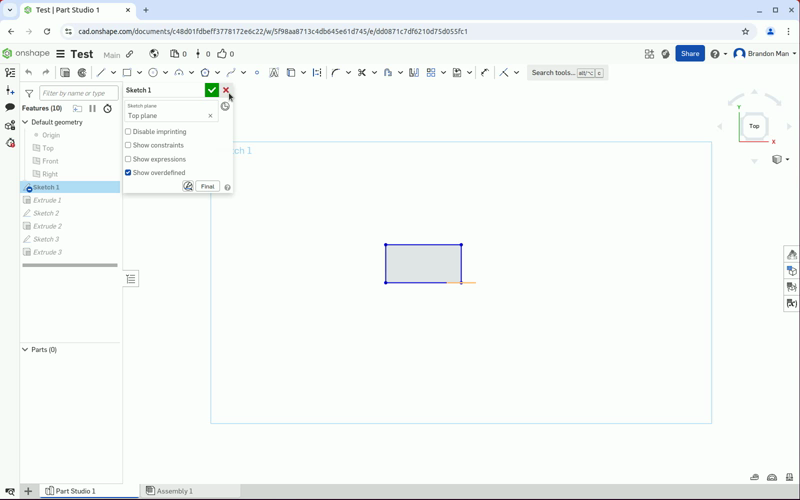
click(229, 92)
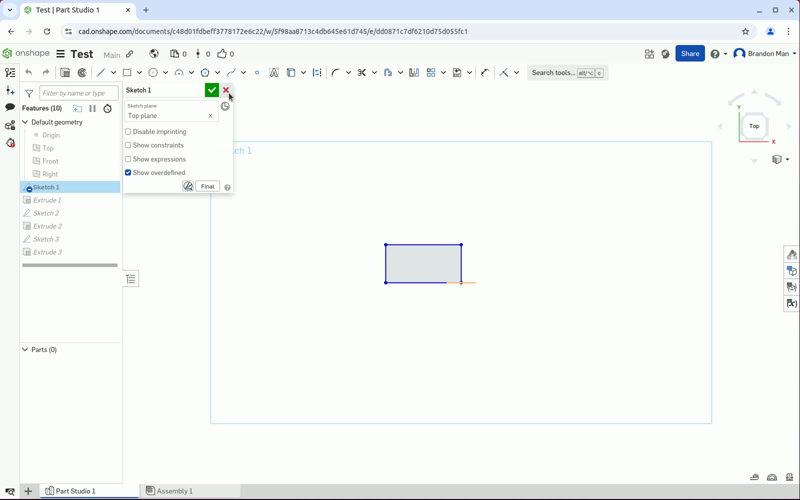
key(shift+s)
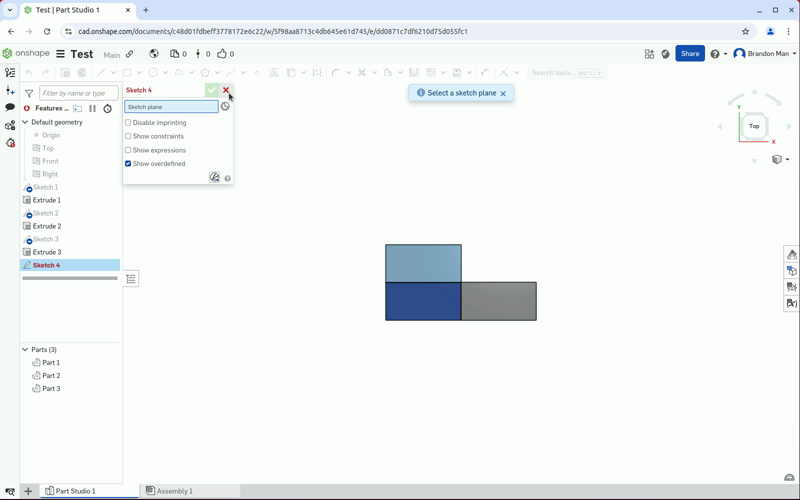
mouse_move(73, 150)
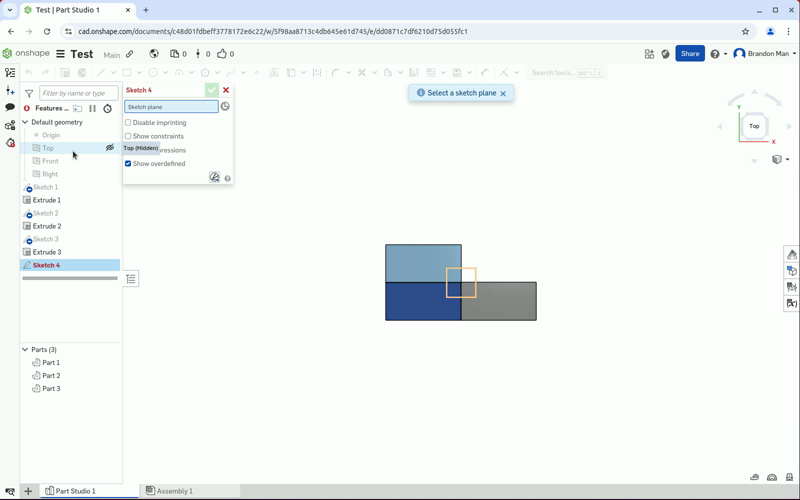
click(73, 150)
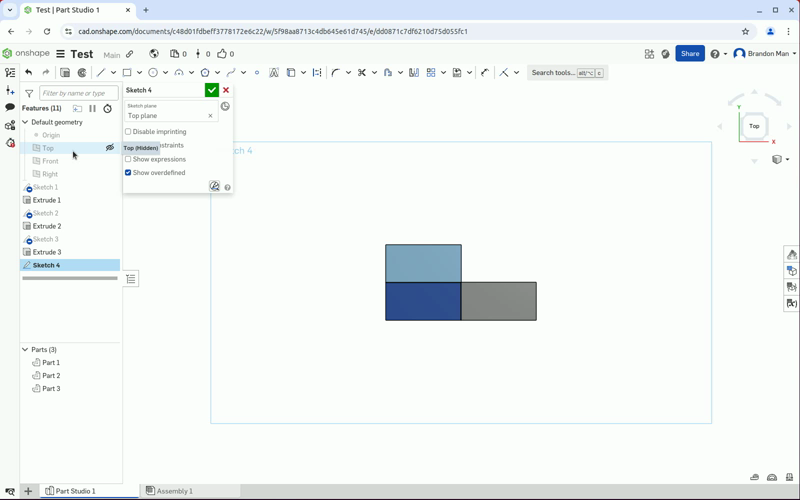
mouse_move(73, 352)
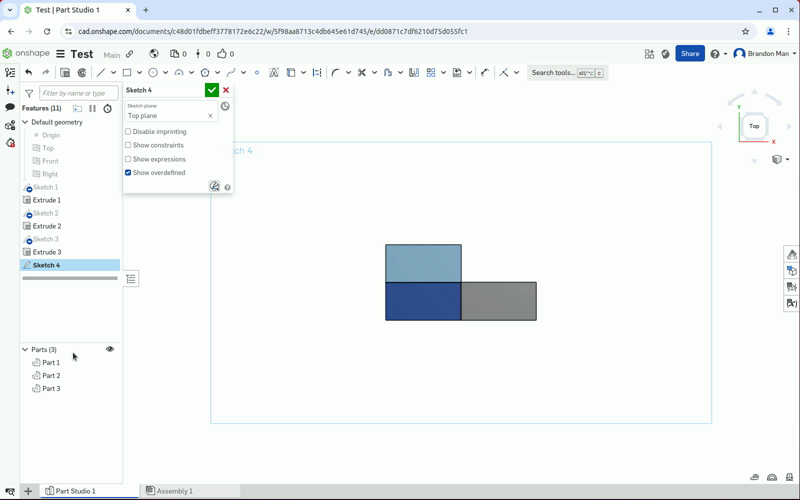
key(y)
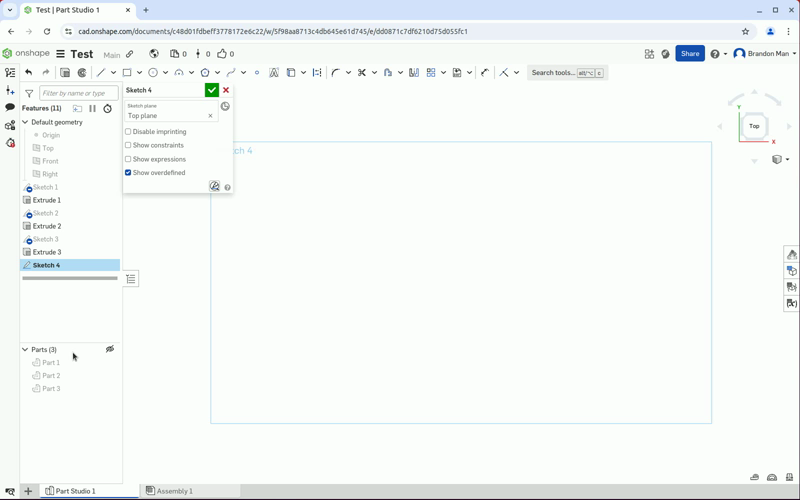
key(l)
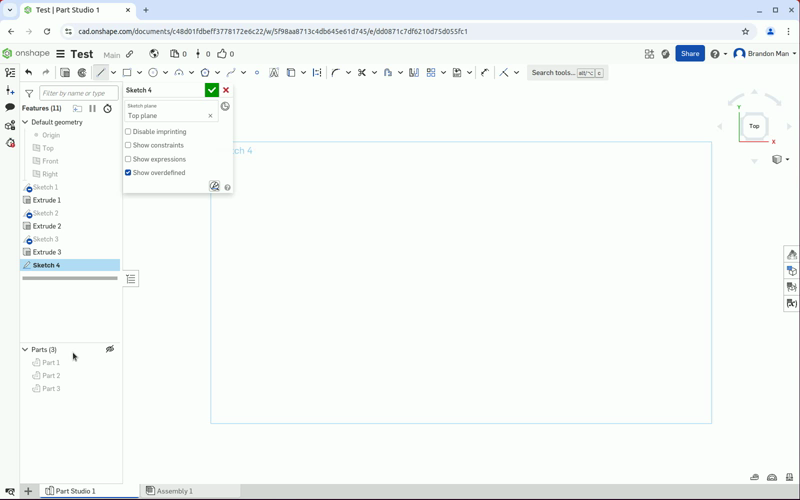
key_down(shift)
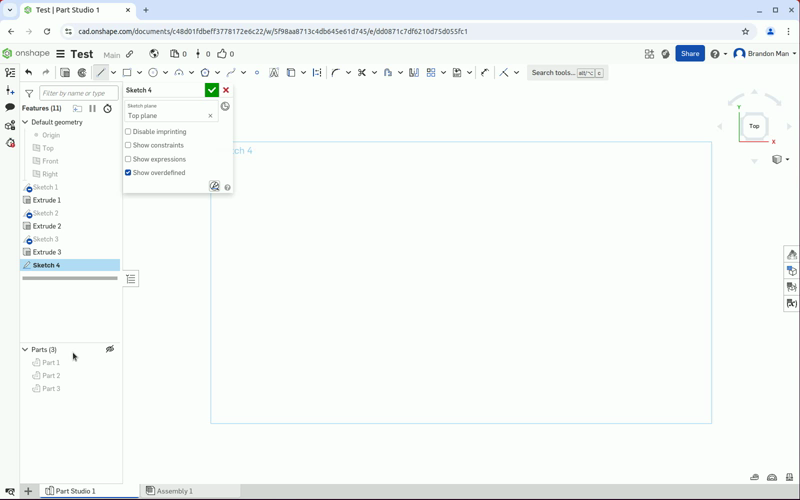
mouse_move(385, 320)
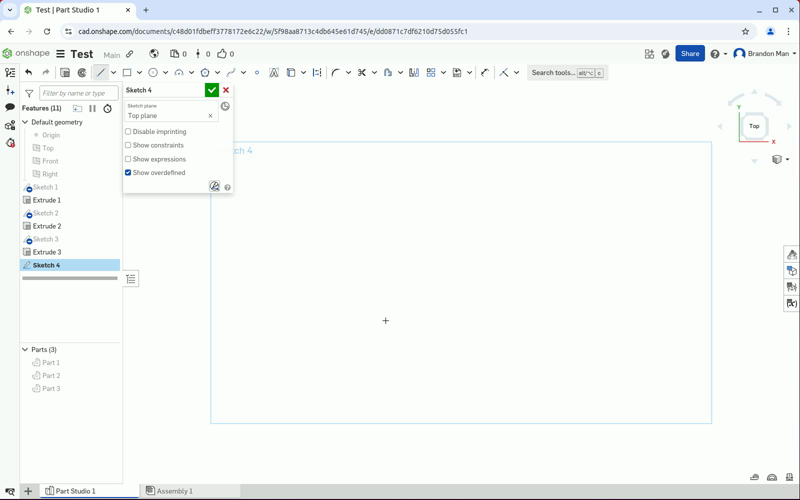
click(385, 320)
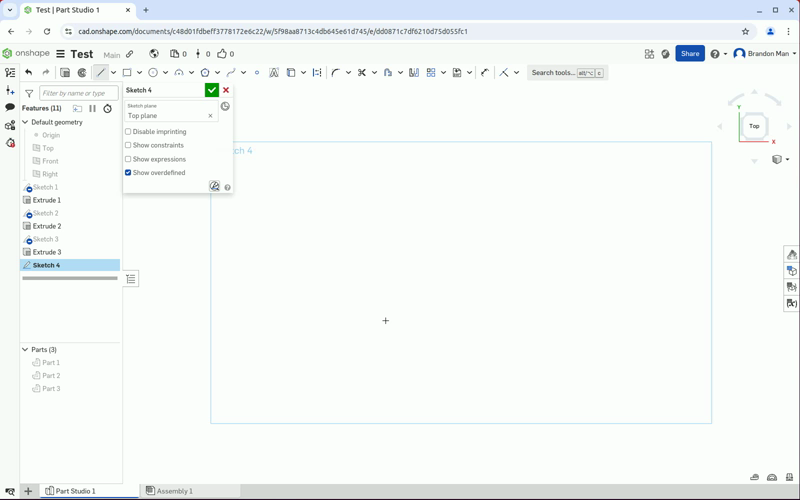
key_up(shift)
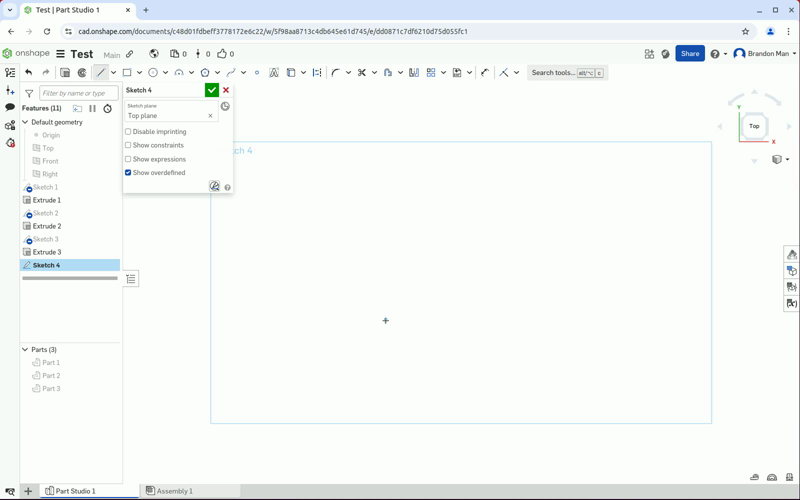
key_down(shift)
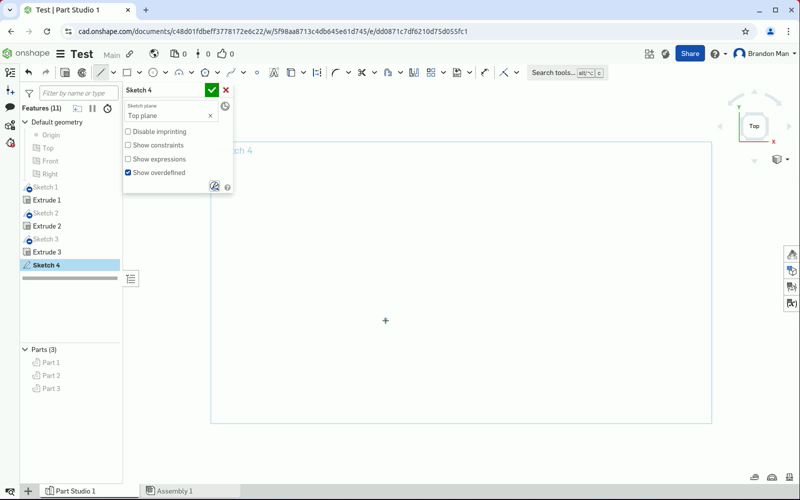
mouse_move(415, 320)
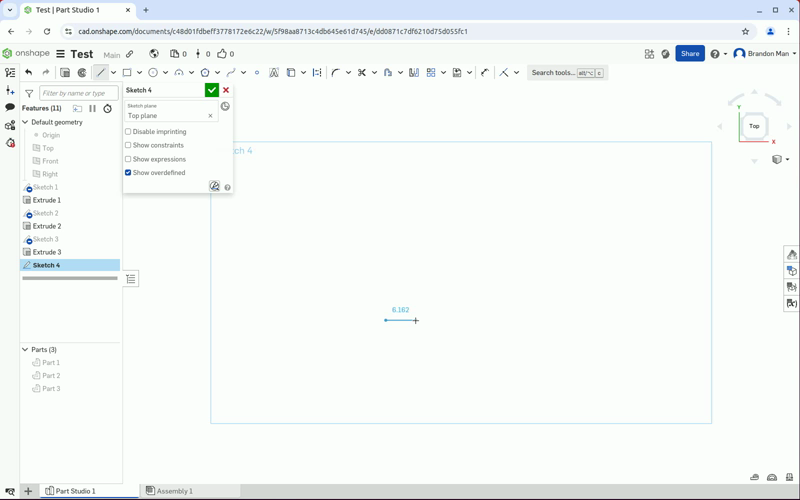
mouse_move(385, 282)
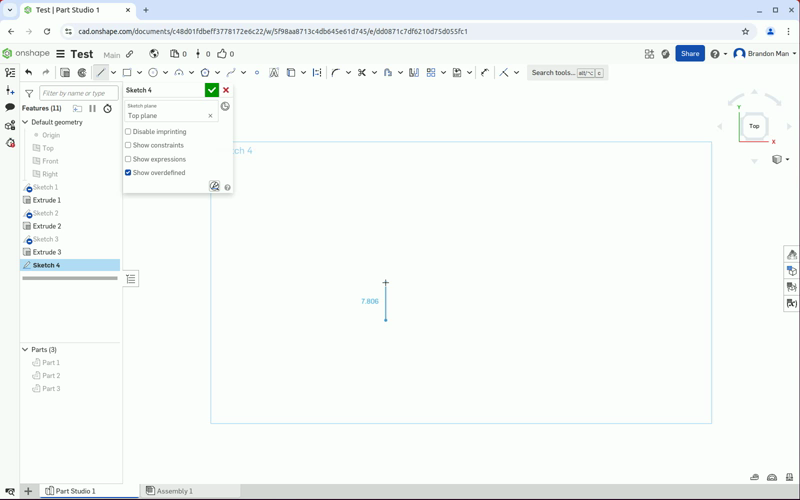
click(385, 282)
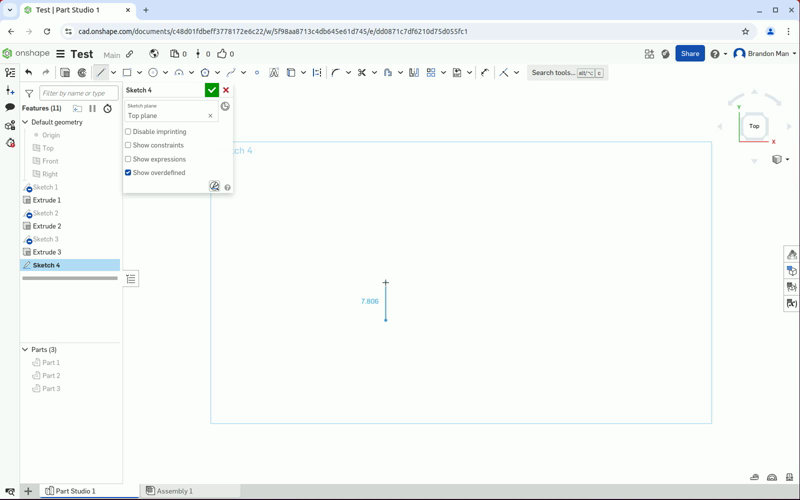
key_up(shift)
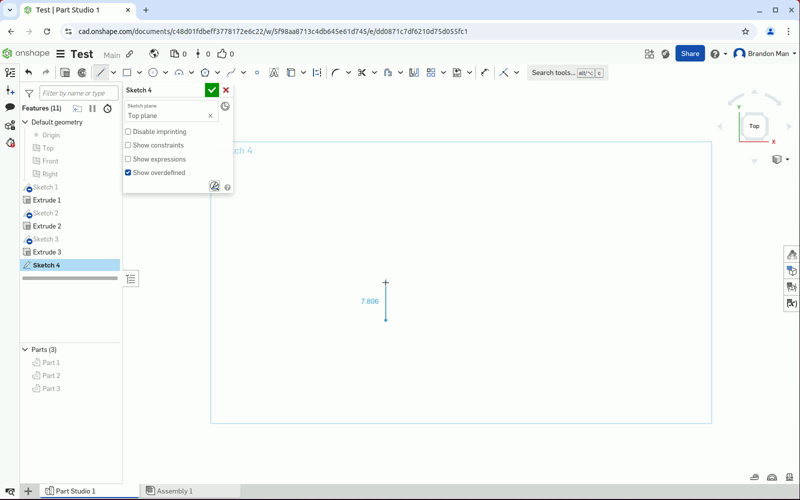
key_down(shift)
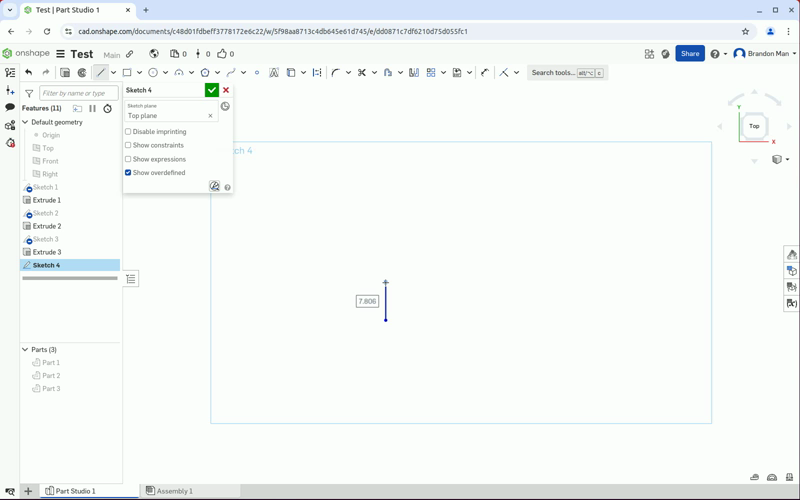
mouse_move(415, 282)
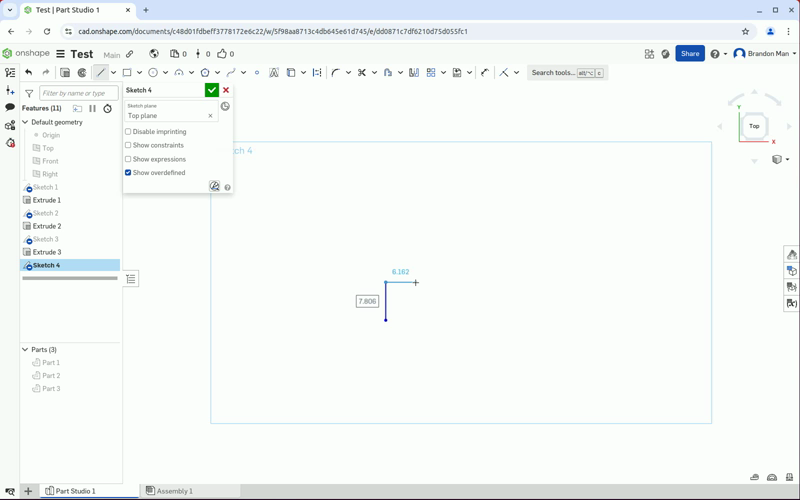
mouse_move(385, 245)
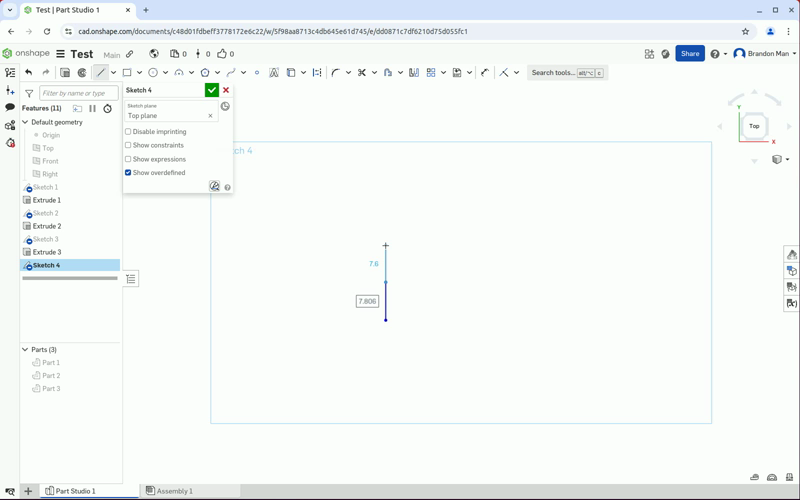
click(385, 245)
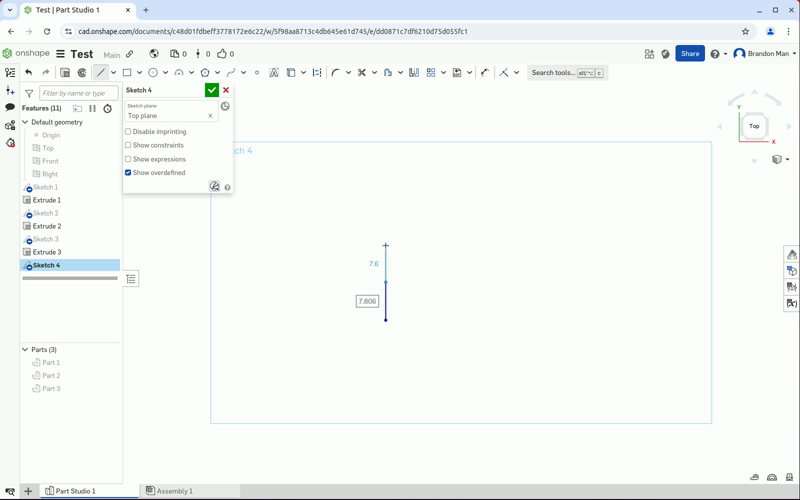
key_up(shift)
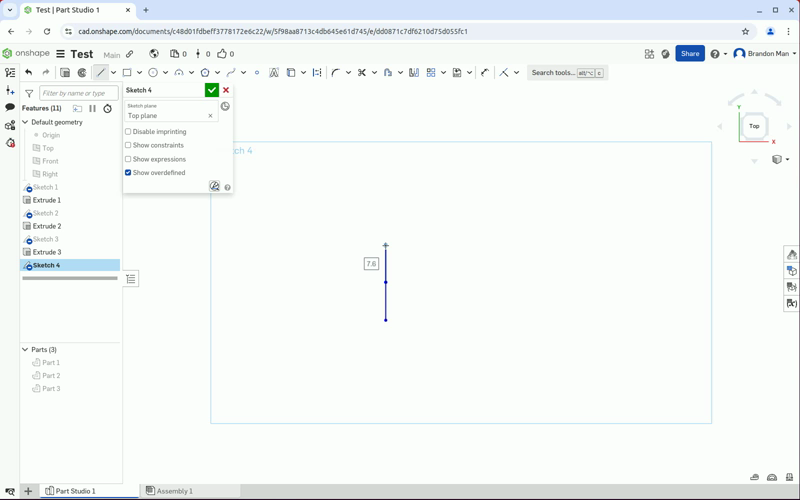
key(esc)
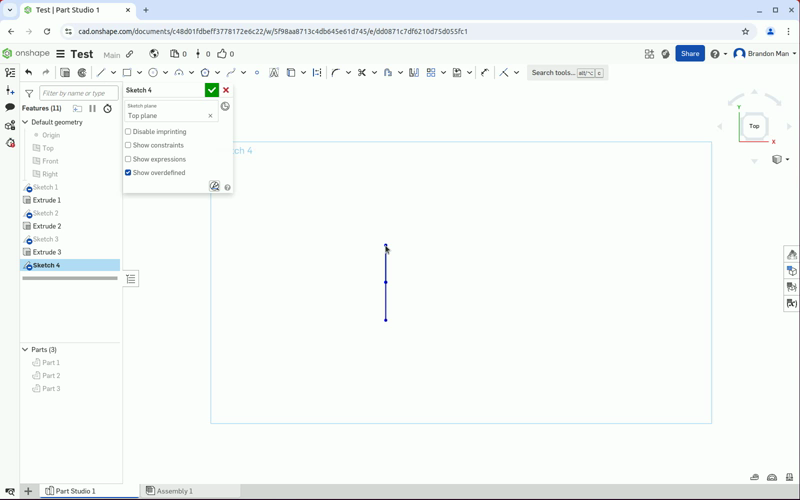
key(a)
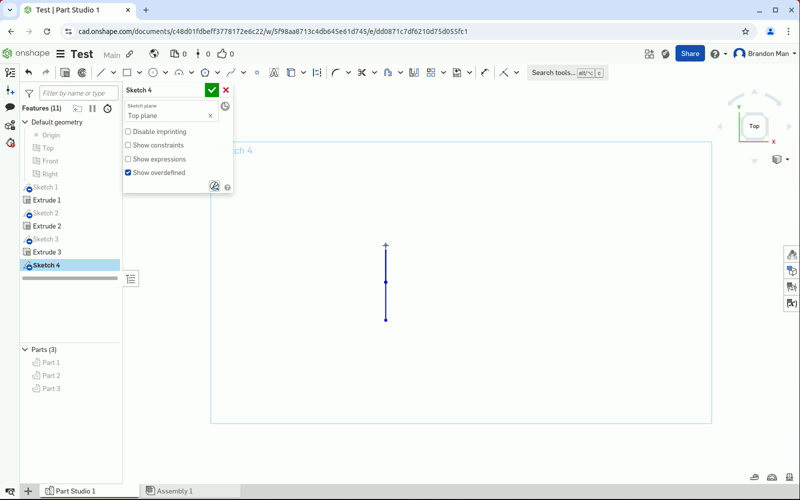
mouse_move(385, 245)
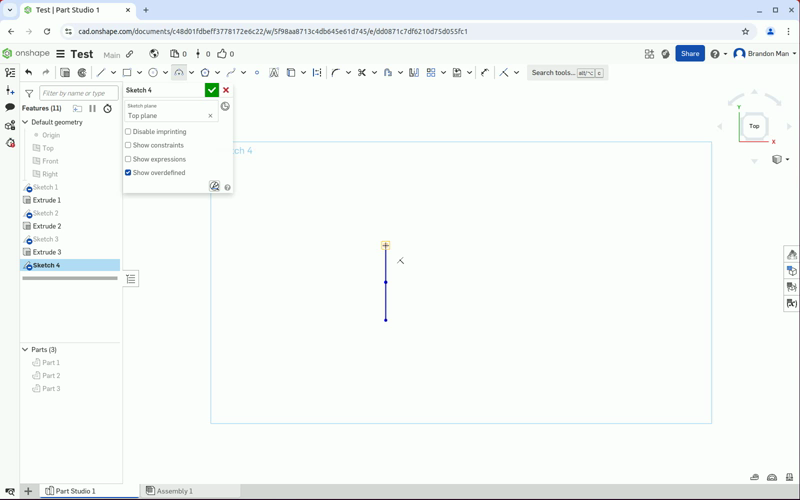
click(385, 245)
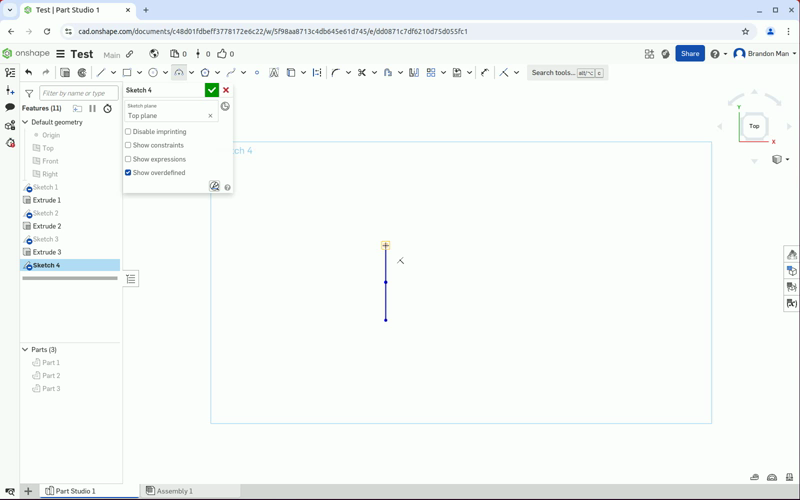
mouse_move(385, 320)
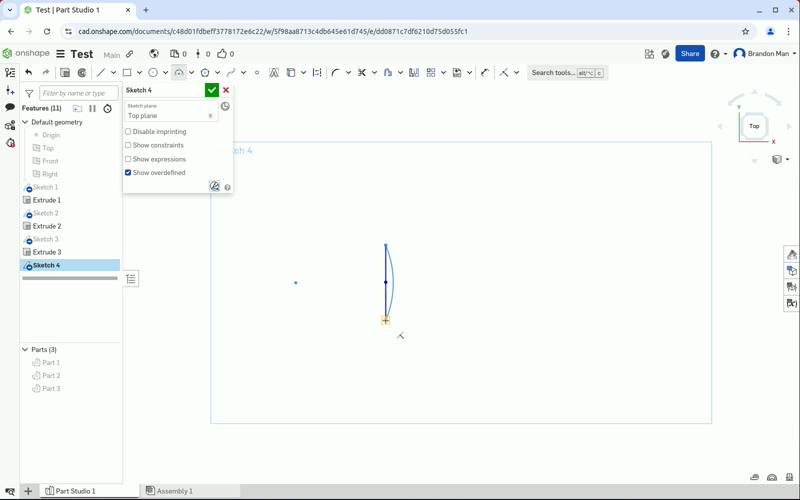
click(385, 320)
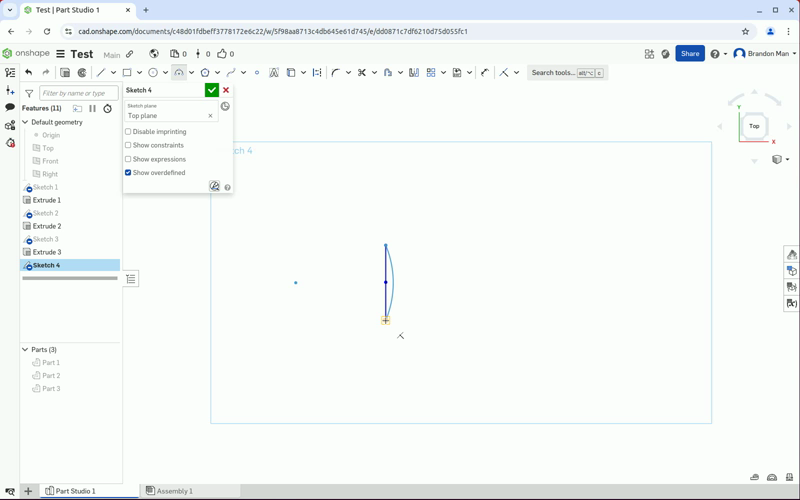
key_down(shift)
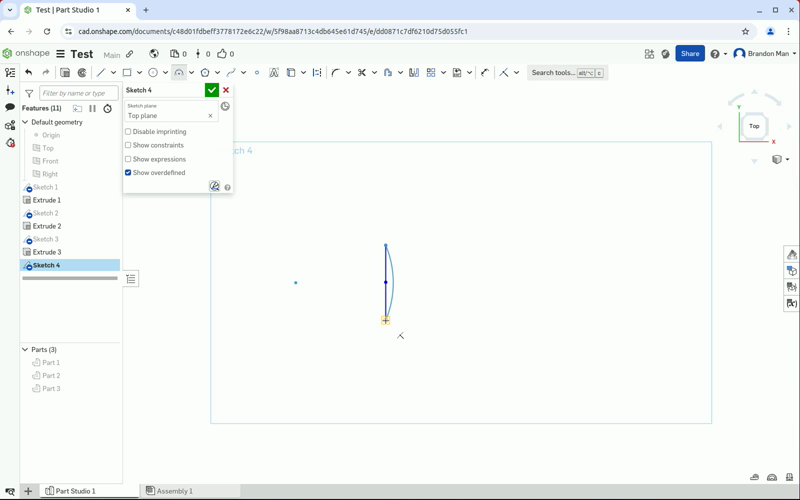
mouse_move(347, 282)
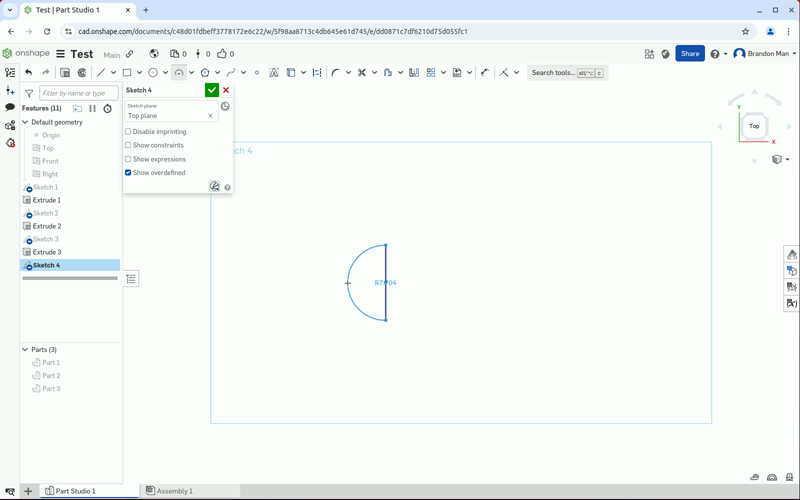
click(347, 282)
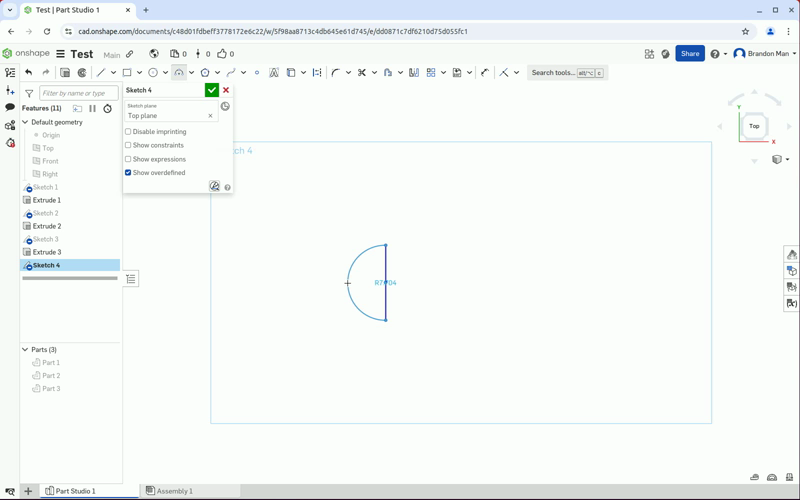
key_up(shift)
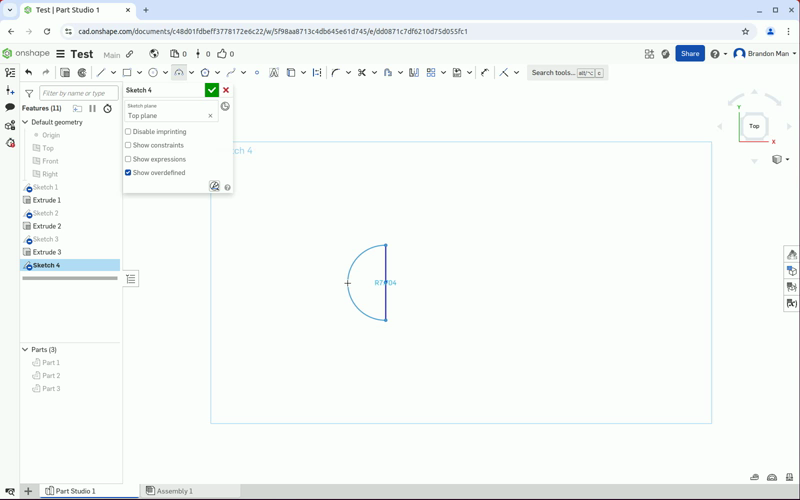
key(esc)
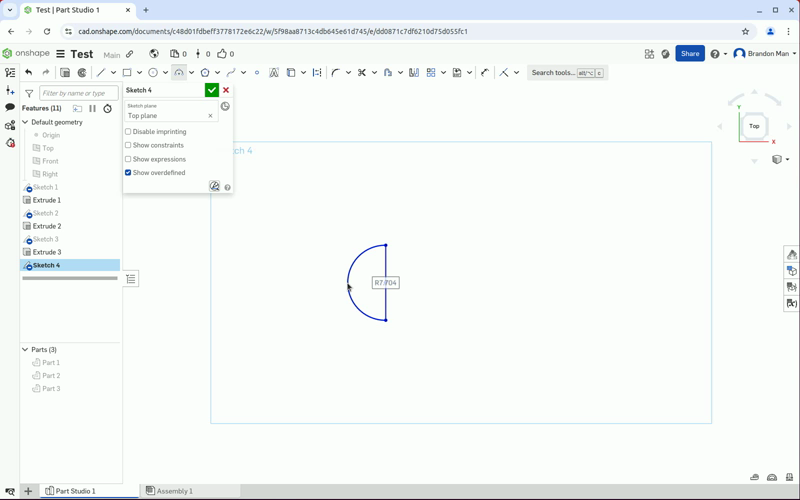
mouse_move(371, 314)
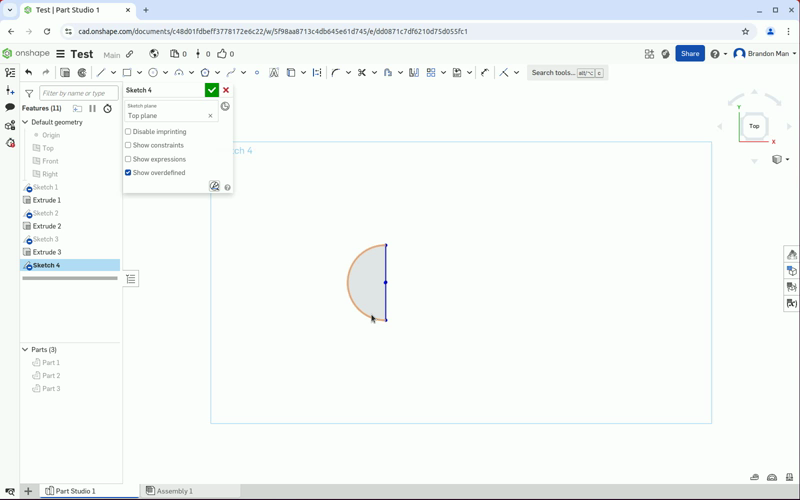
scroll(6)
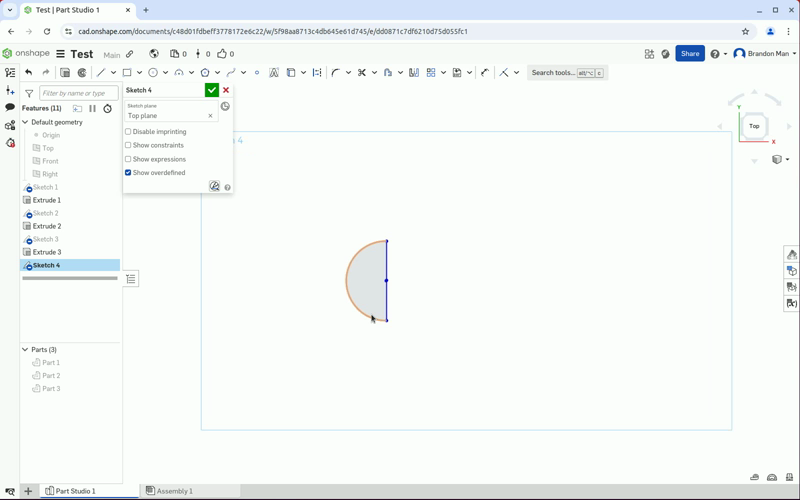
scroll(6)
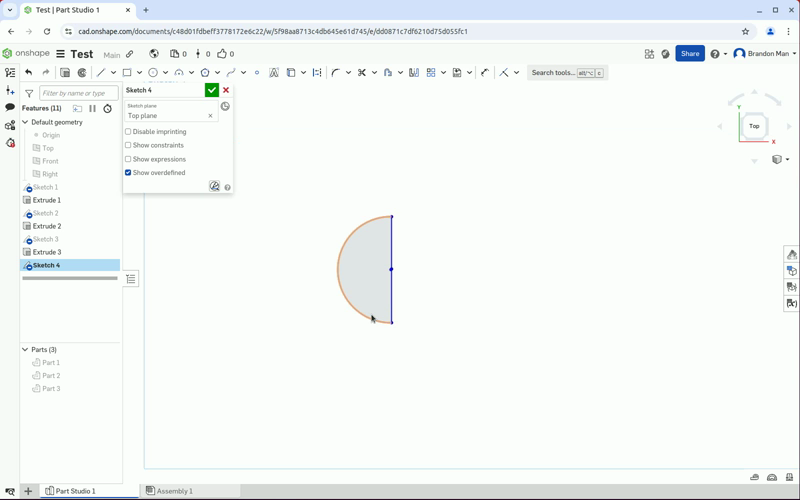
scroll(6)
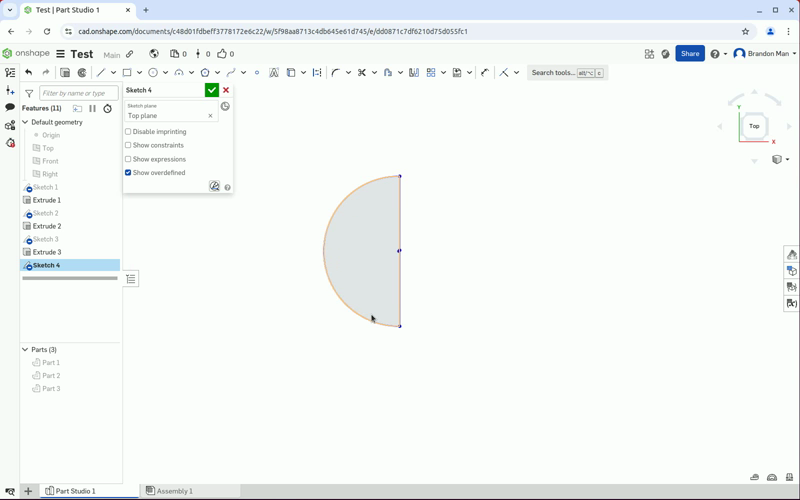
scroll(6)
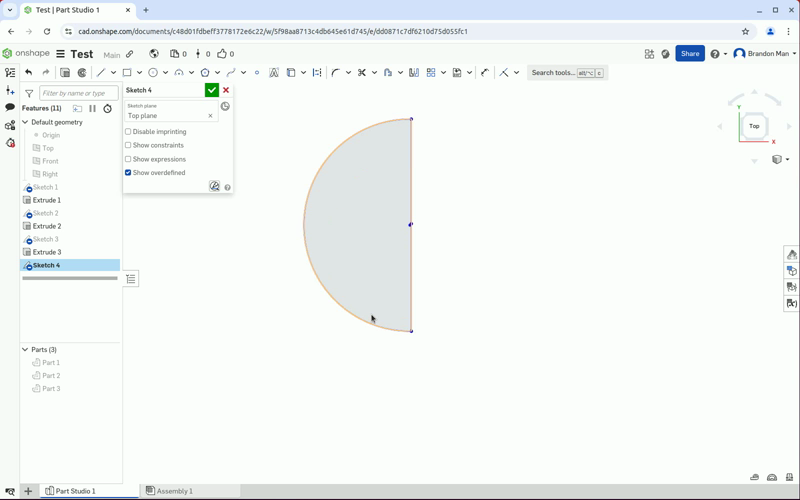
scroll(6)
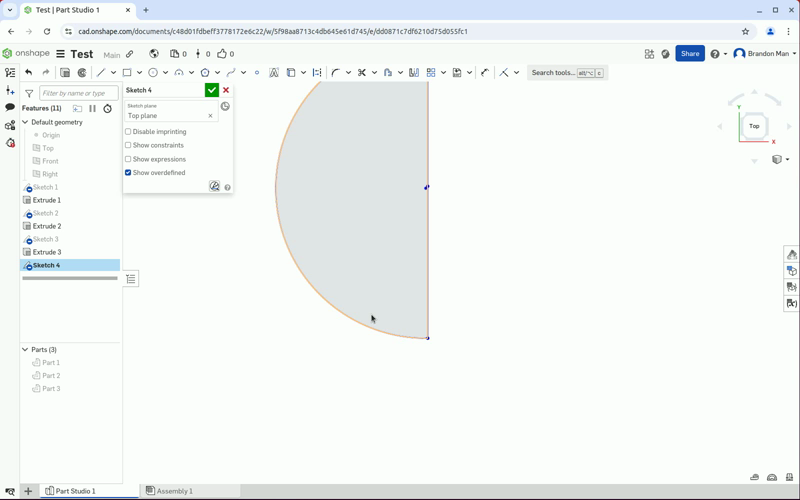
scroll(6)
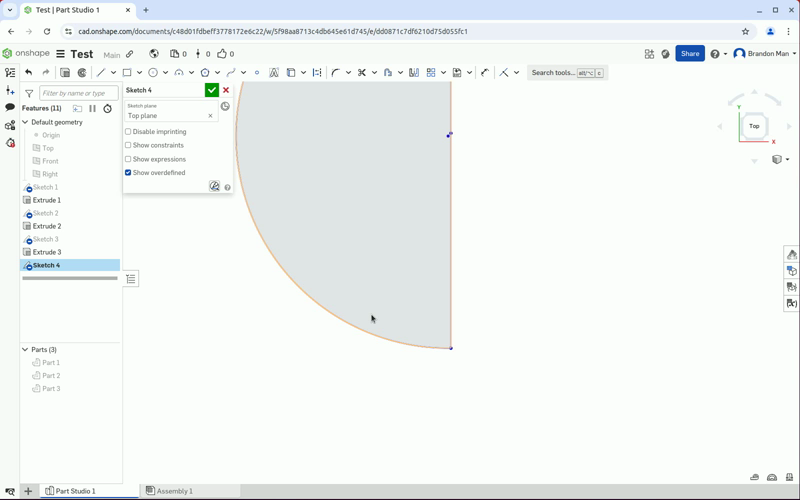
scroll(6)
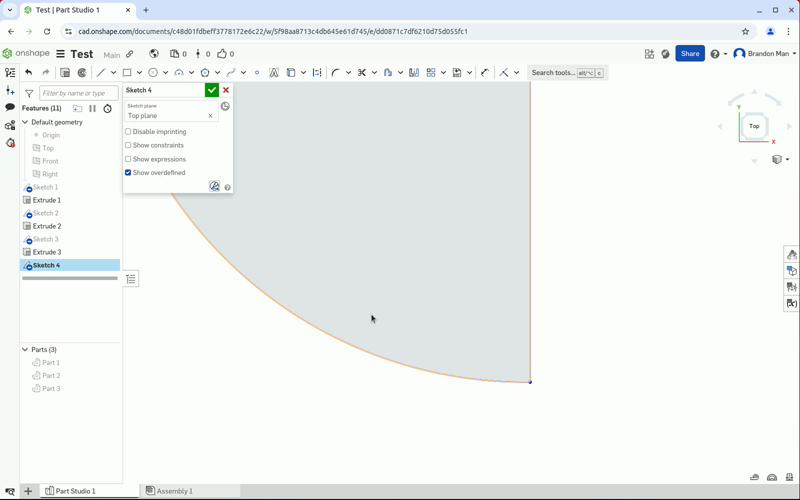
click(371, 314)
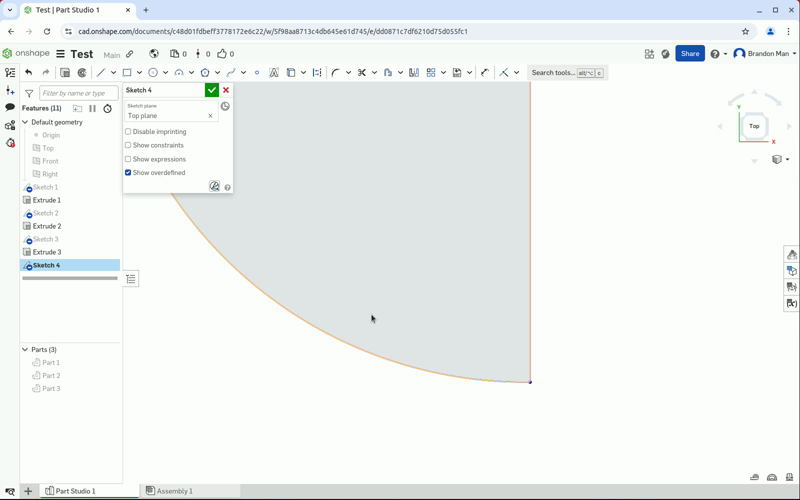
scroll(-6)
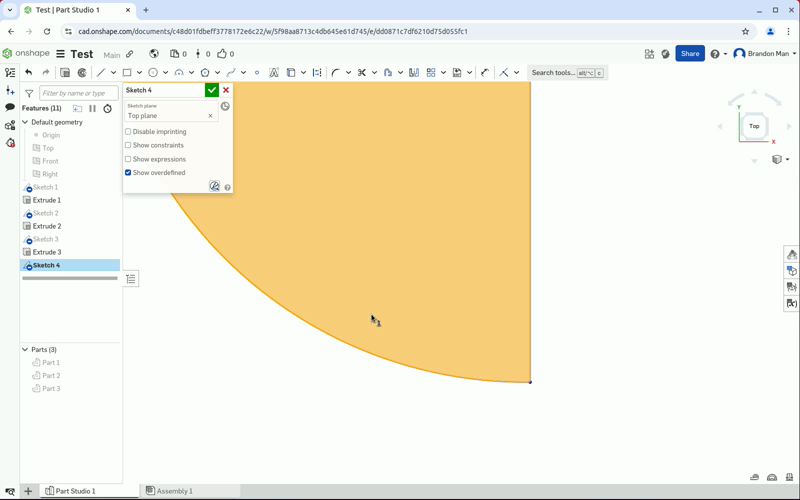
scroll(-6)
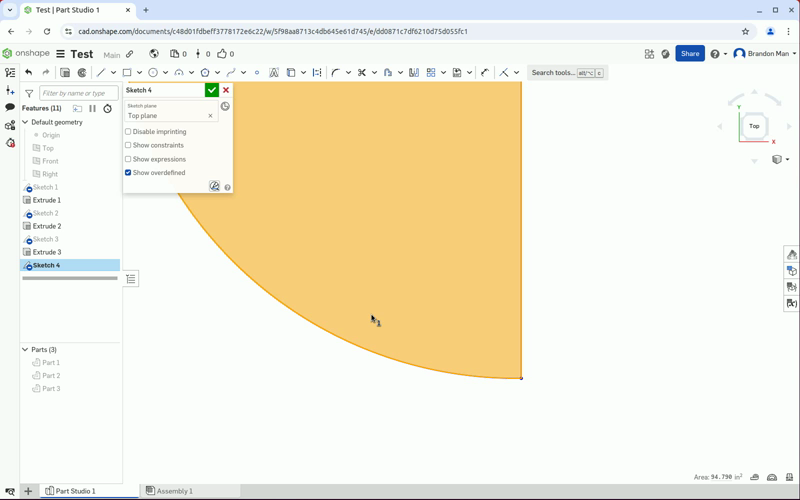
scroll(-6)
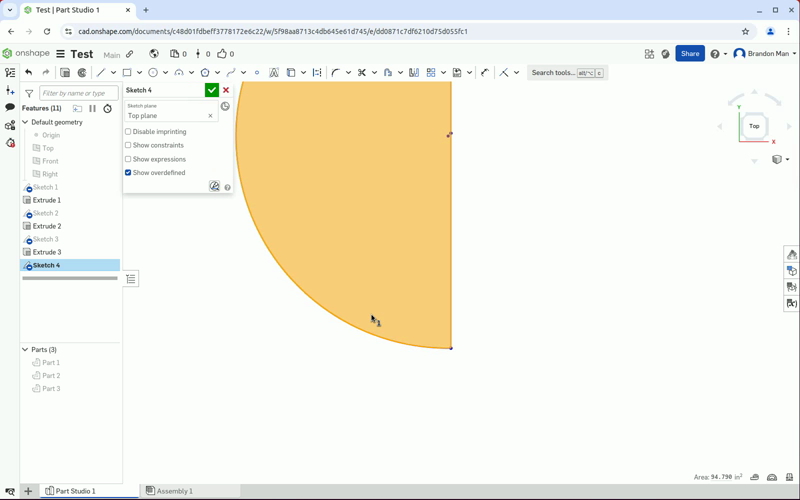
scroll(-6)
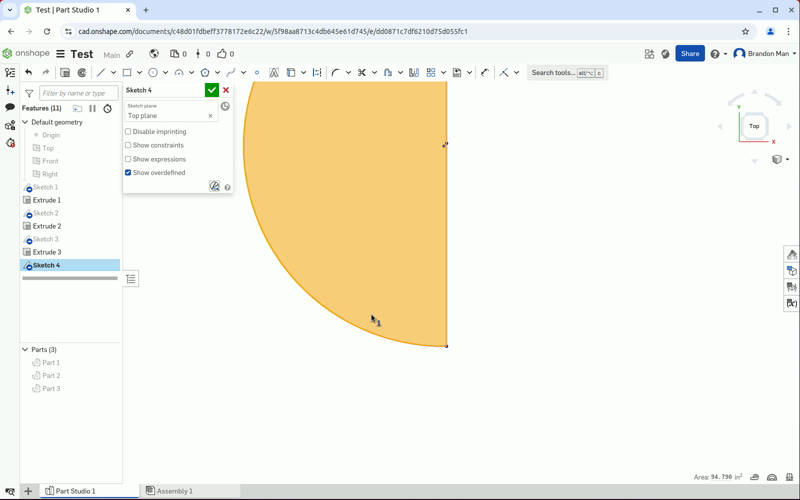
scroll(-6)
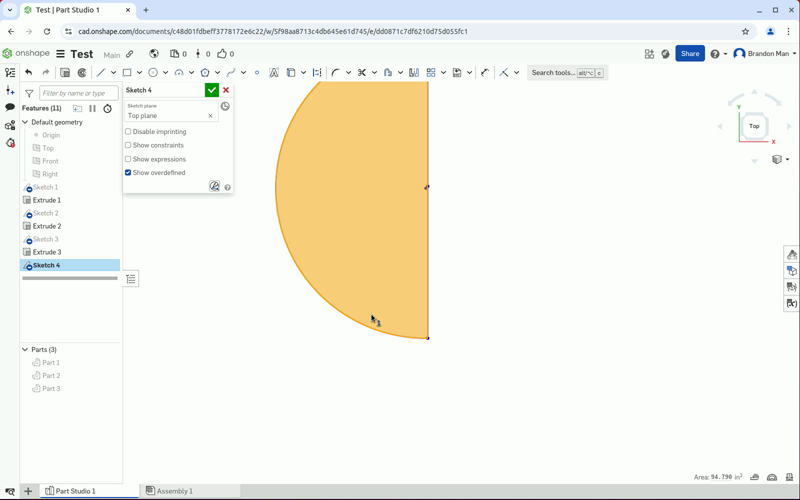
scroll(-6)
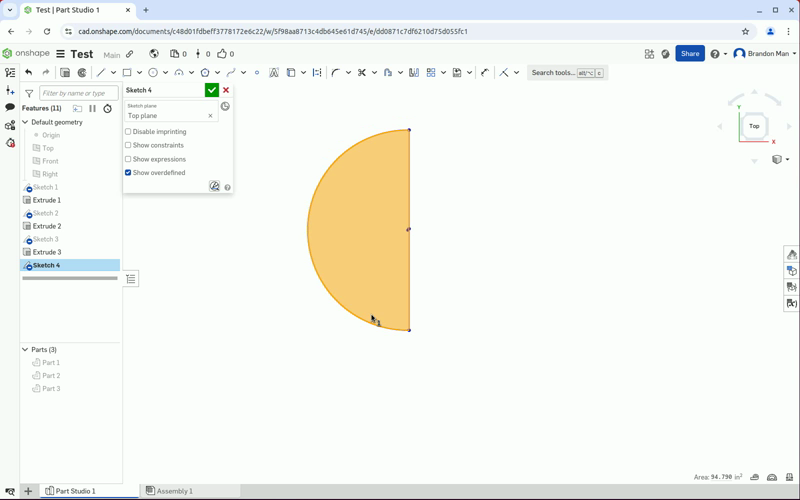
scroll(-6)
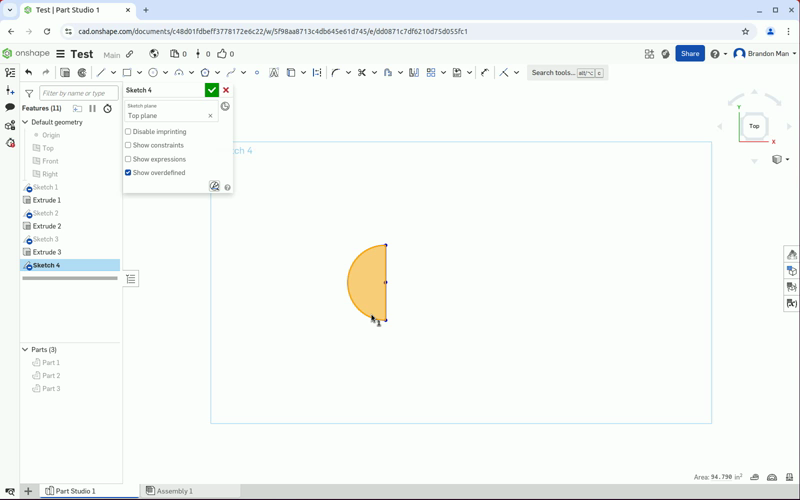
mouse_move(73, 352)
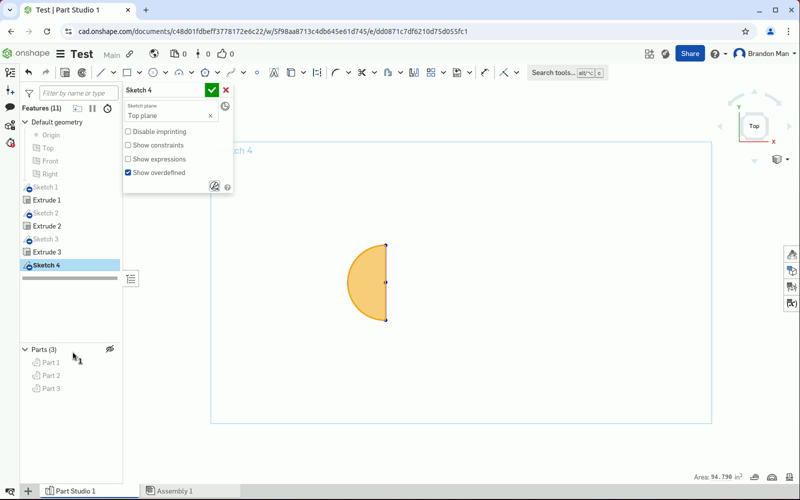
key(shift+y)
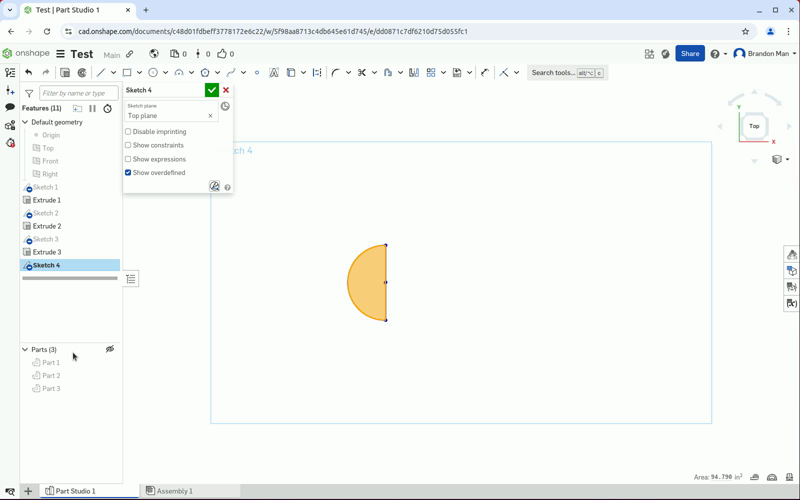
key(shift+e)
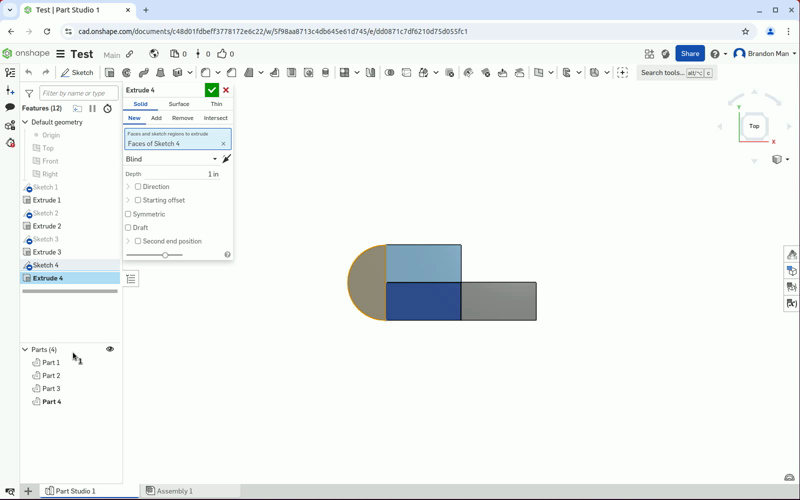
mouse_move(143, 106)
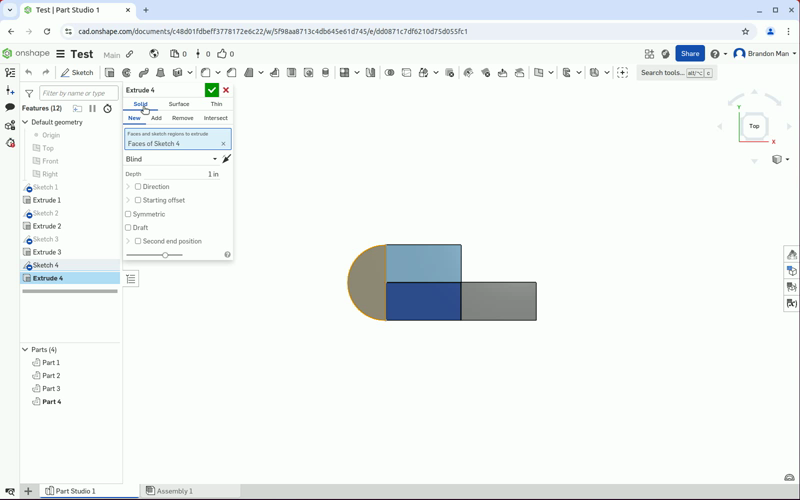
click(143, 106)
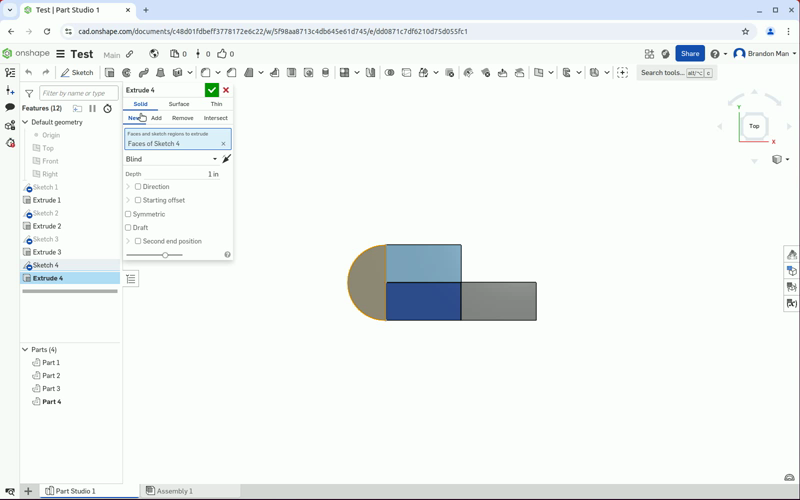
mouse_move(137, 120)
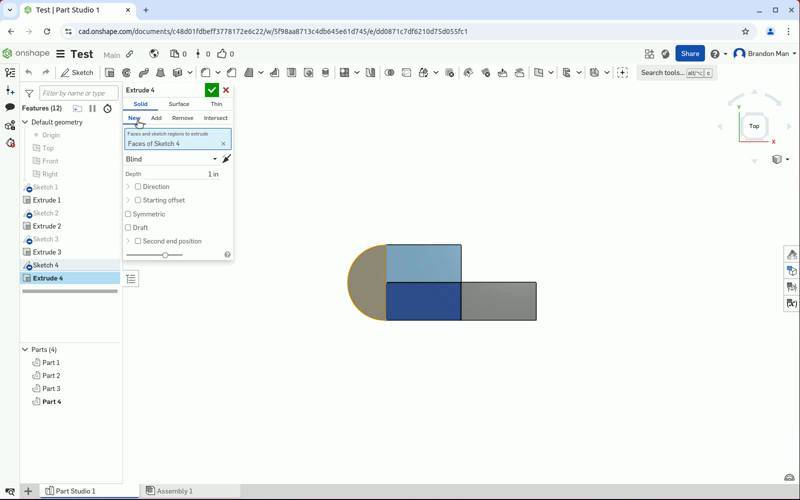
click(137, 120)
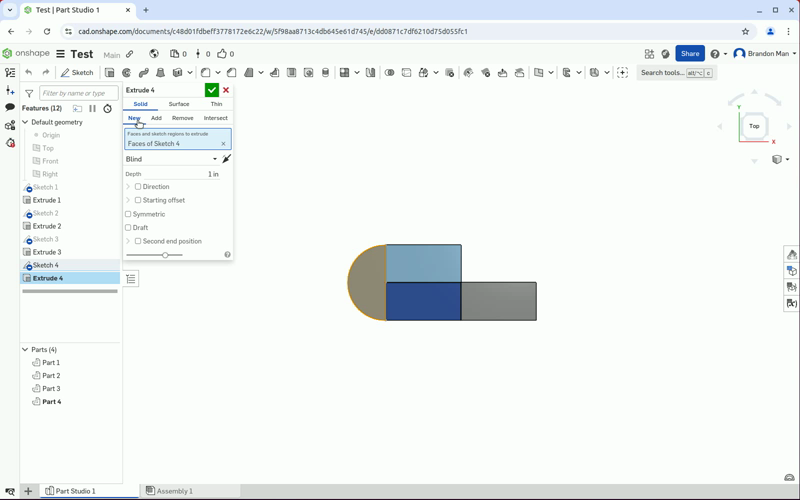
key(tab, 4)
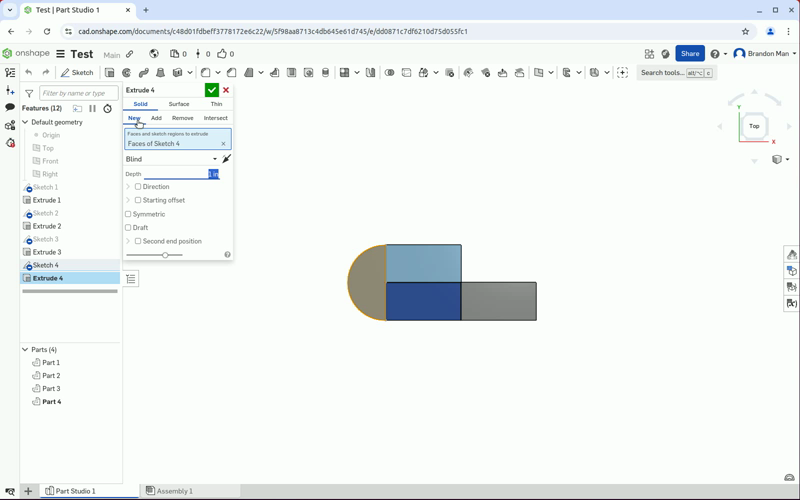
text(1.926)
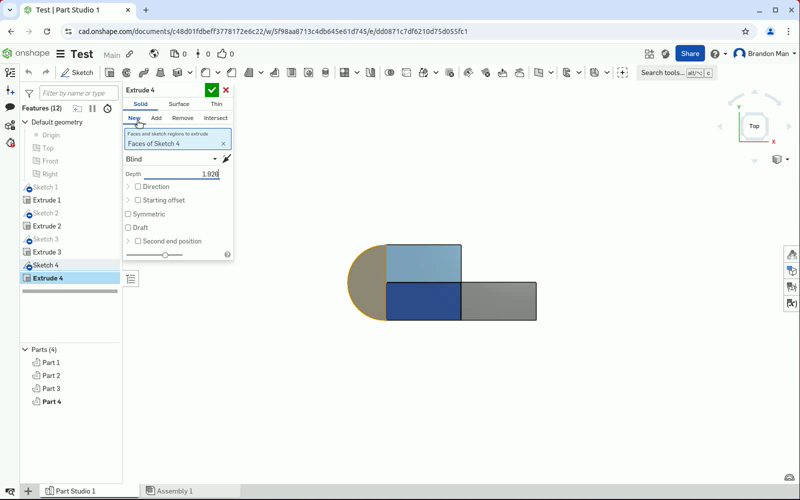
key(enter)
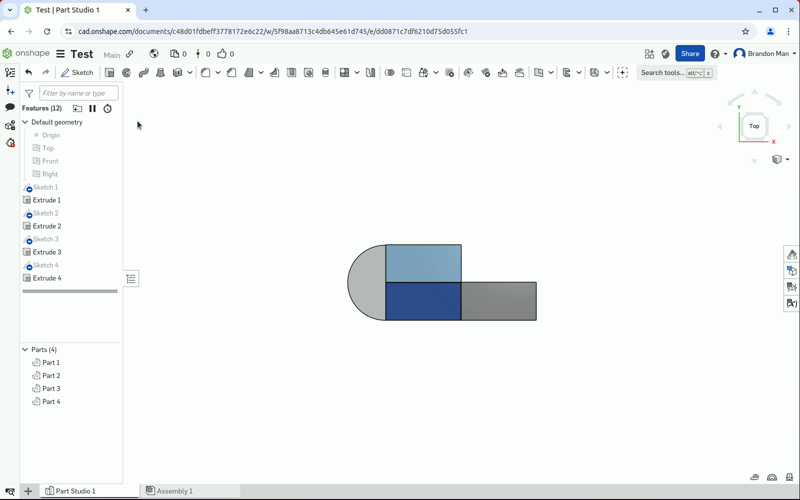
key(shift+h)
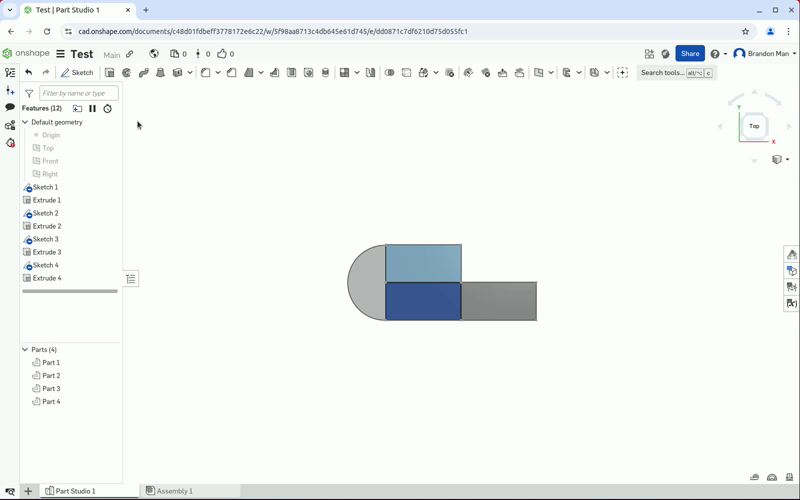
key(shift+h)
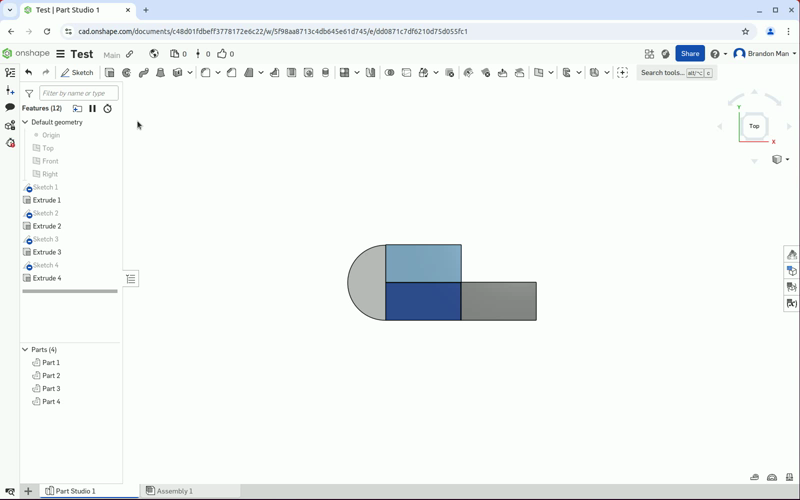
mouse_move(73, 189)
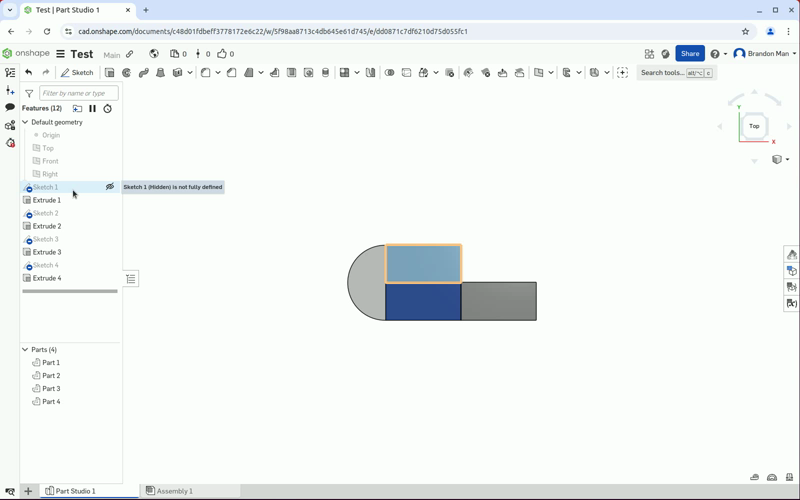
click(73, 189)
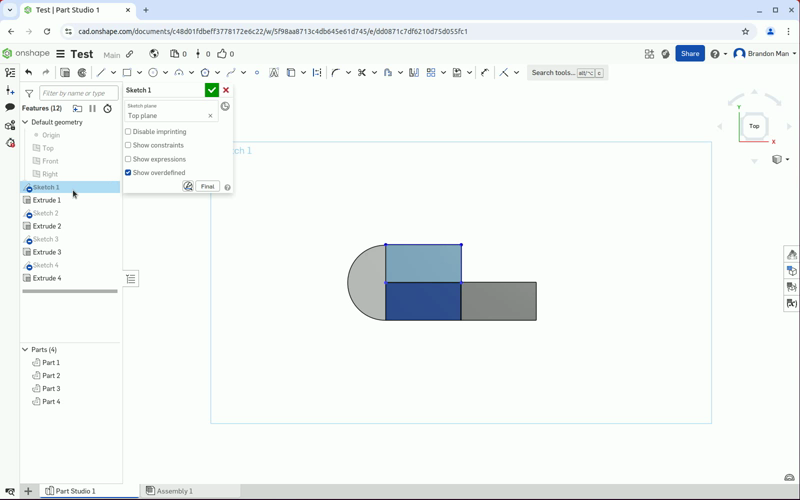
mouse_move(229, 92)
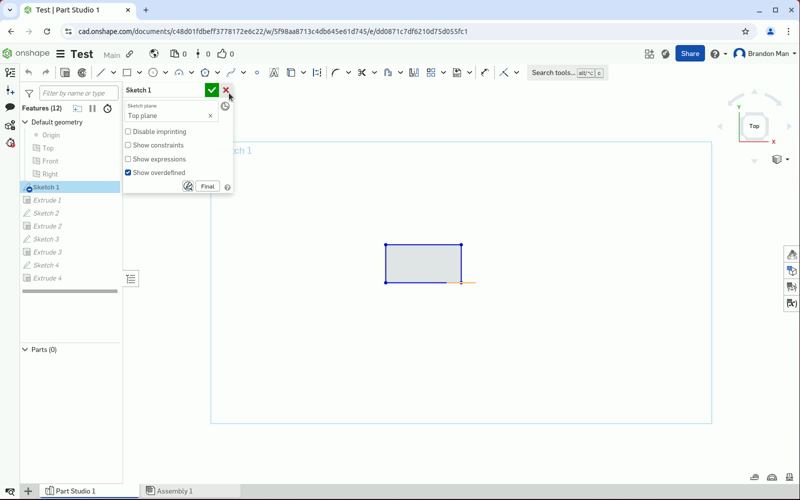
click(229, 92)
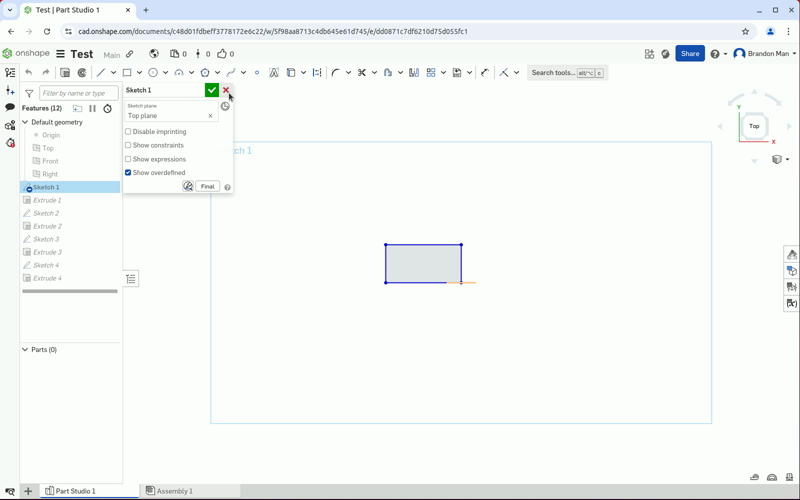
key(shift+s)
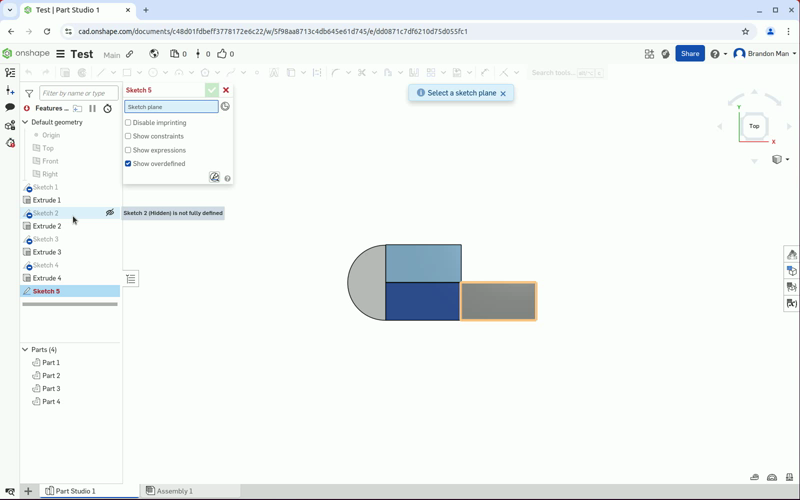
scroll(3)
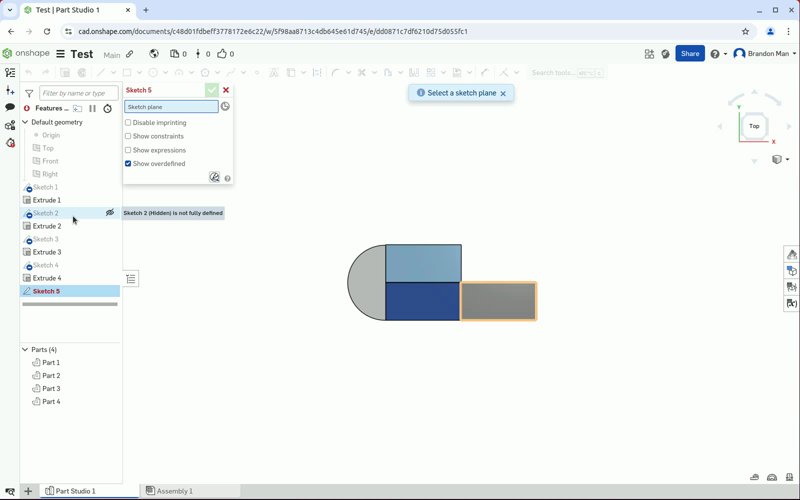
mouse_move(73, 150)
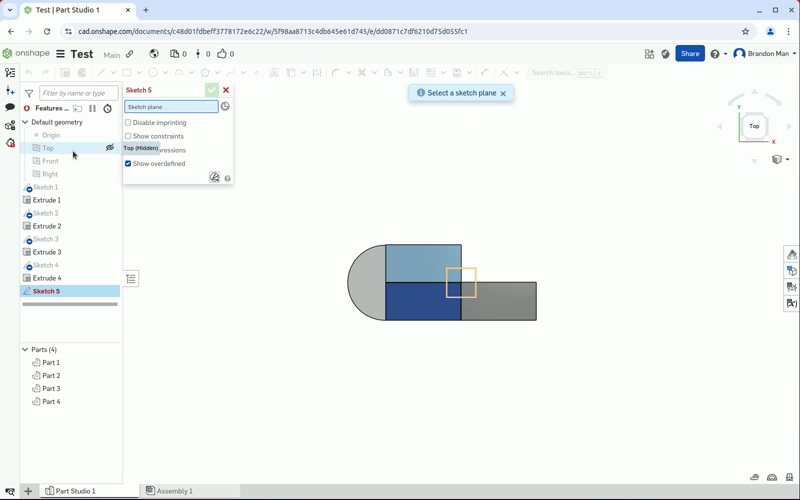
click(73, 150)
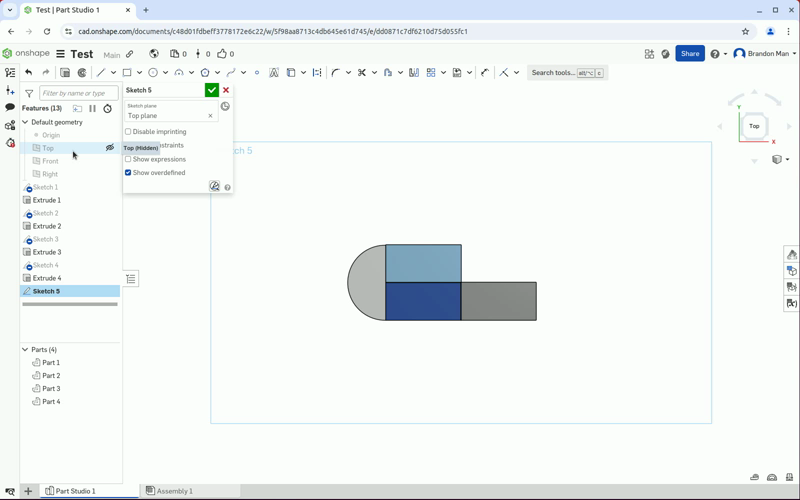
mouse_move(73, 352)
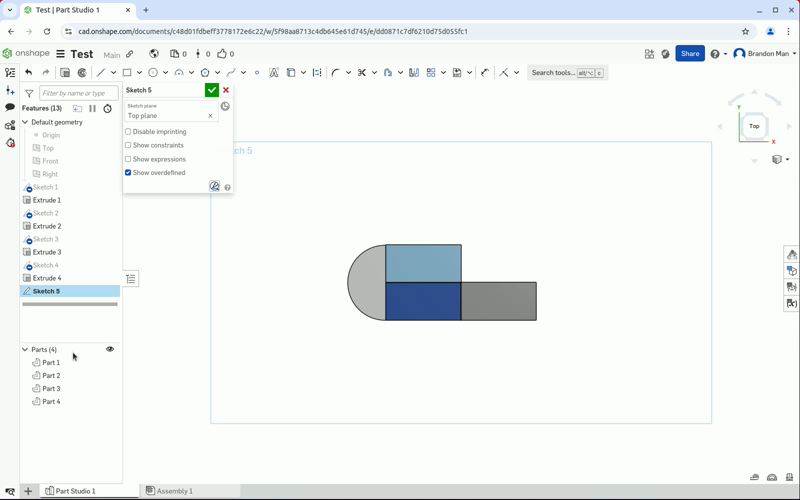
key(y)
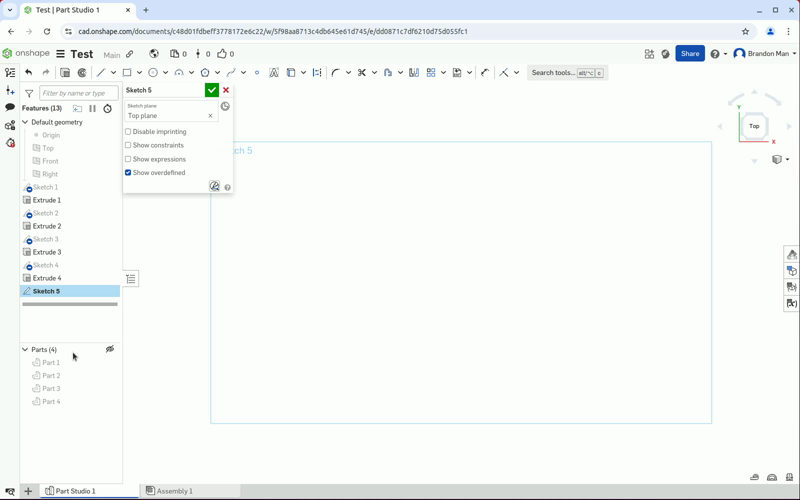
key(l)
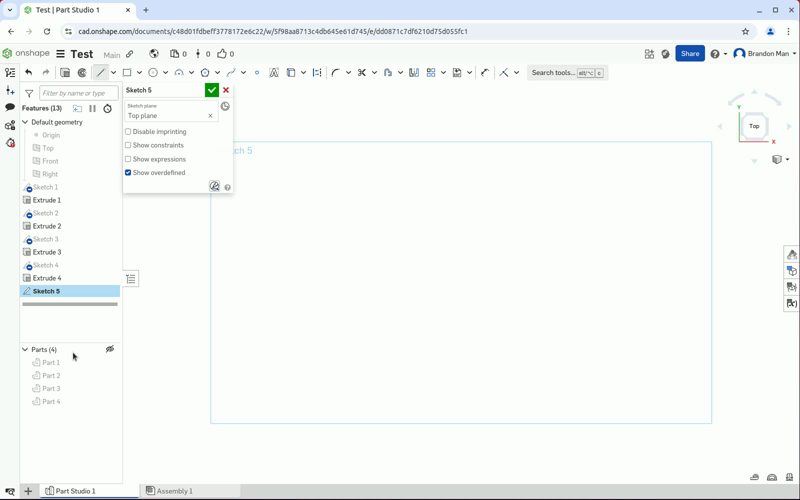
key_down(shift)
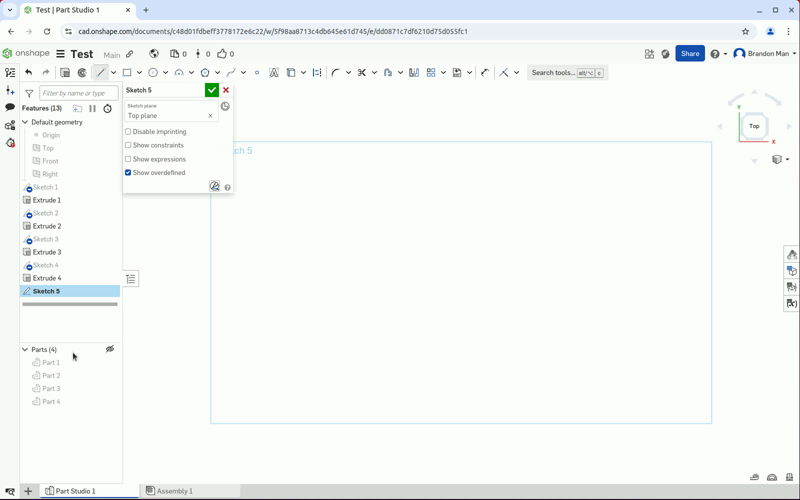
mouse_move(460, 282)
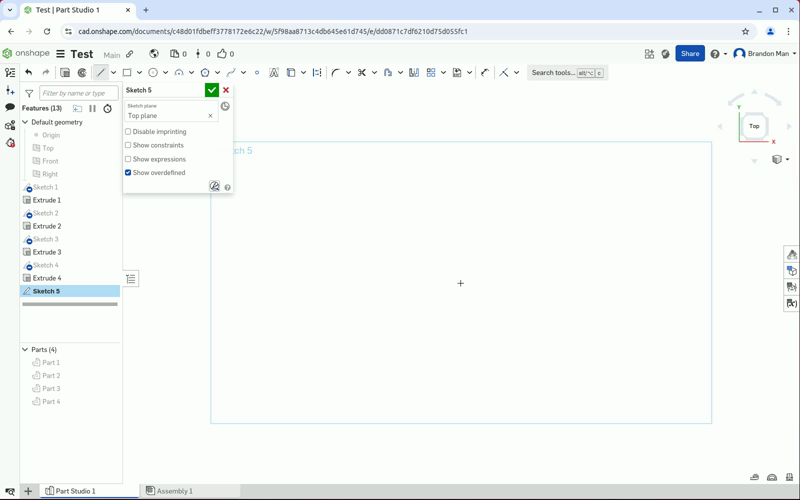
click(460, 282)
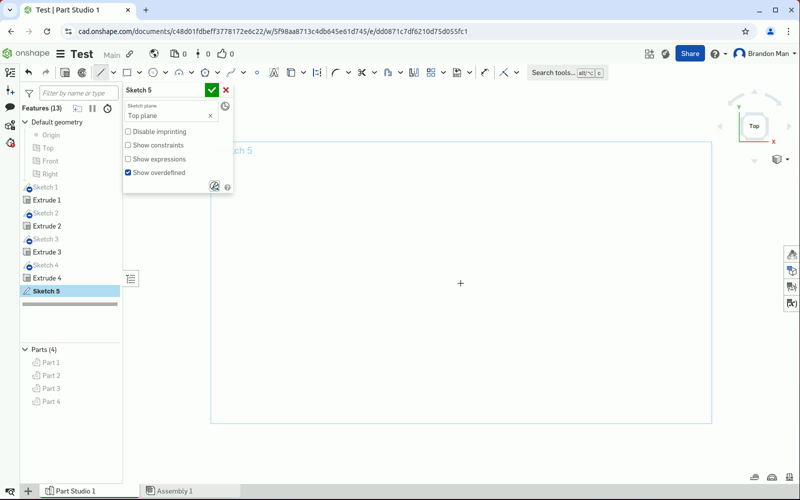
key_up(shift)
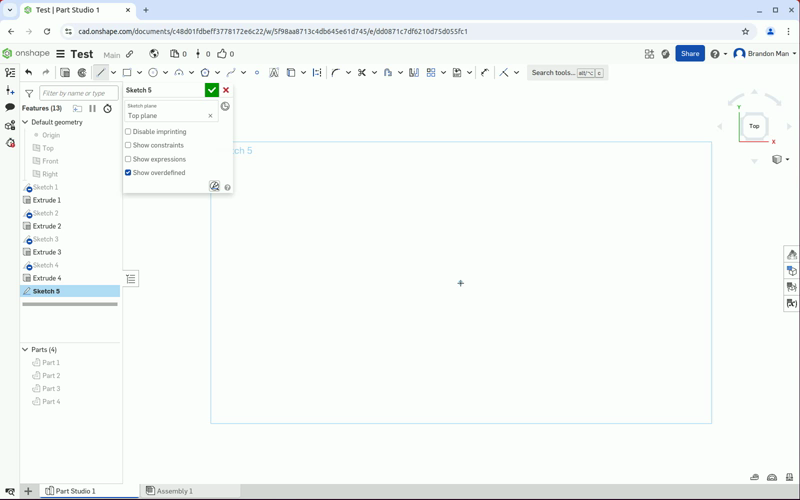
key_down(shift)
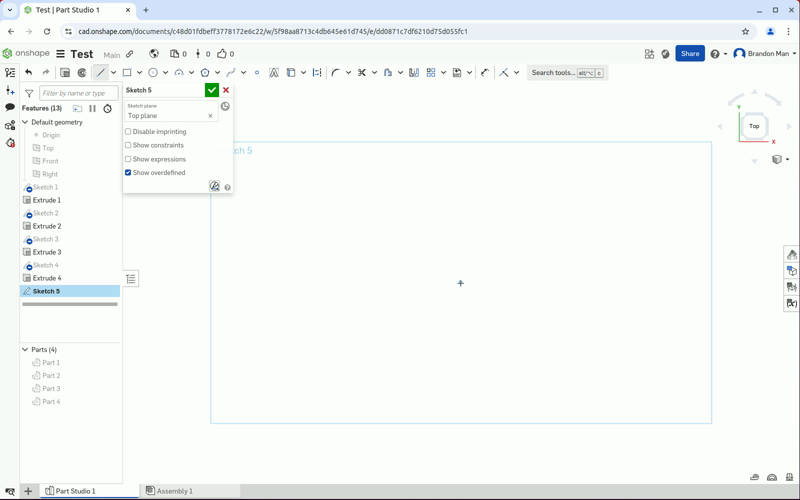
mouse_move(536, 282)
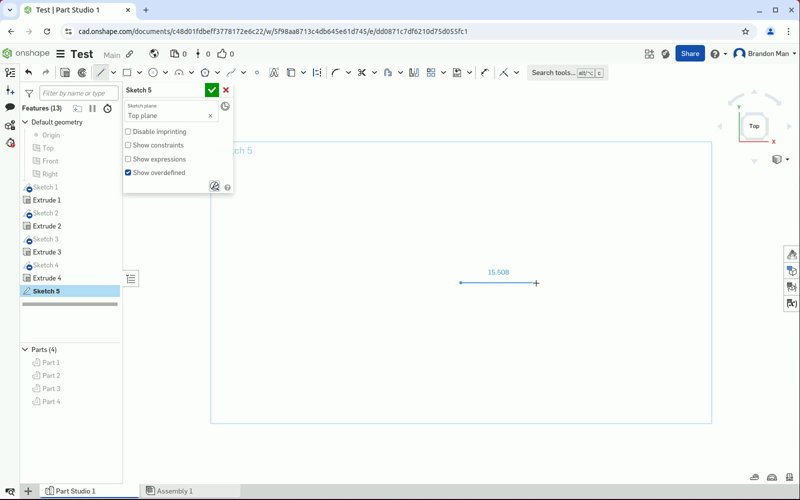
click(536, 282)
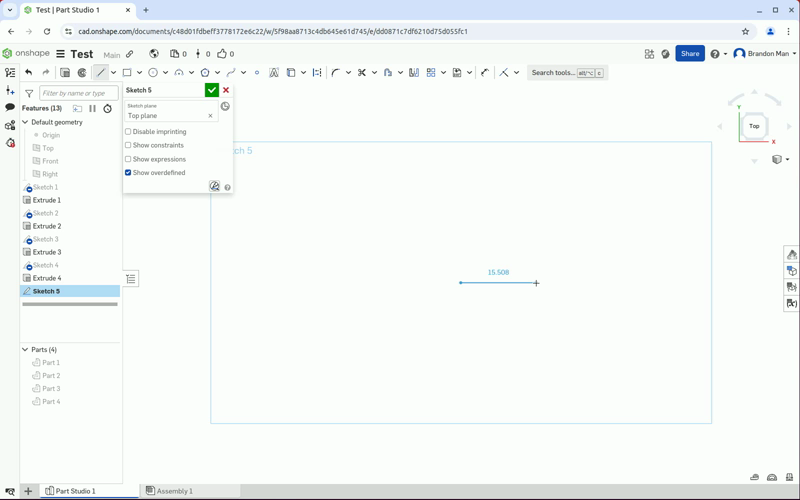
key_up(shift)
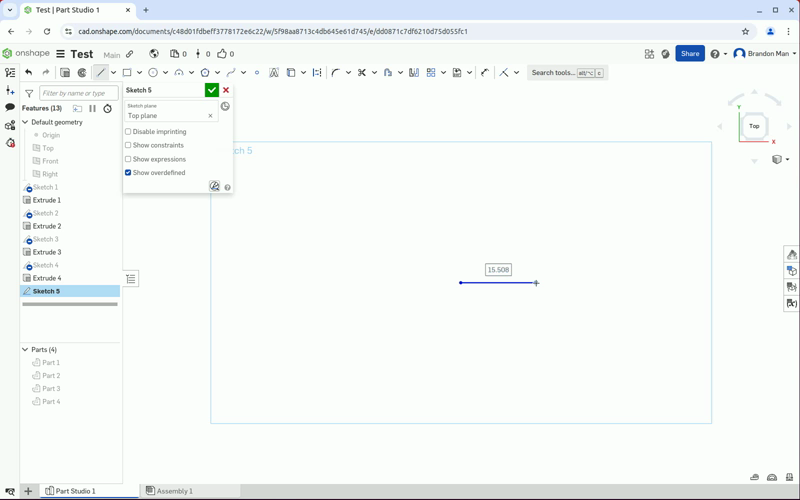
key_down(shift)
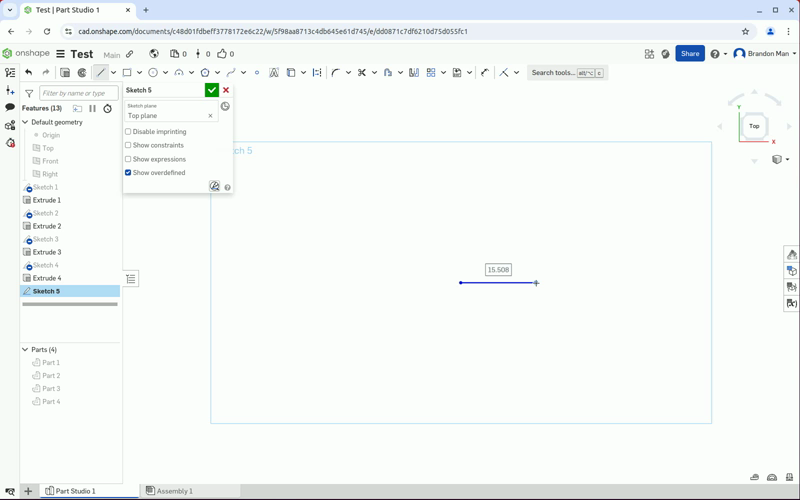
mouse_move(566, 282)
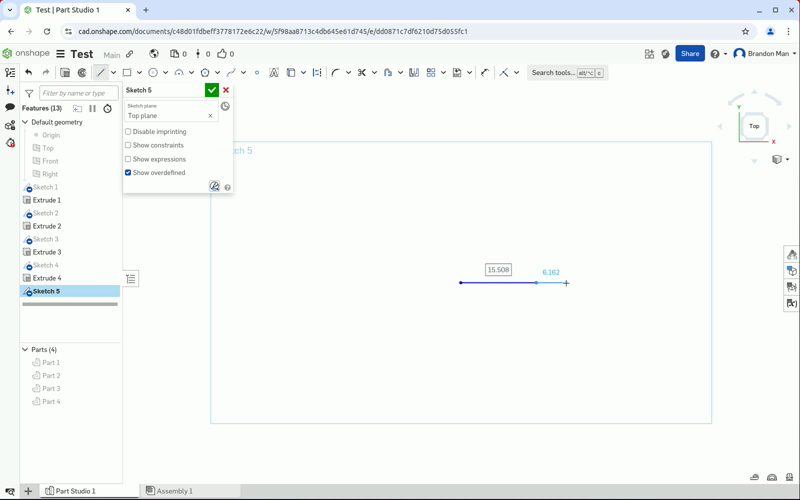
mouse_move(536, 244)
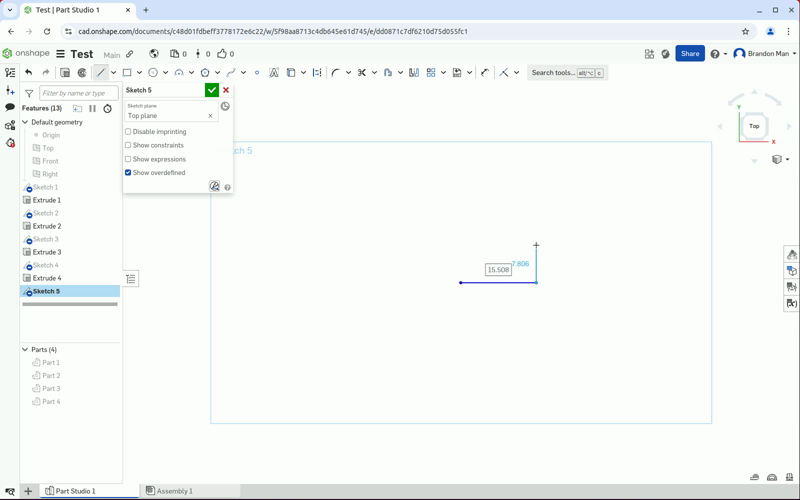
click(536, 244)
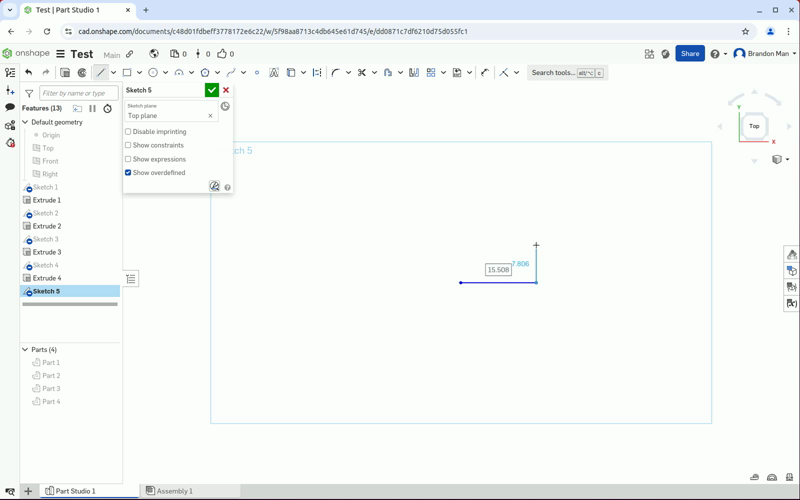
key_up(shift)
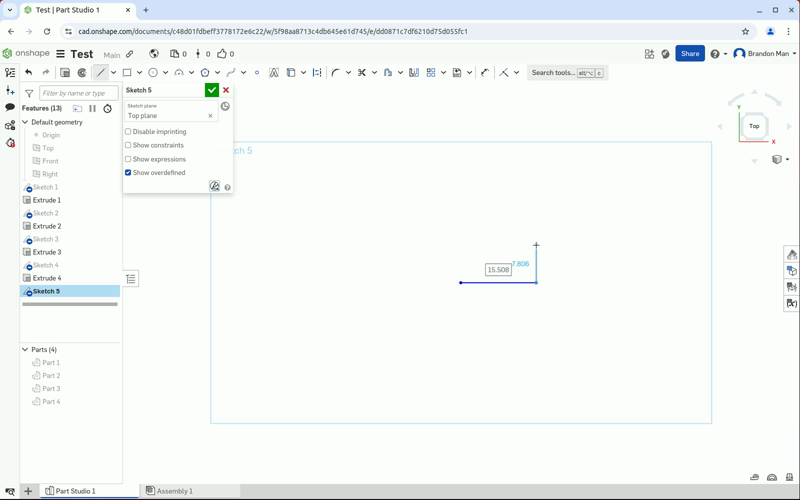
key_down(shift)
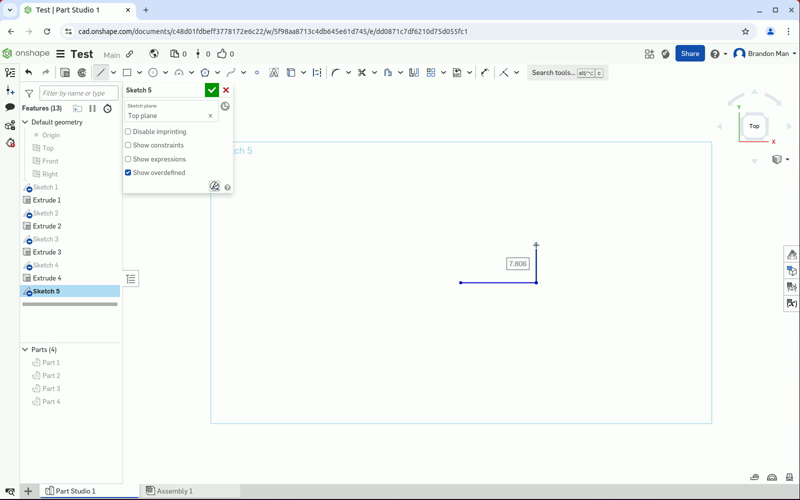
mouse_move(460, 244)
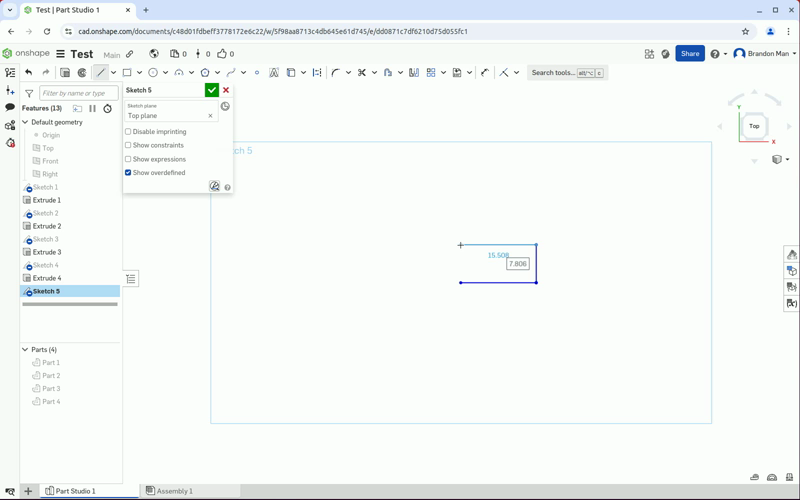
click(460, 244)
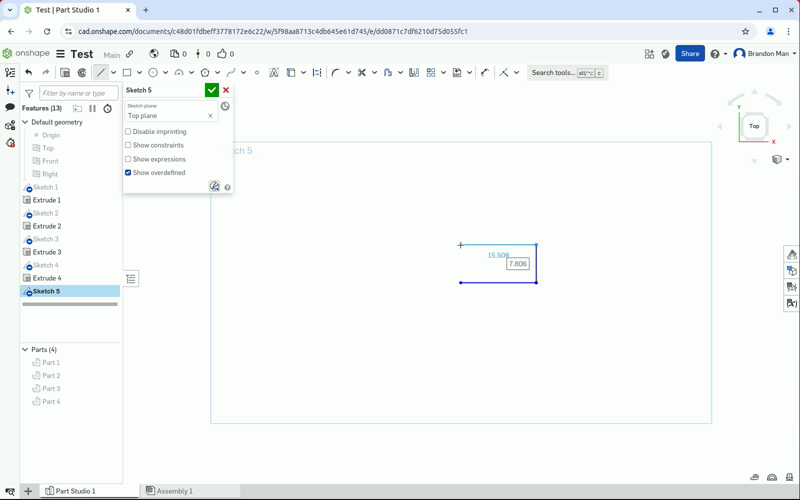
key_up(shift)
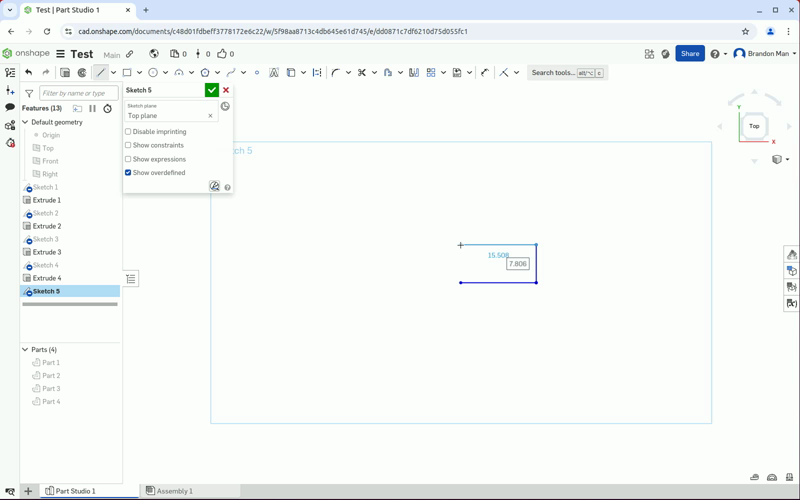
mouse_move(490, 244)
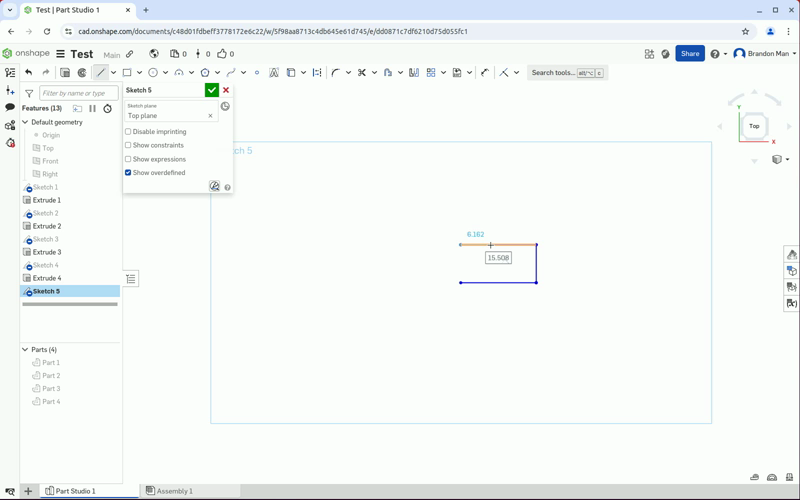
key_down(shift)
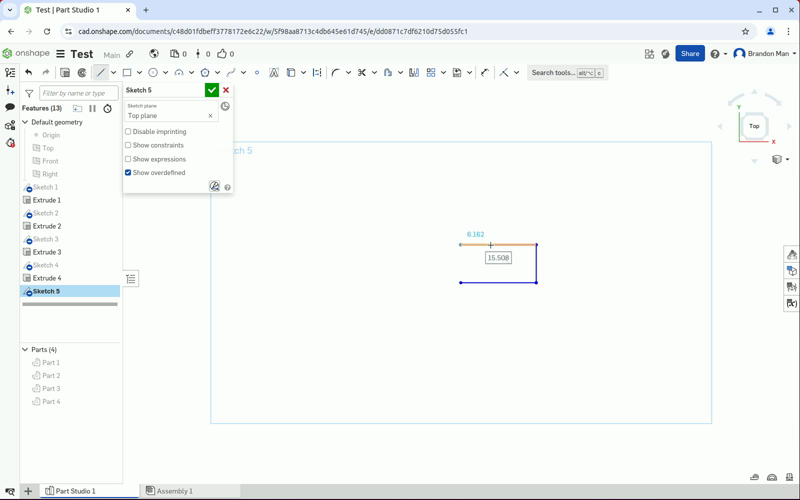
mouse_move(460, 282)
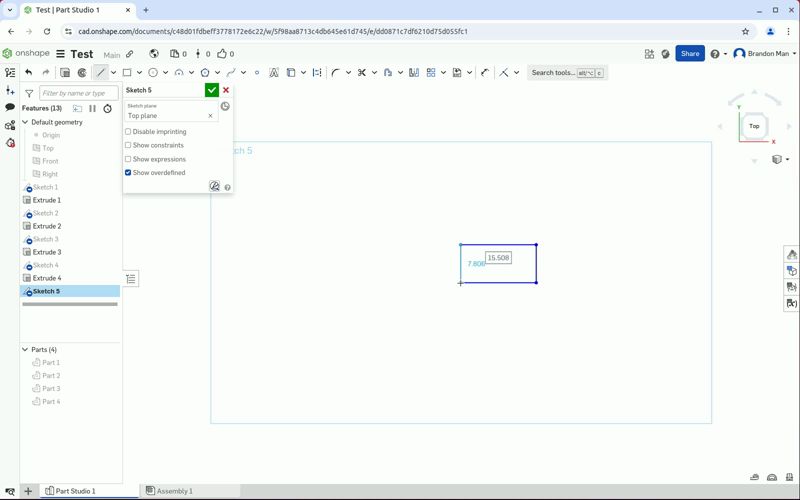
key_up(shift)
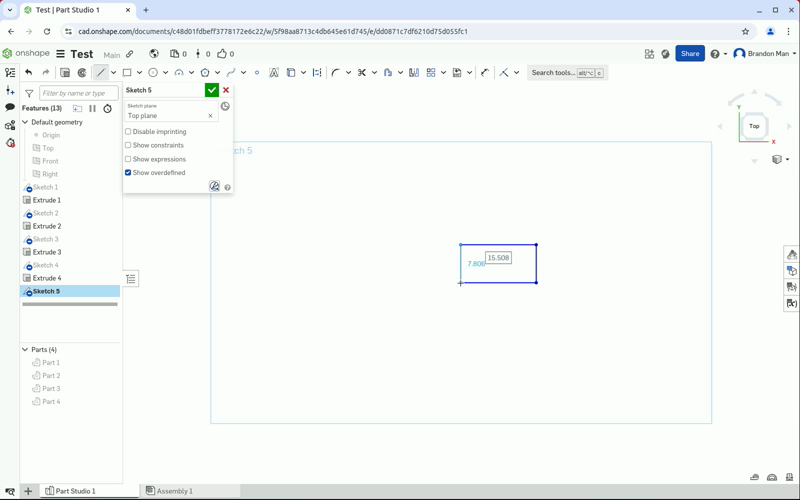
click(460, 282)
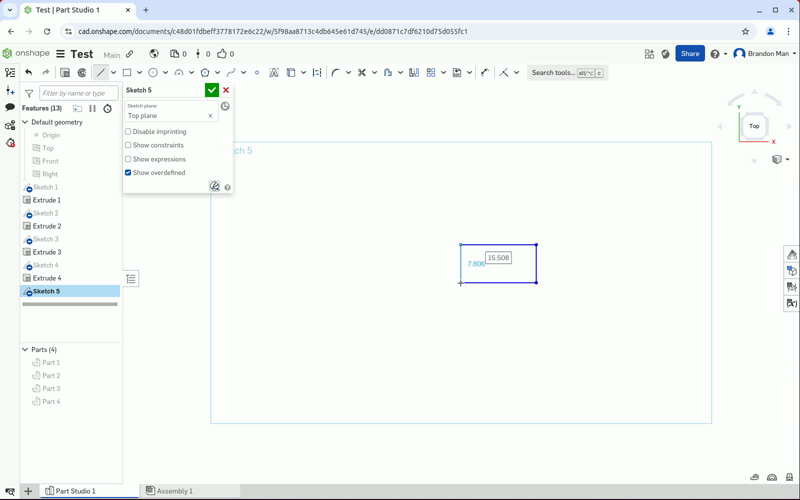
key(esc)
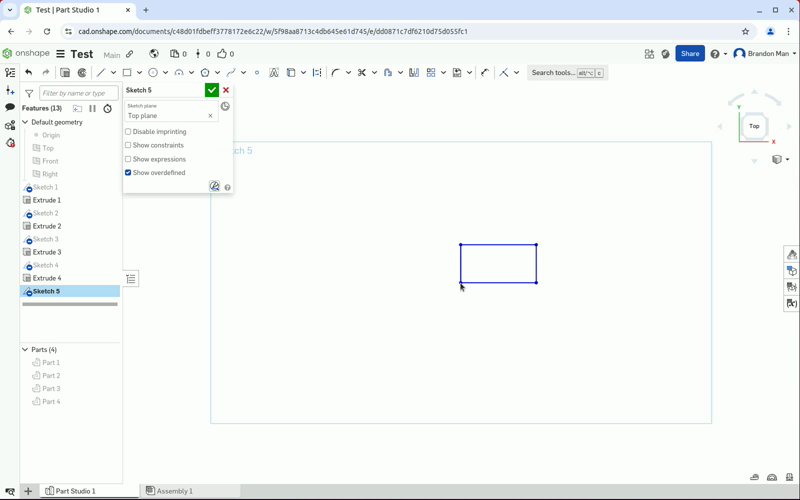
mouse_move(508, 262)
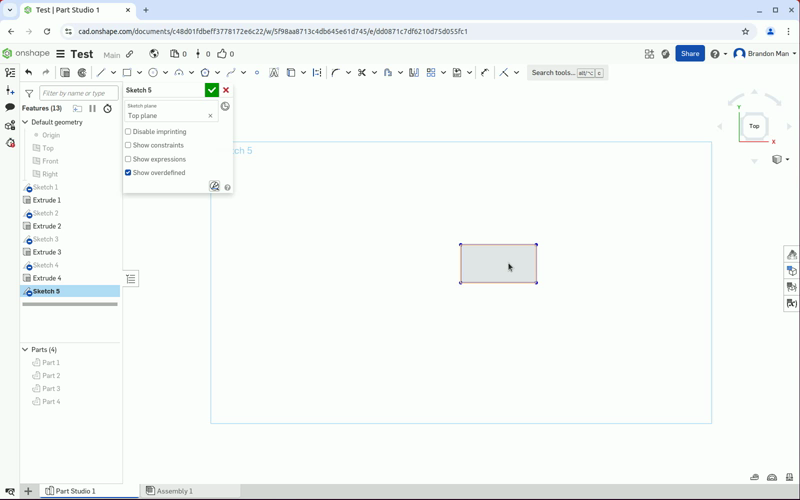
click(508, 262)
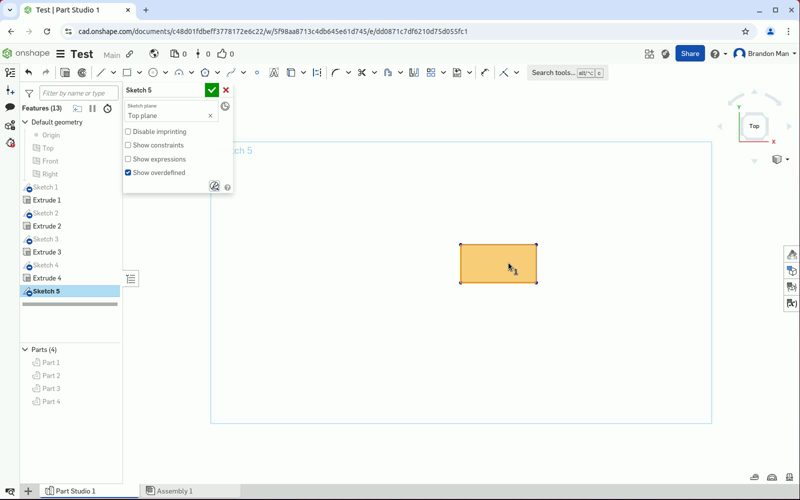
mouse_move(73, 352)
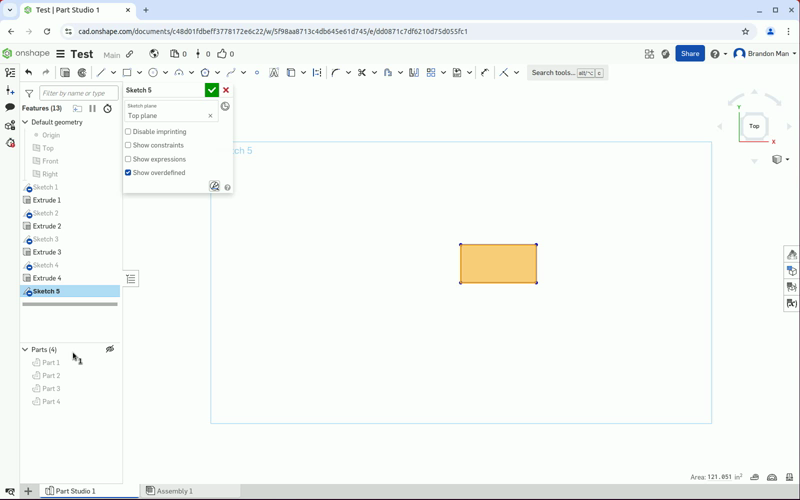
key(shift+y)
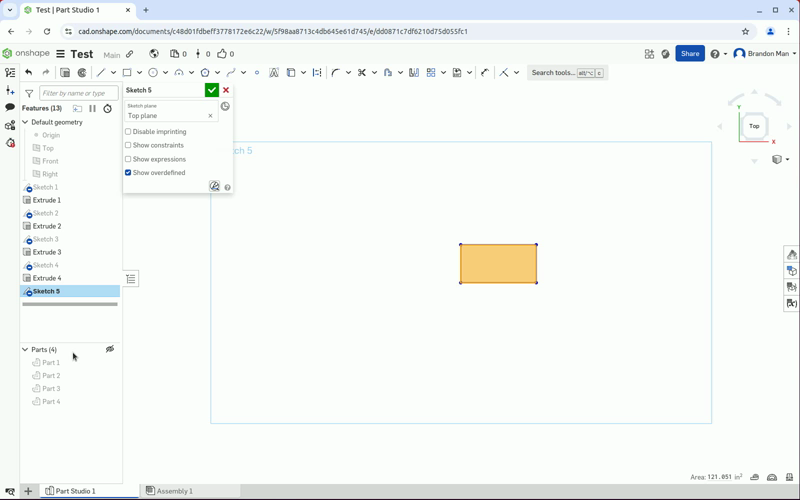
key(shift+e)
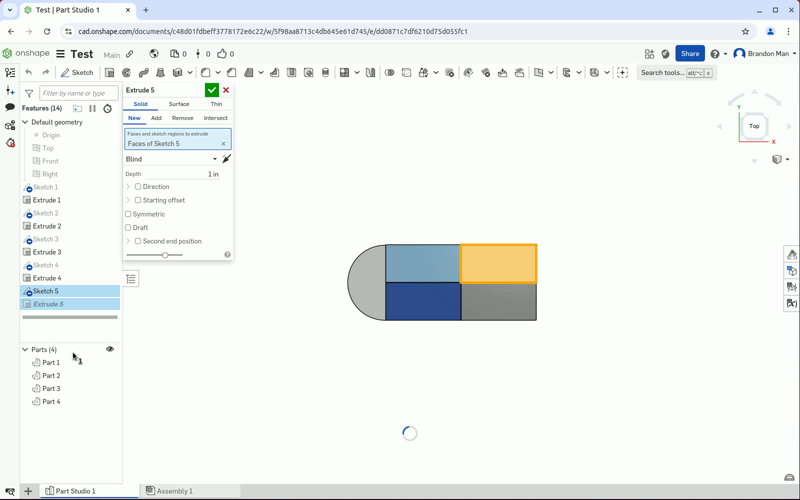
mouse_move(143, 106)
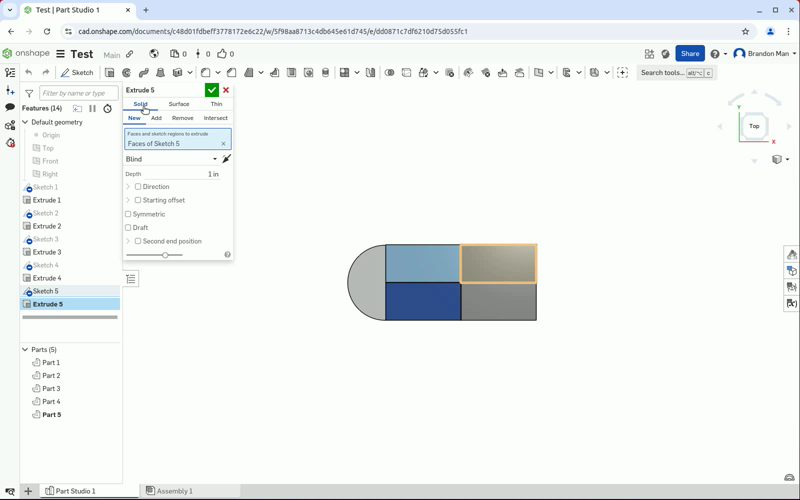
click(143, 106)
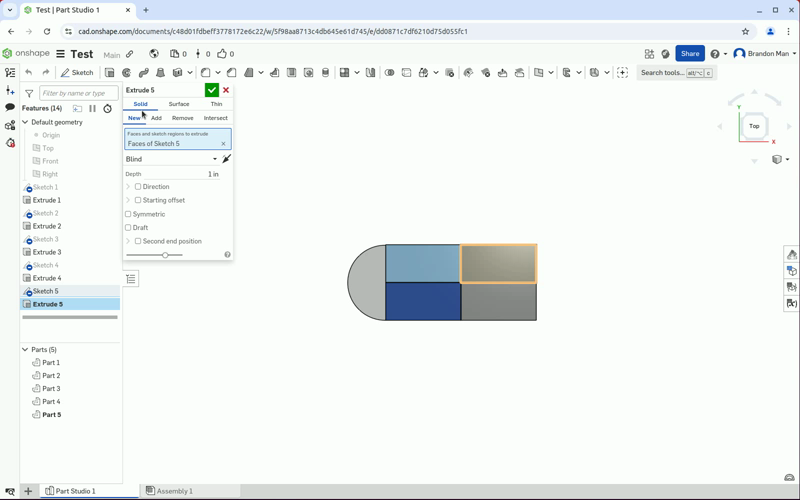
mouse_move(137, 120)
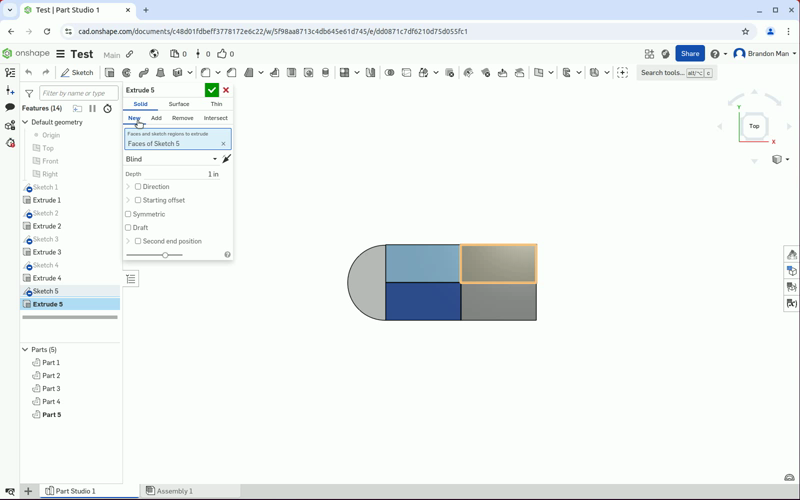
click(137, 120)
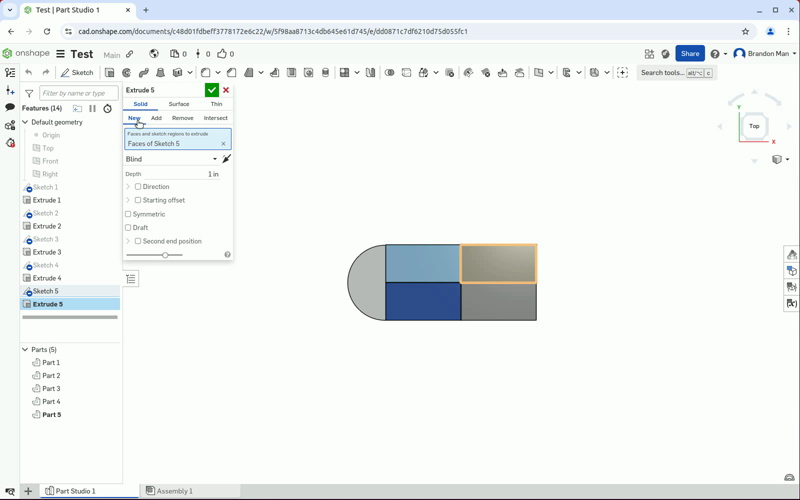
key(tab, 4)
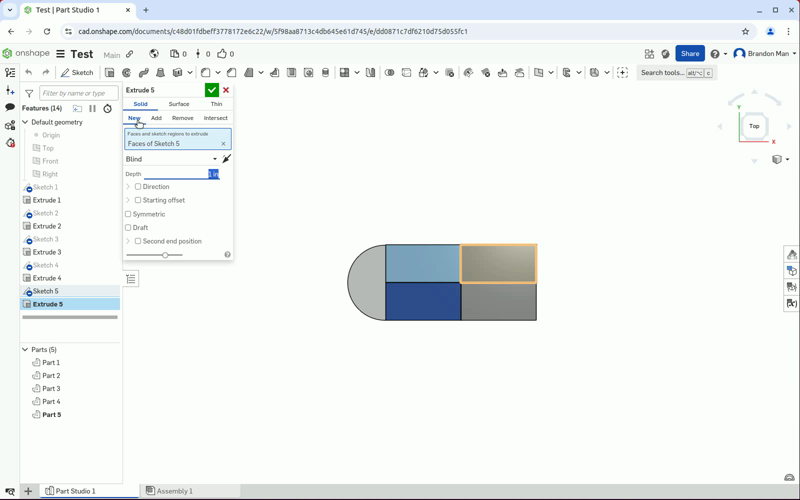
text(1.926)
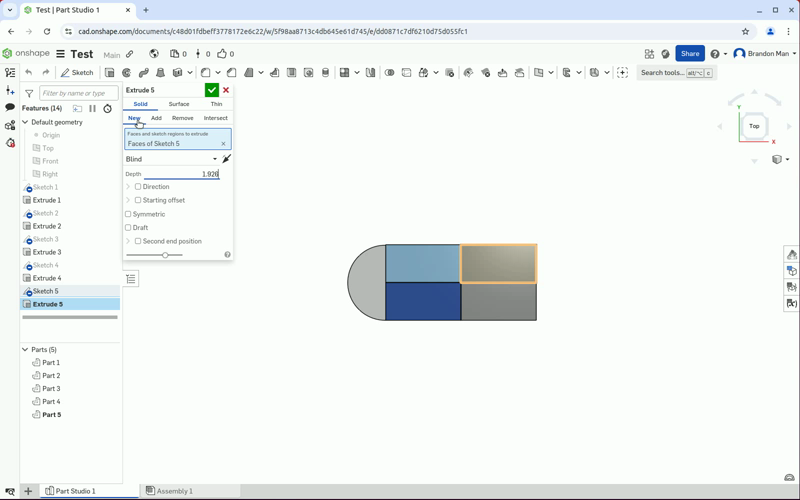
key(enter)
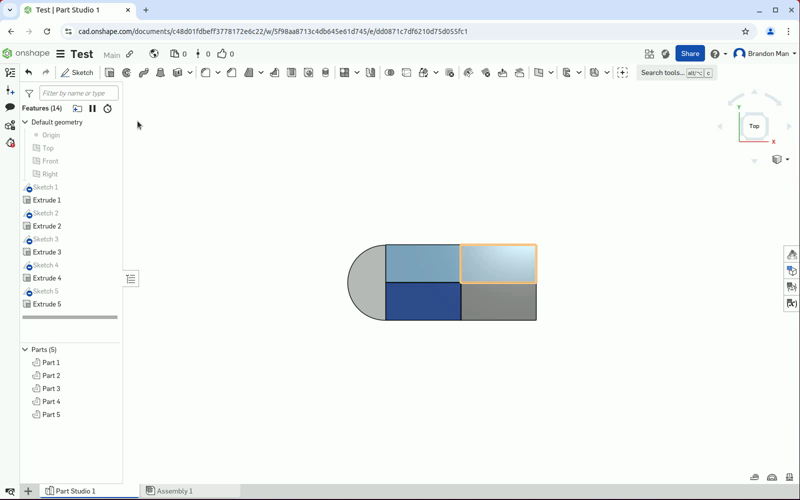
key(shift+h)
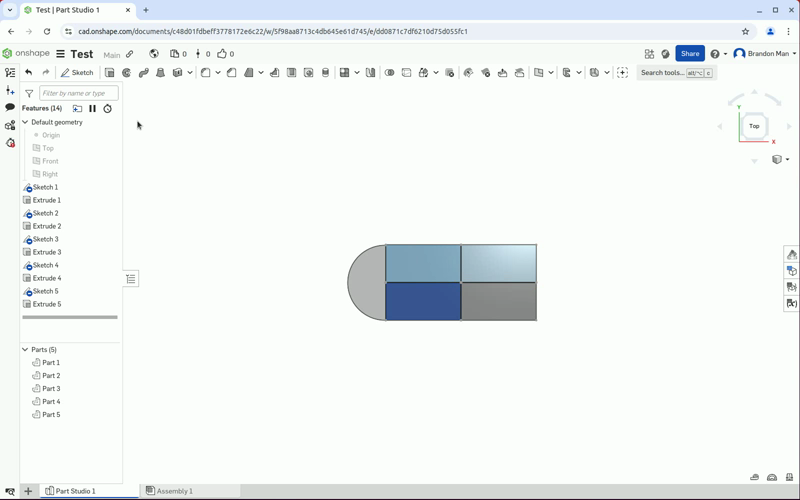
key(shift+h)
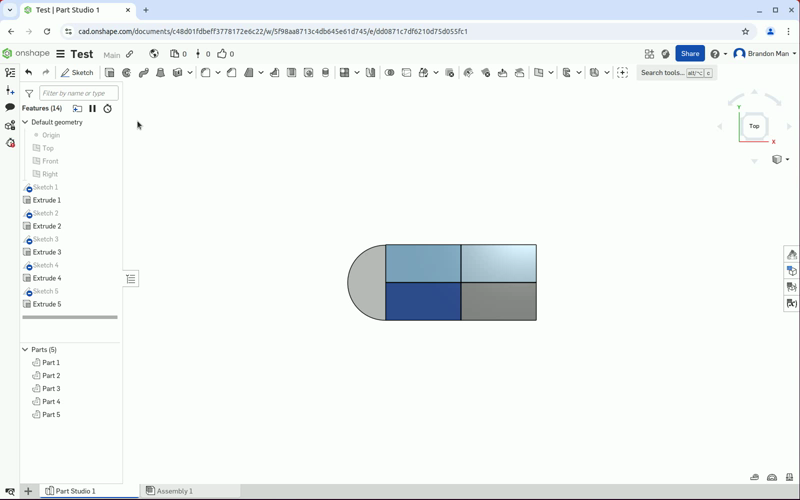
mouse_move(73, 189)
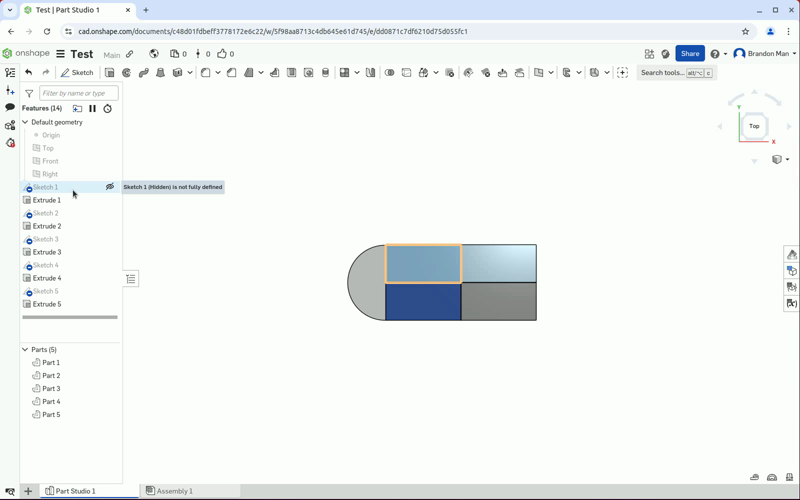
click(73, 189)
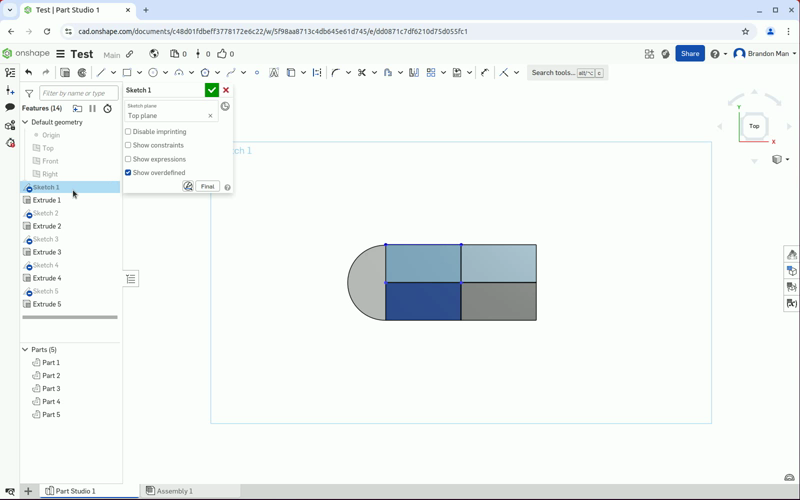
mouse_move(229, 92)
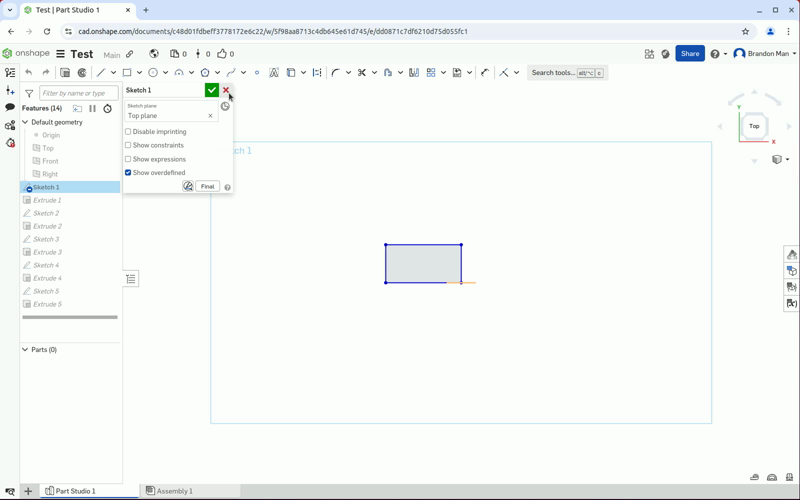
click(229, 92)
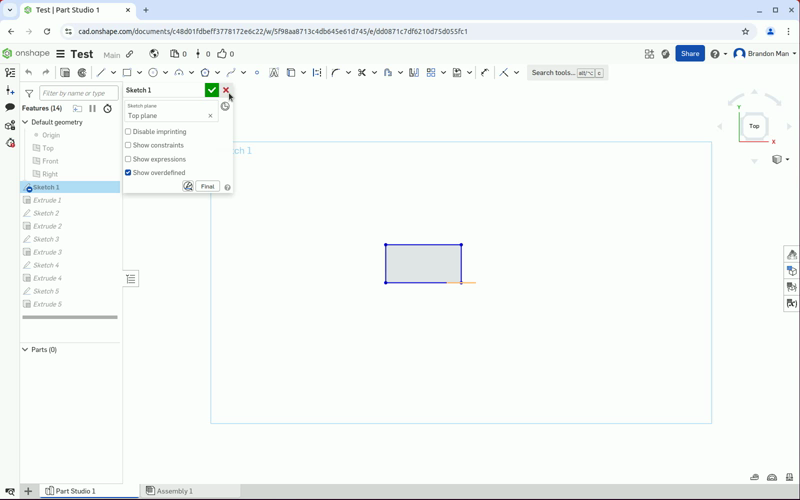
key(shift+s)
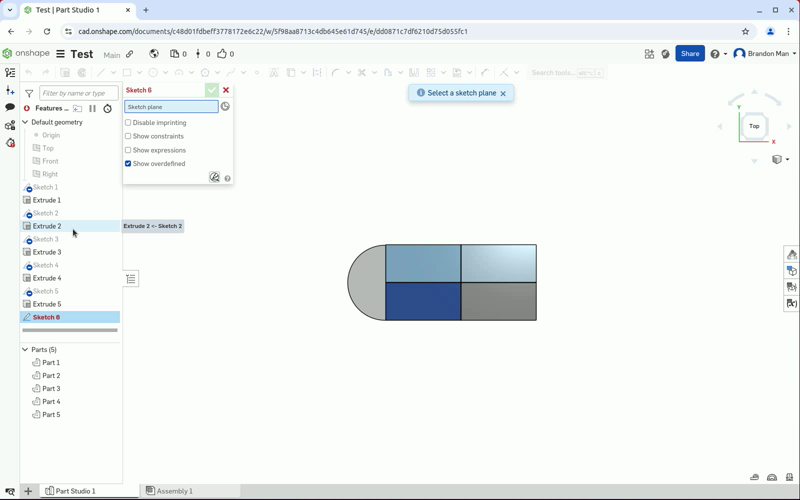
scroll(3)
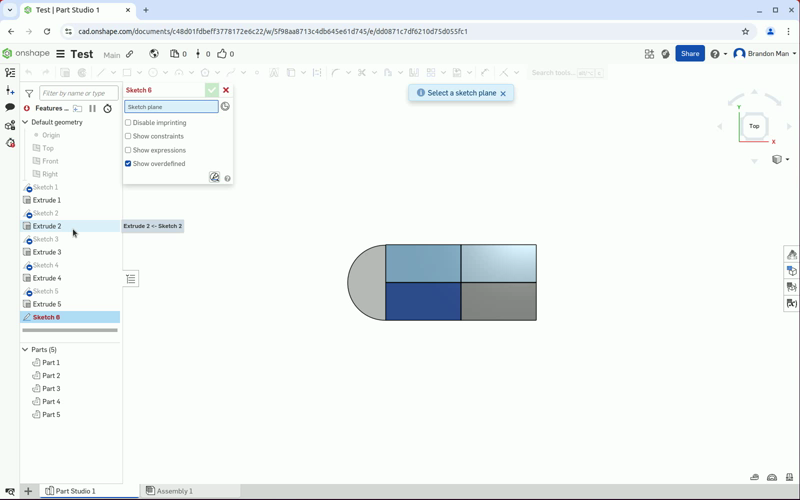
mouse_move(73, 150)
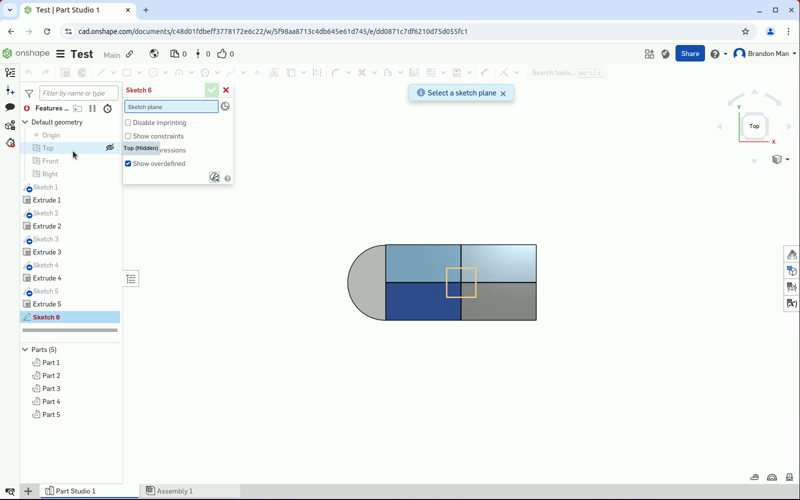
click(73, 150)
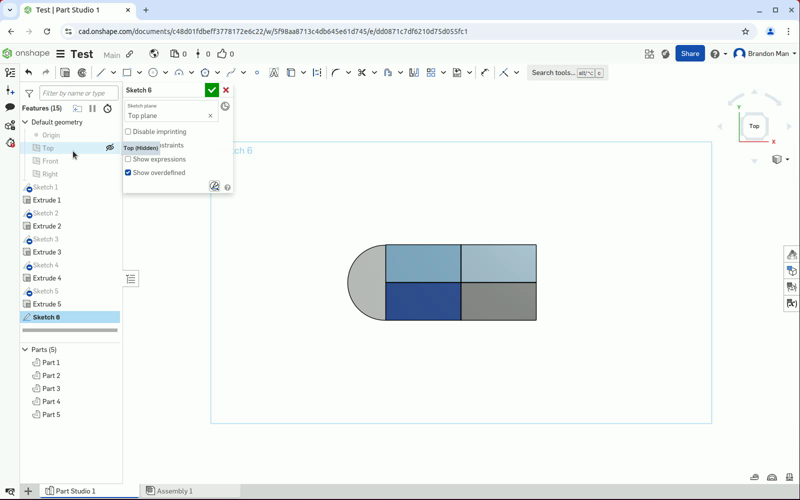
mouse_move(73, 352)
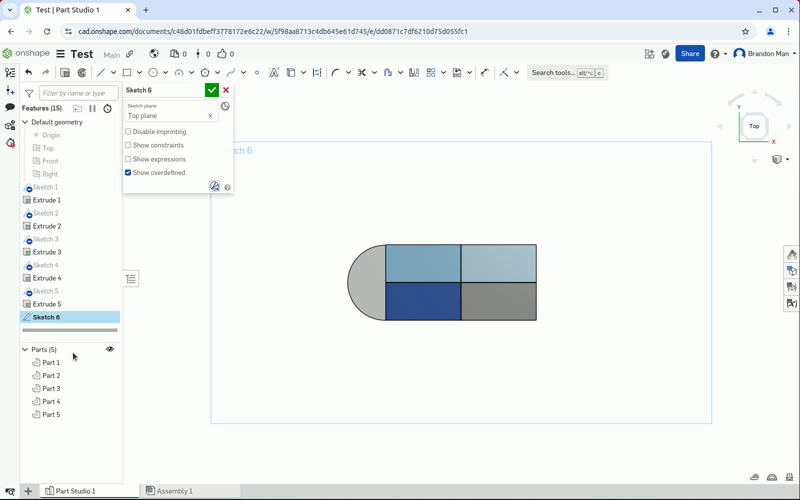
key(y)
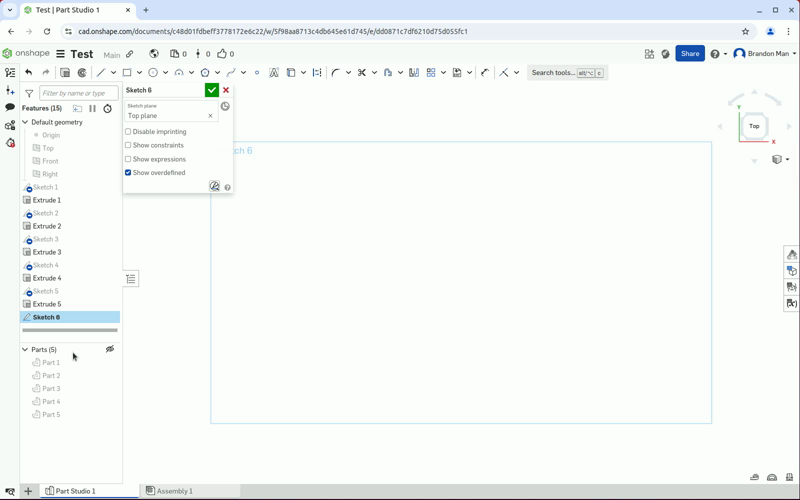
key(a)
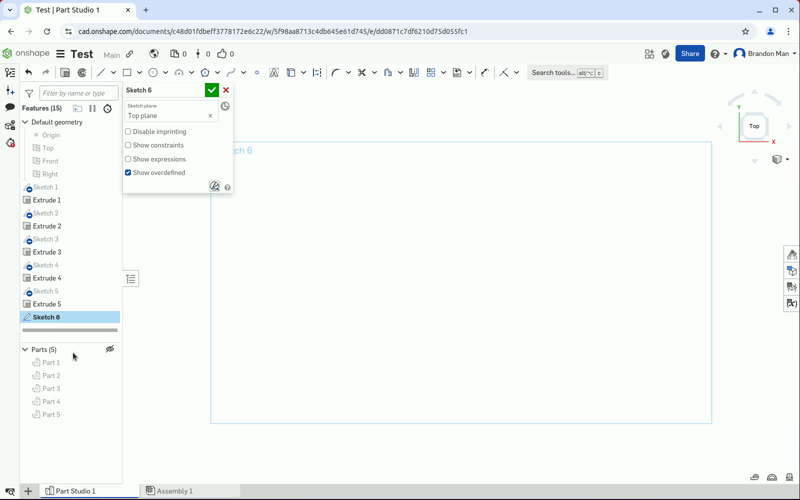
key_down(shift)
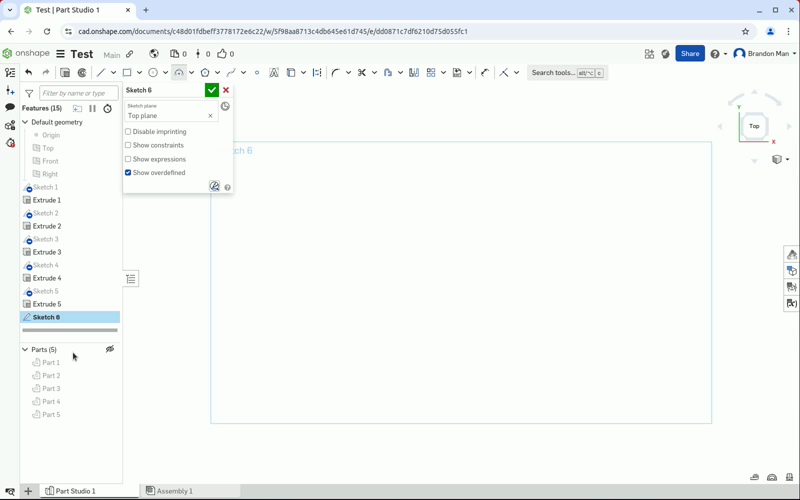
mouse_move(535, 320)
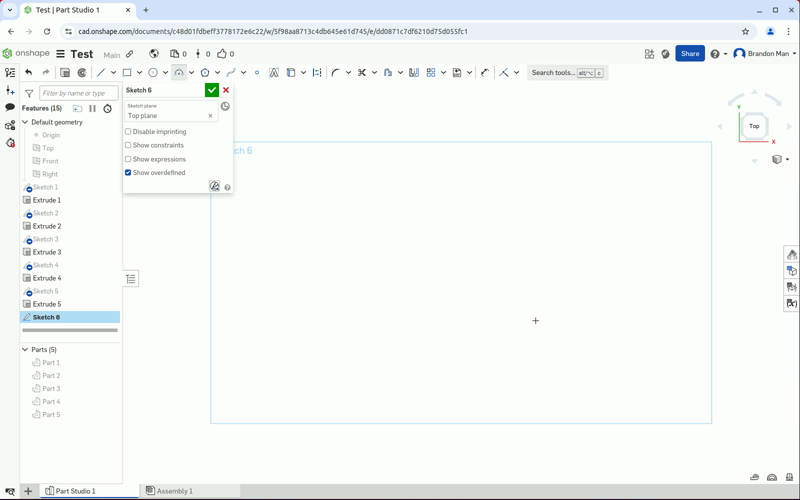
click(535, 320)
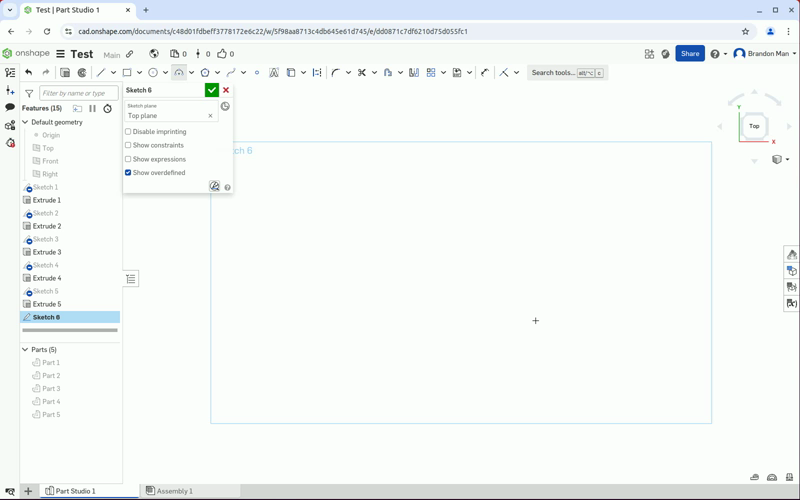
key_up(shift)
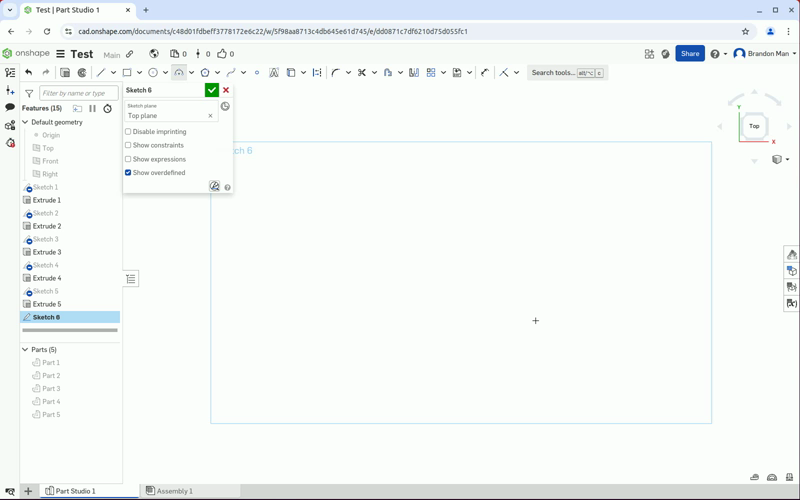
key_down(shift)
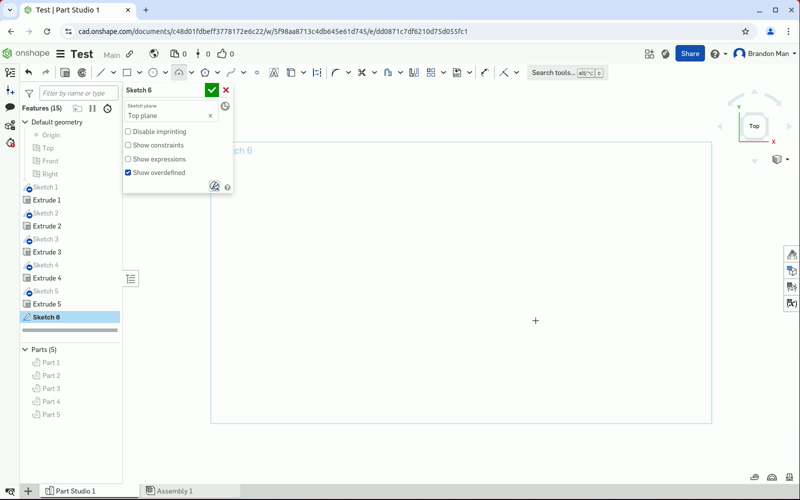
mouse_move(535, 245)
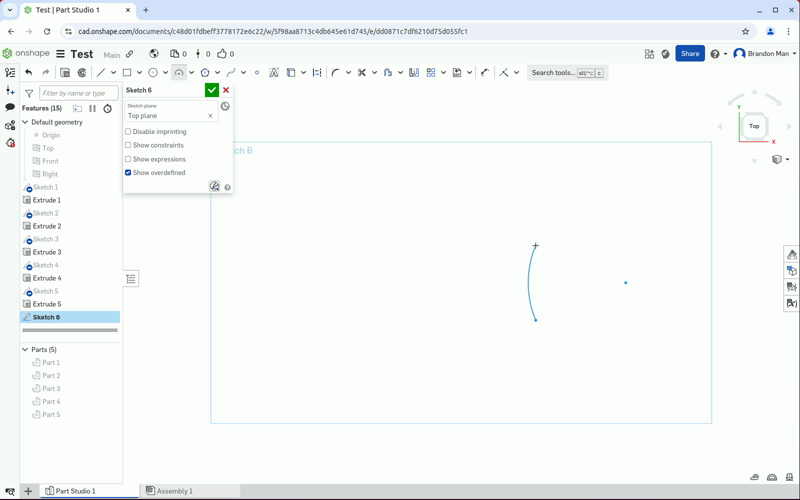
click(535, 245)
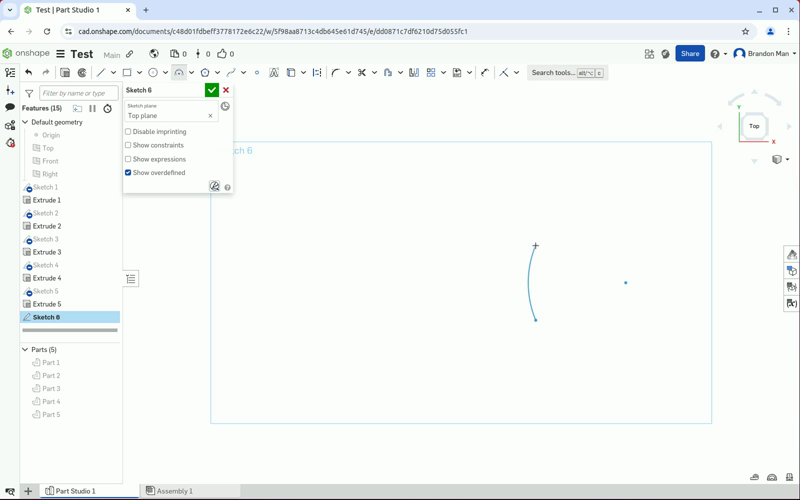
mouse_move(573, 282)
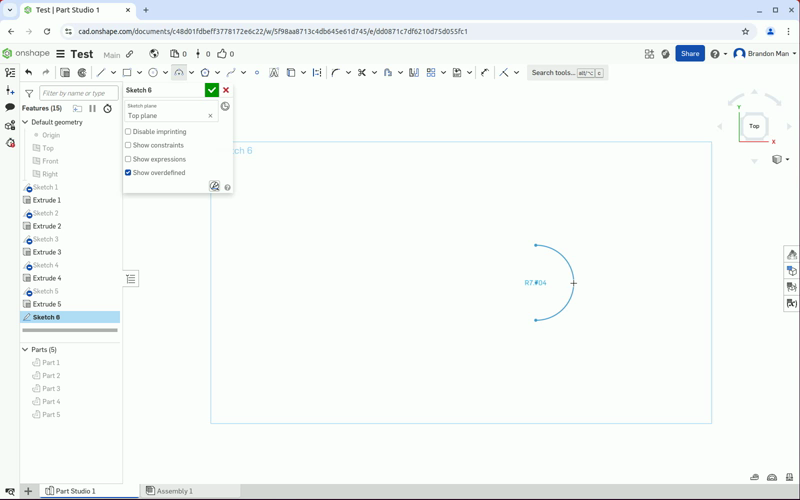
click(573, 282)
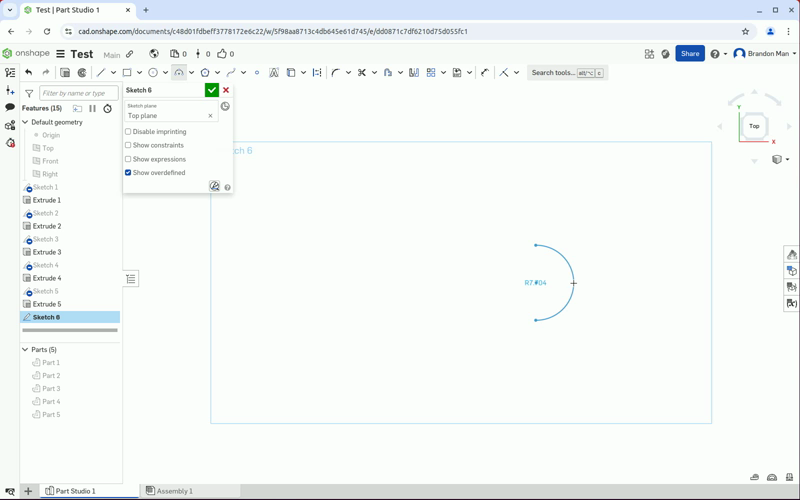
key_up(shift)
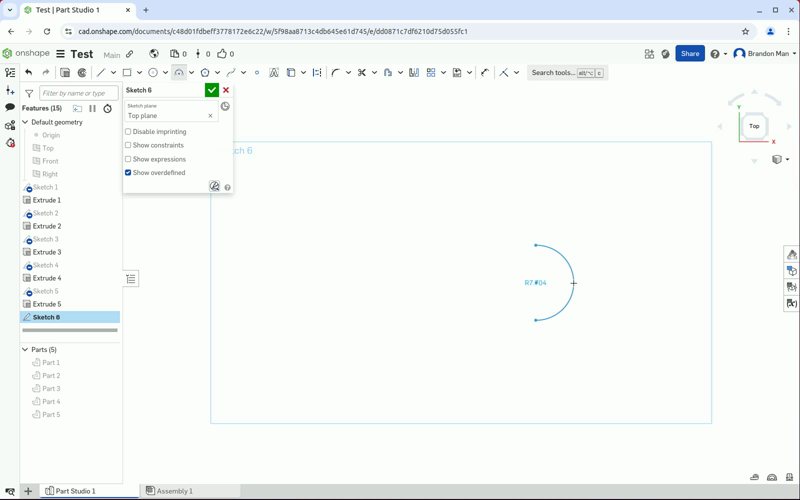
key(esc)
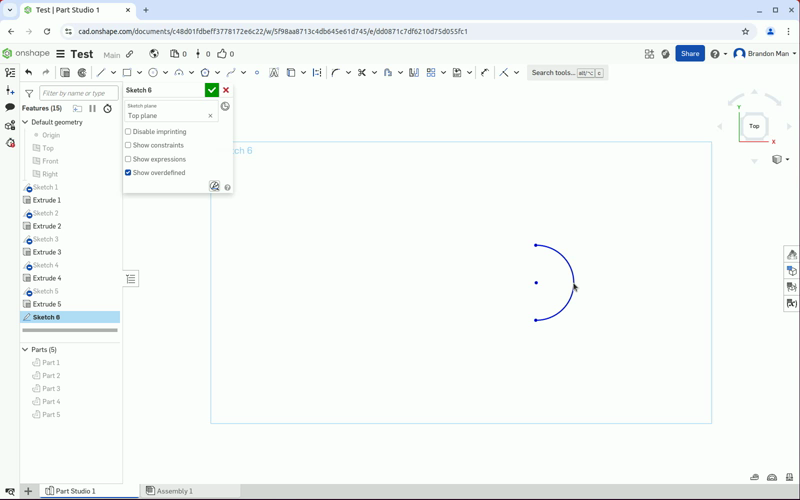
key(l)
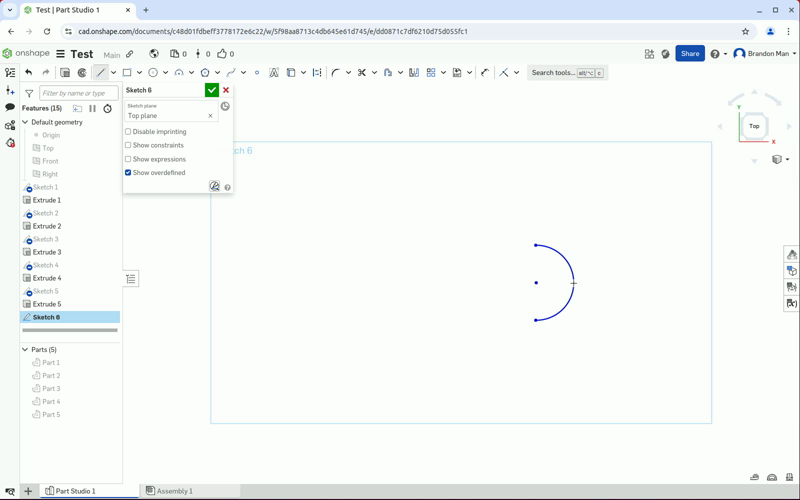
mouse_move(535, 245)
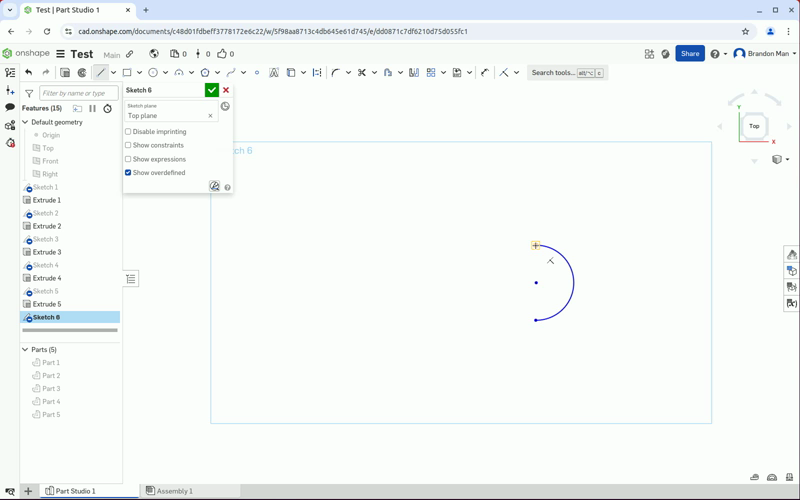
click(535, 245)
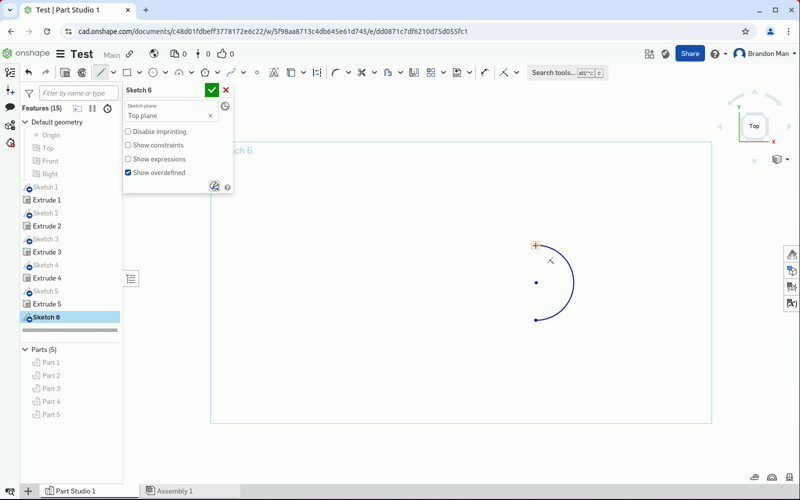
key_down(shift)
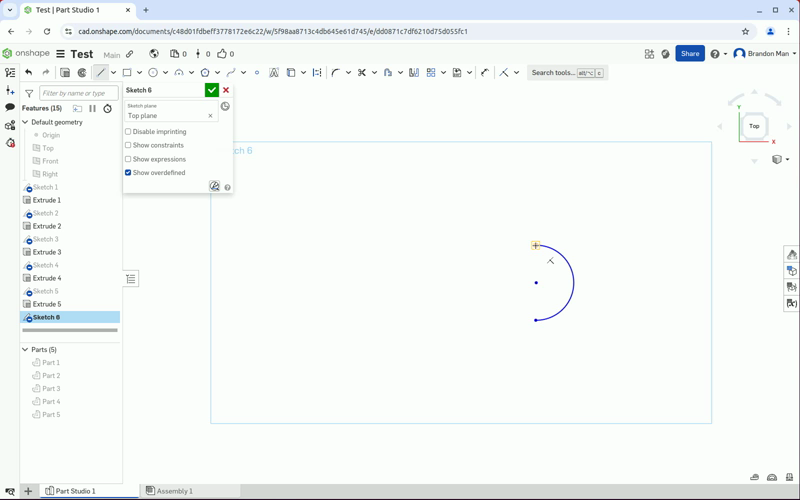
mouse_move(565, 245)
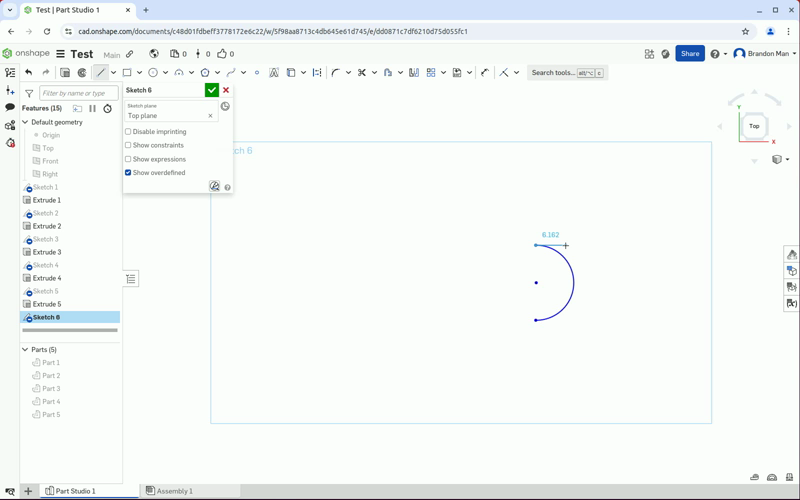
mouse_move(535, 282)
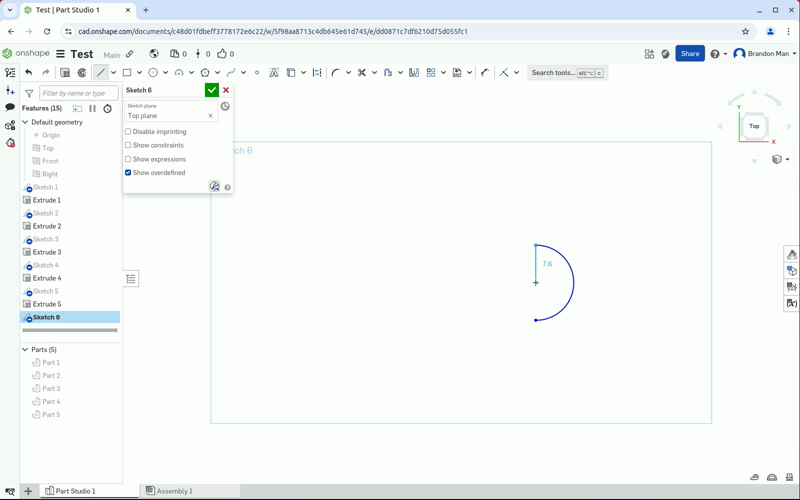
click(535, 282)
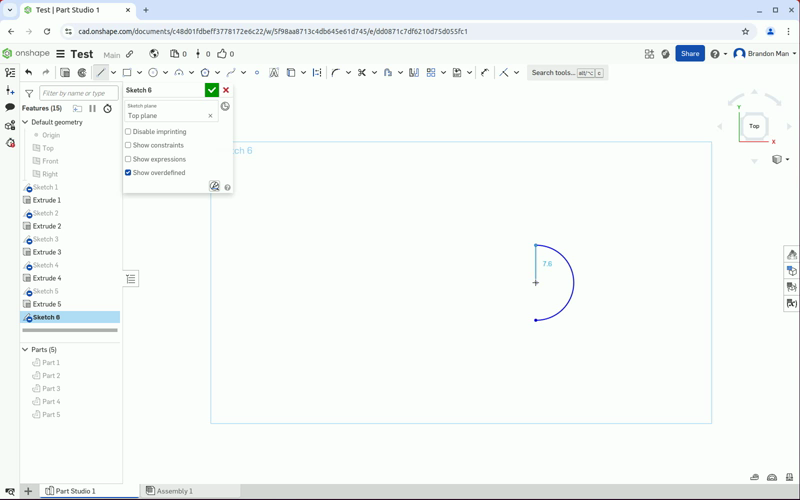
key_up(shift)
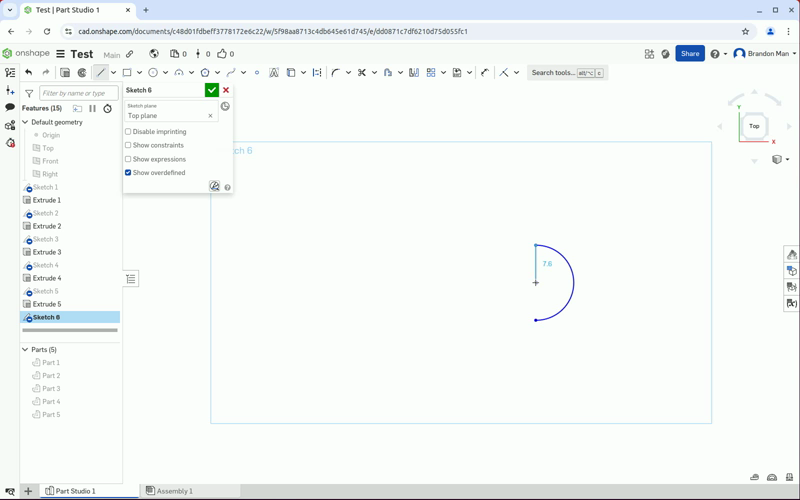
mouse_move(565, 282)
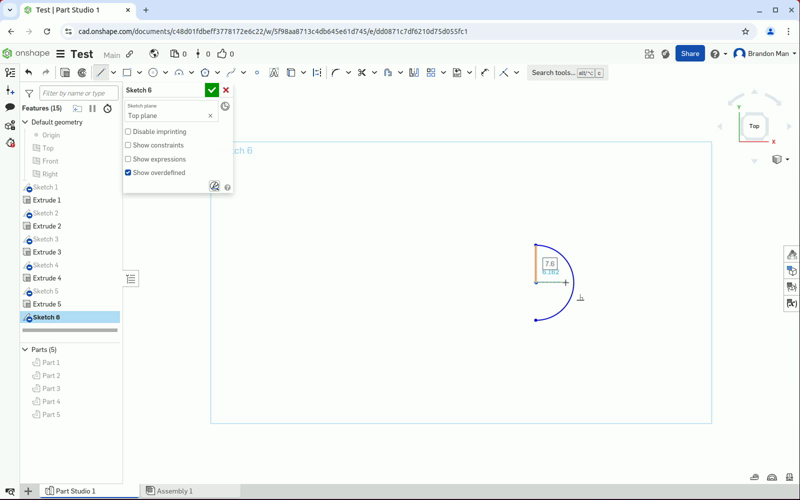
key_down(shift)
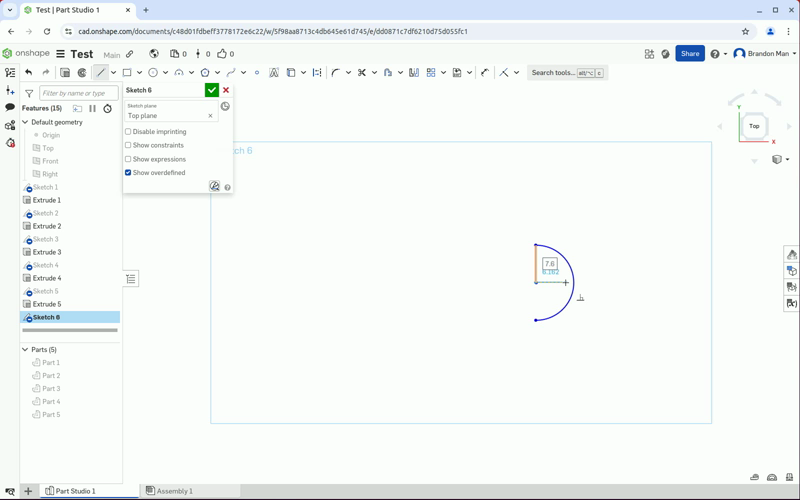
mouse_move(535, 320)
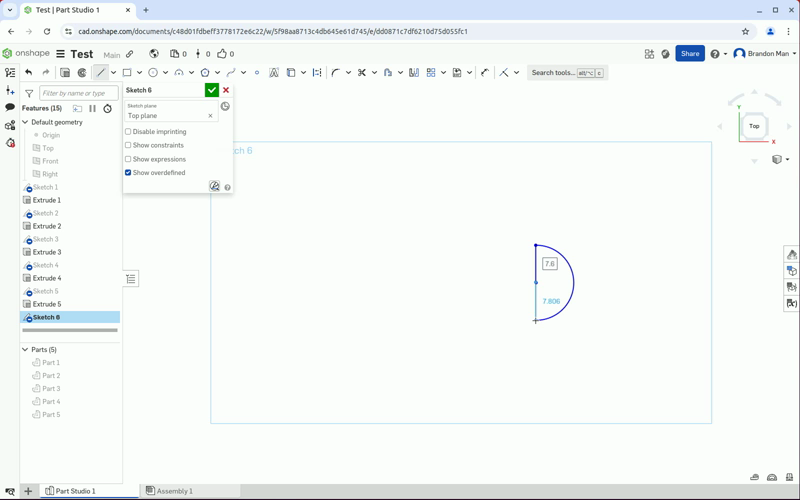
key_up(shift)
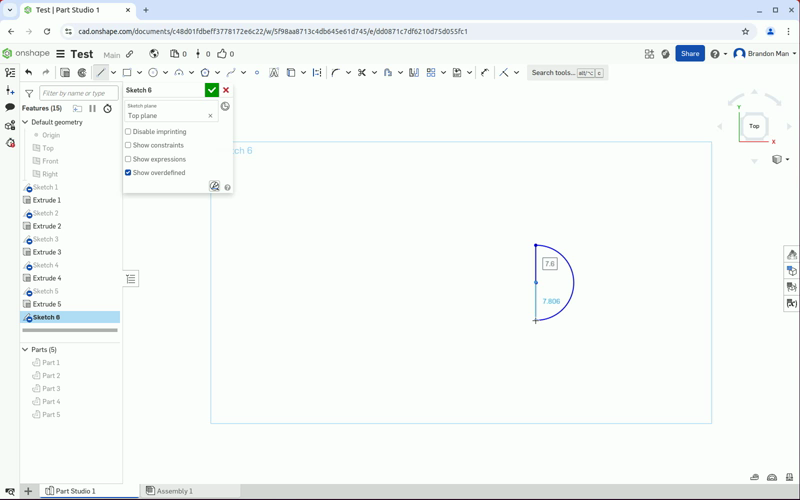
click(535, 320)
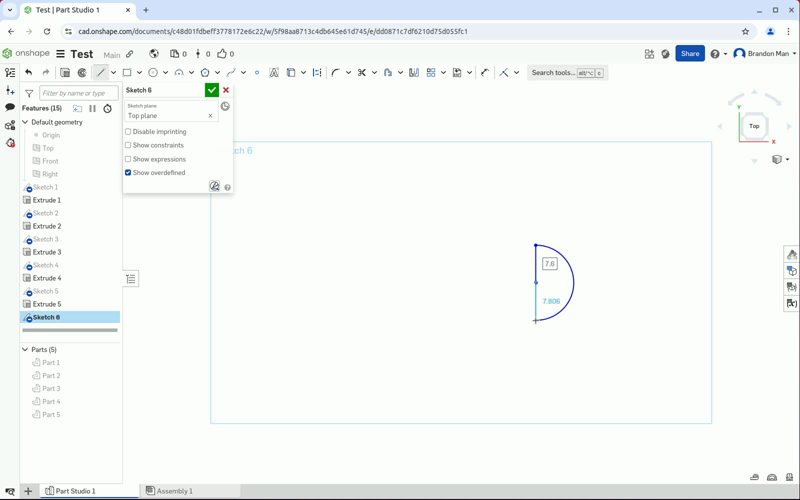
key(esc)
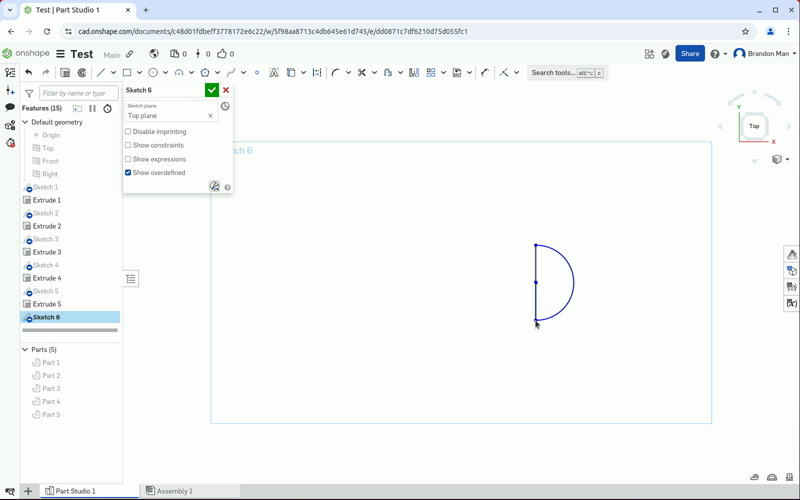
mouse_move(563, 303)
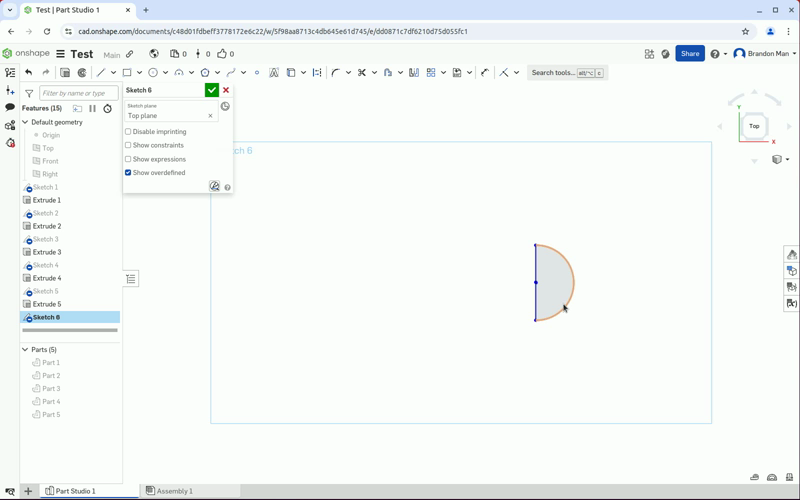
scroll(6)
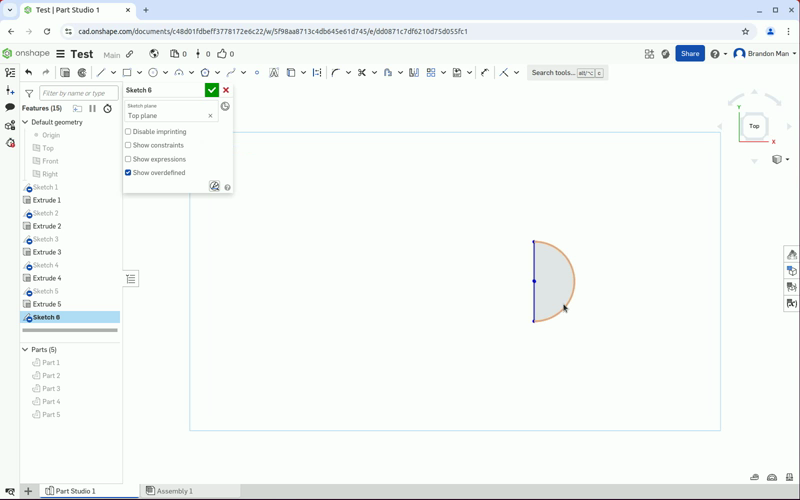
scroll(6)
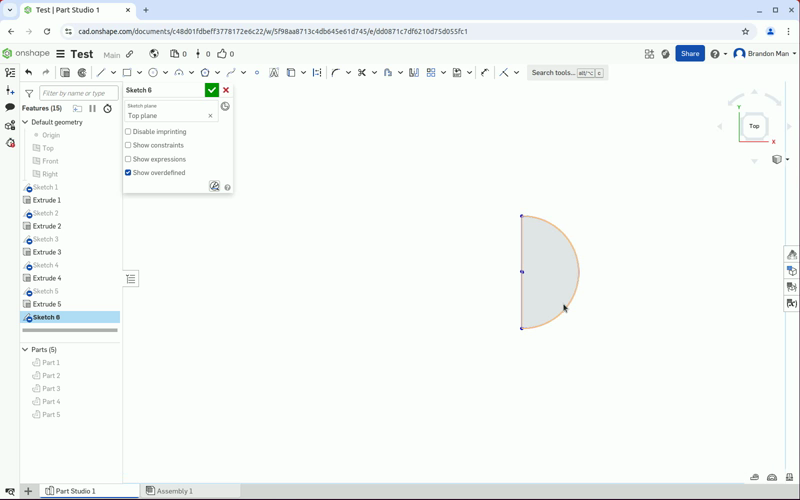
scroll(6)
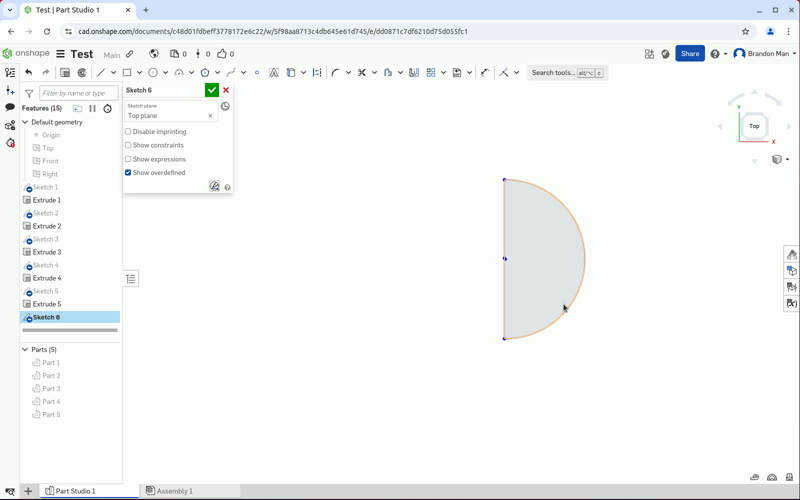
scroll(6)
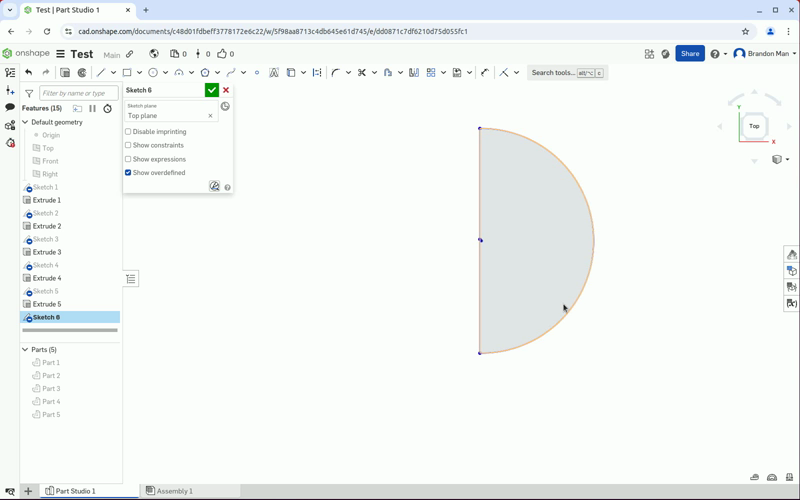
scroll(6)
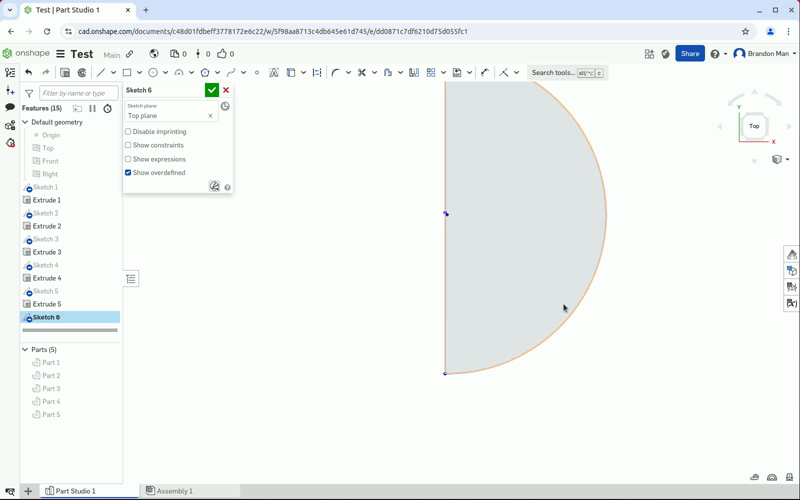
scroll(6)
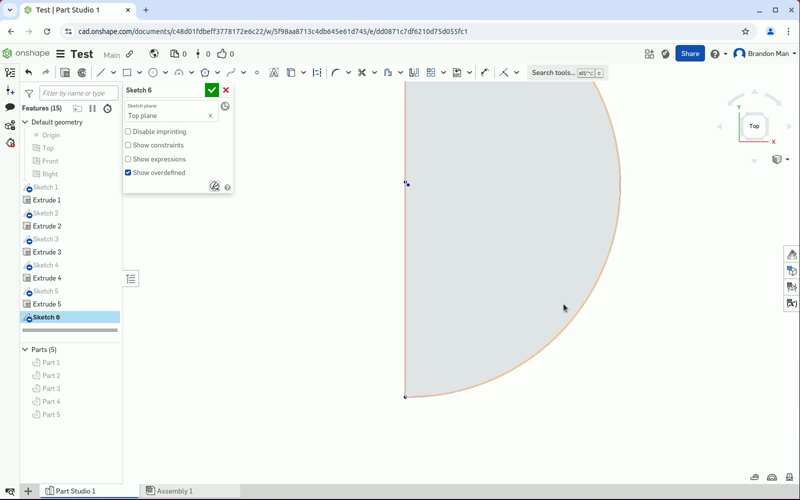
scroll(6)
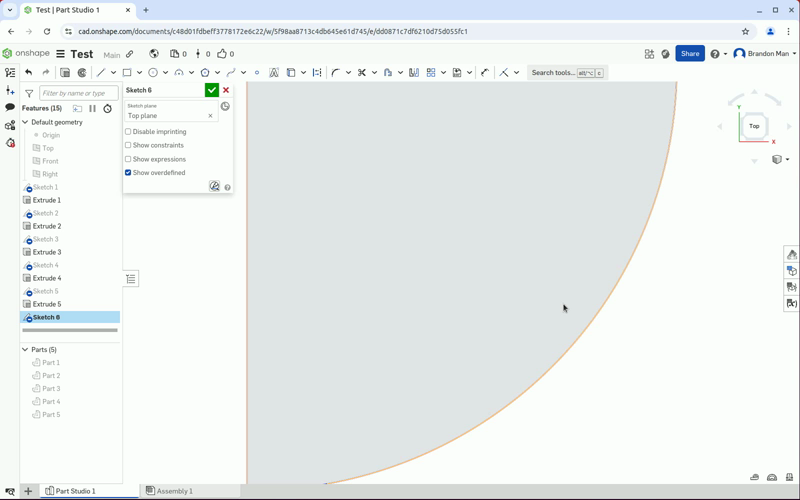
click(563, 303)
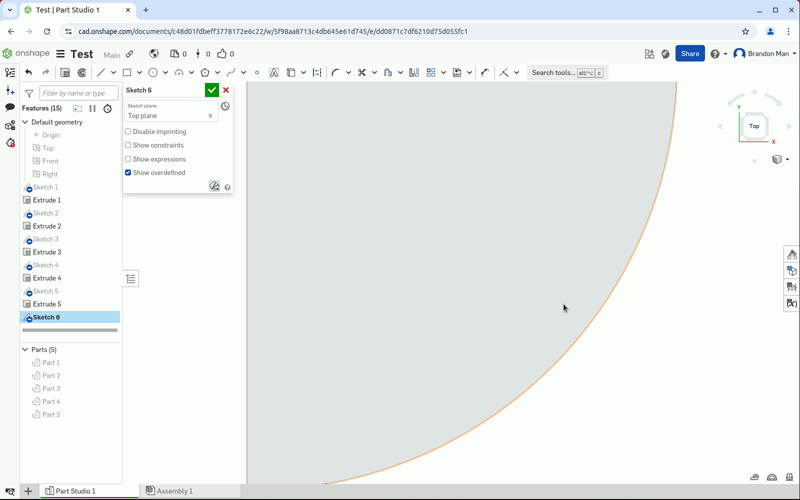
scroll(-6)
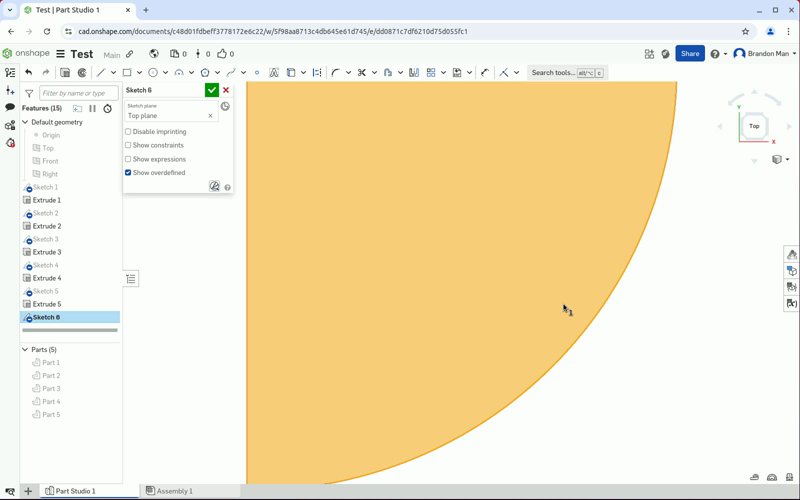
scroll(-6)
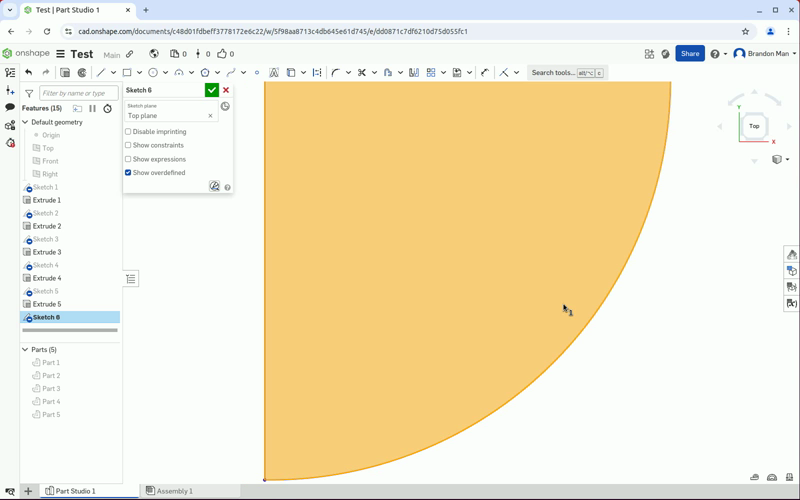
scroll(-6)
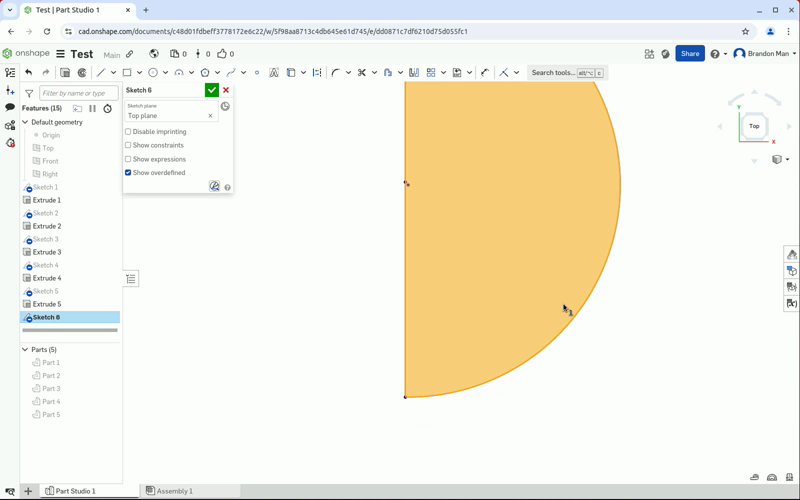
scroll(-6)
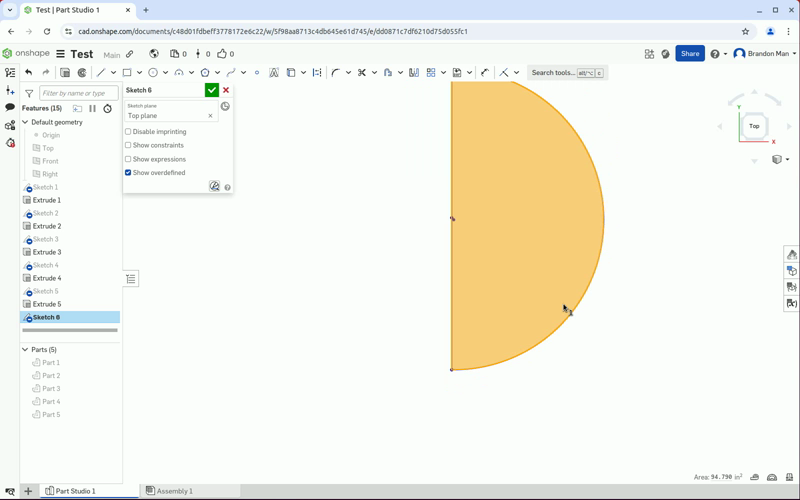
scroll(-6)
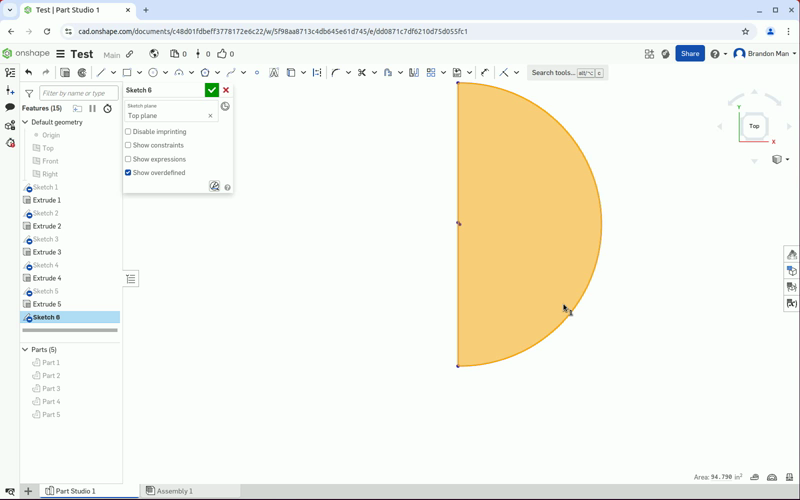
scroll(-6)
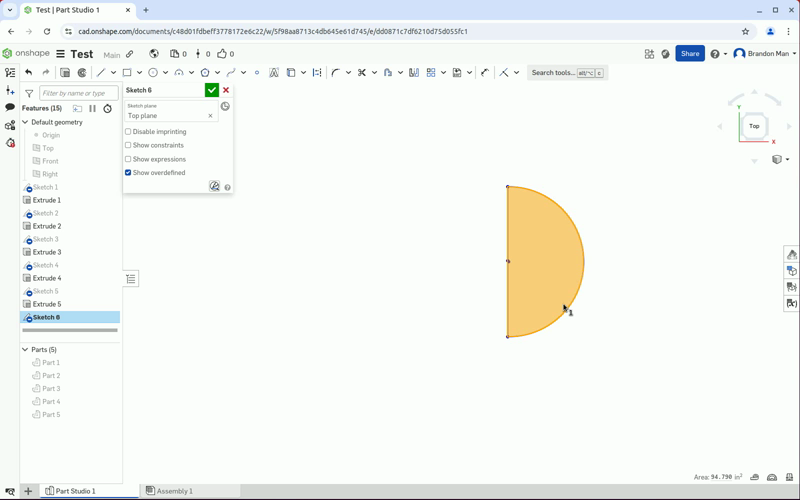
scroll(-6)
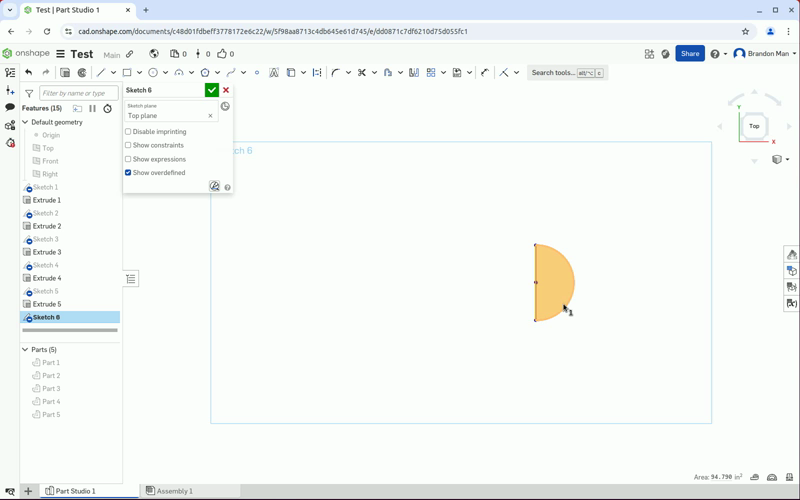
mouse_move(73, 352)
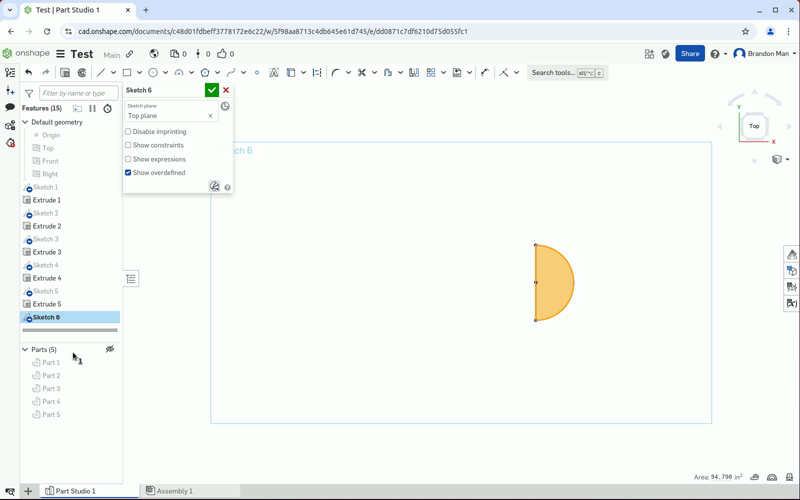
key(shift+y)
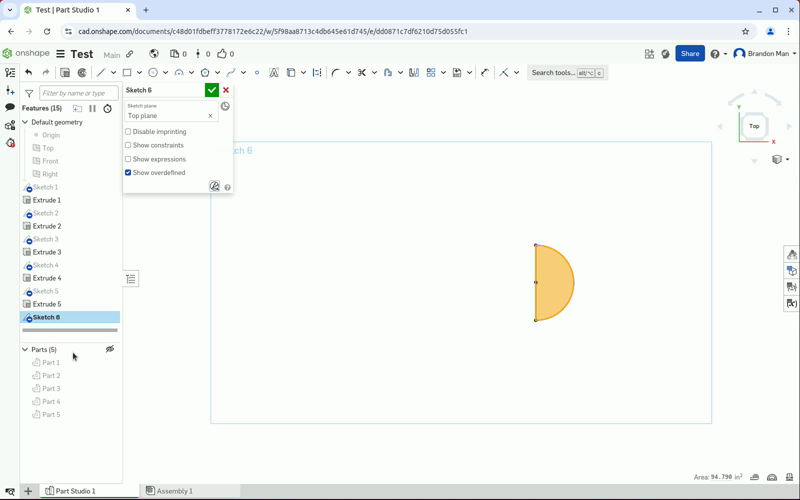
key(shift+e)
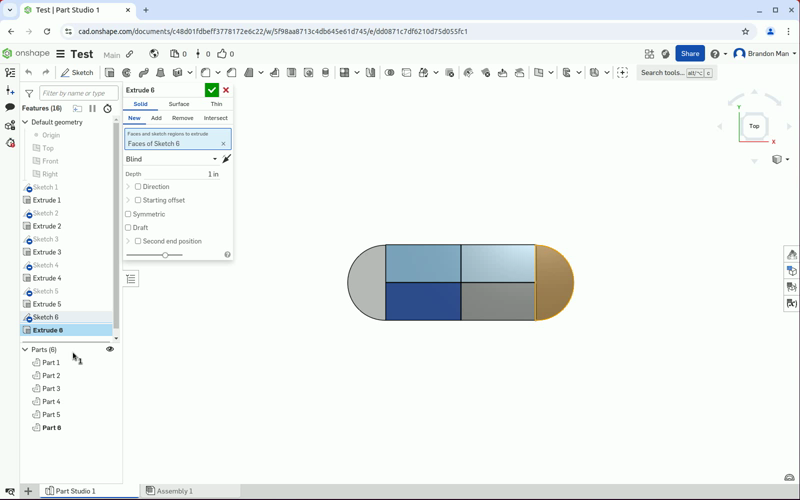
mouse_move(143, 106)
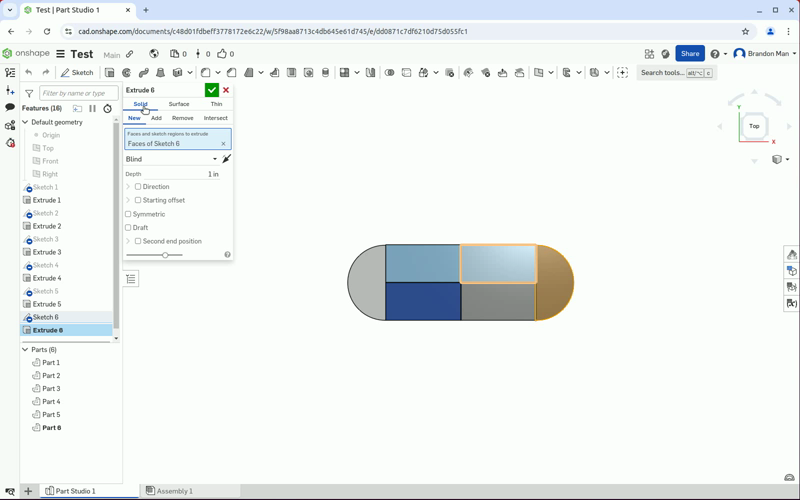
click(143, 106)
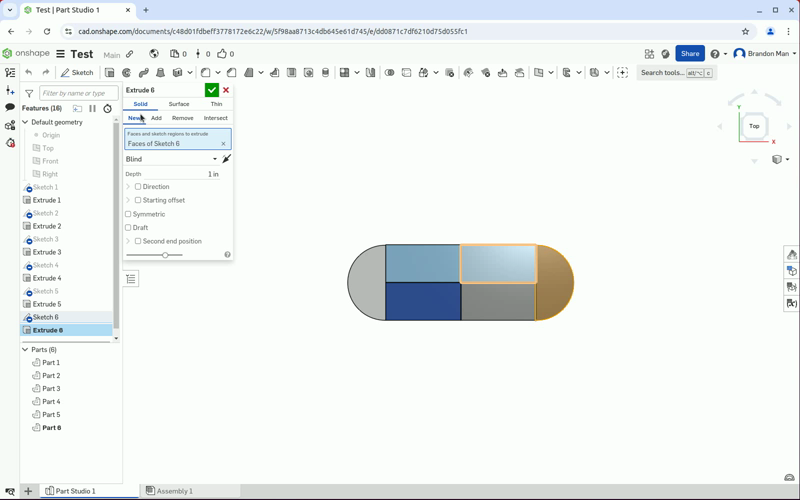
mouse_move(137, 120)
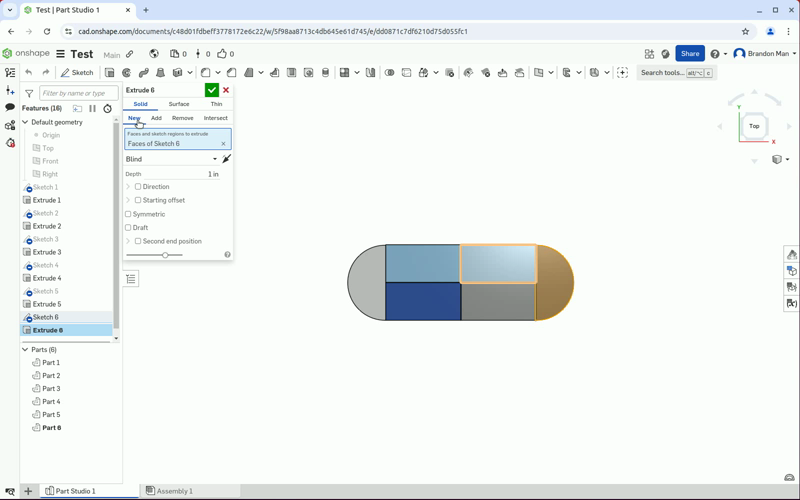
click(137, 120)
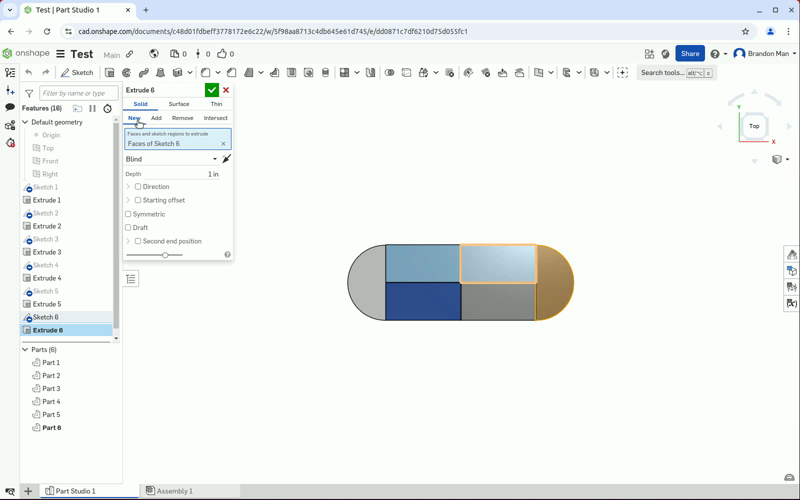
key(tab, 4)
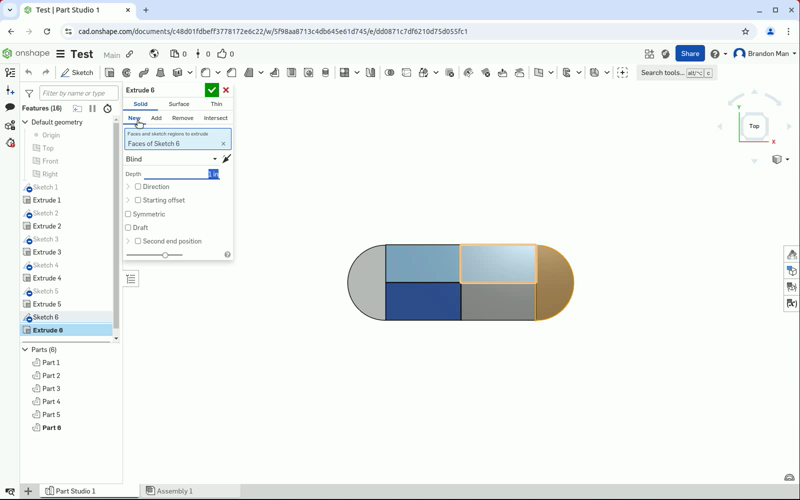
text(1.926)
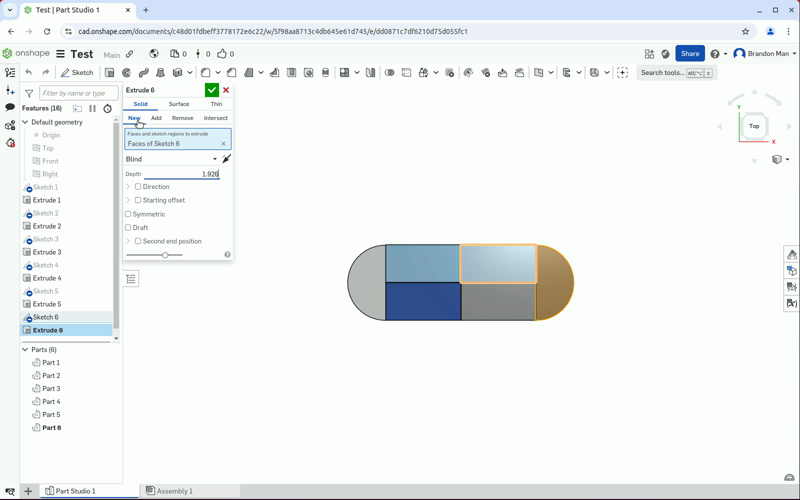
key(enter)
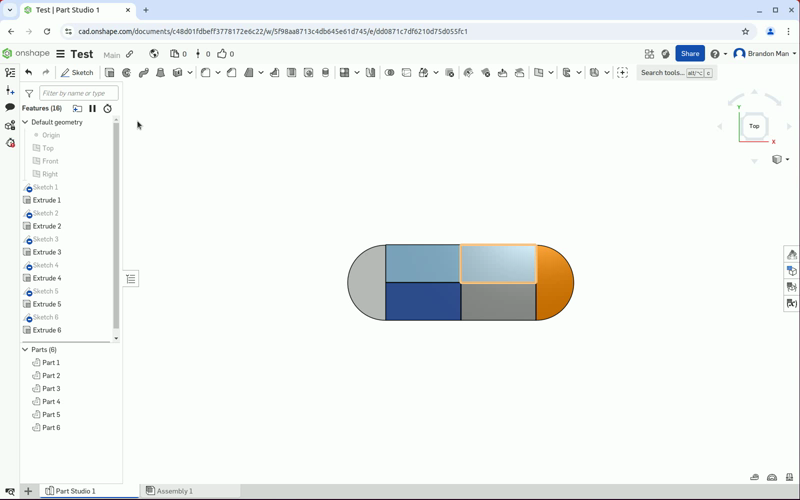
key(shift+h)
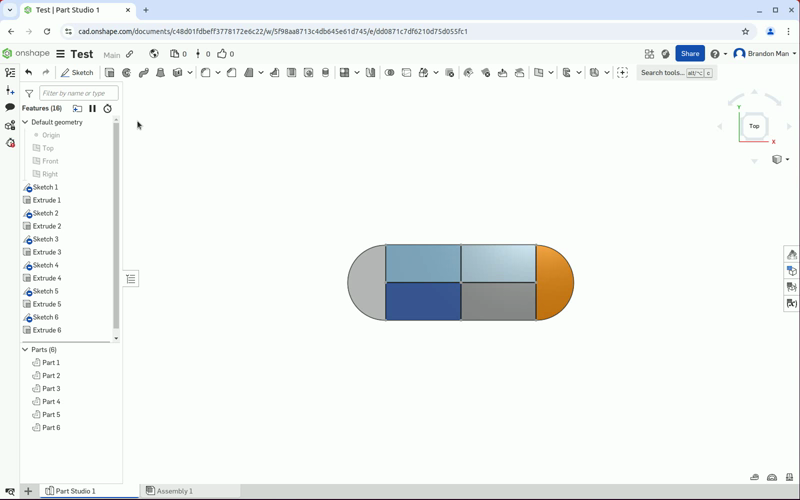
key(shift+h)
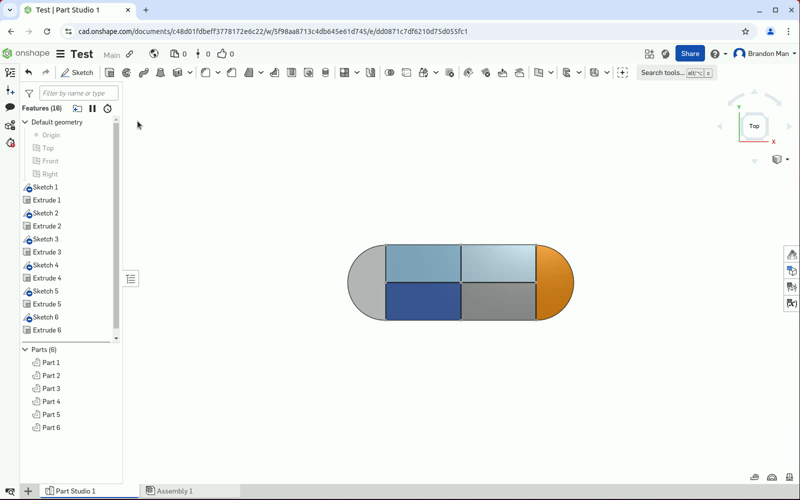
key(shift+7)
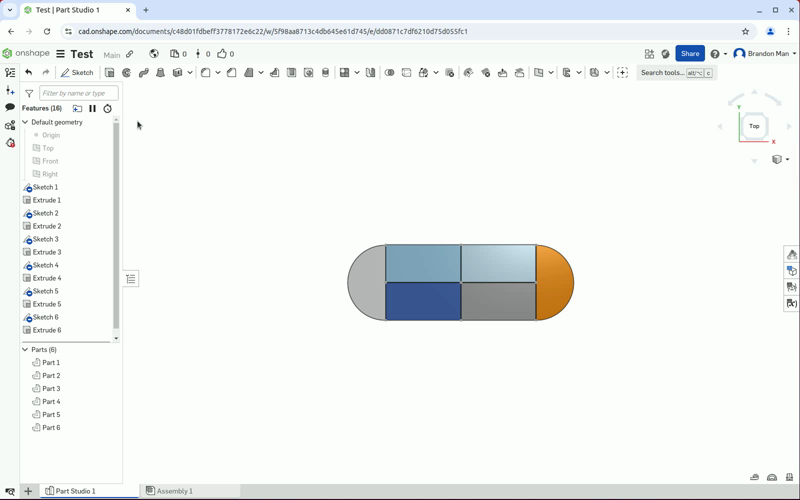
key(up, 3)
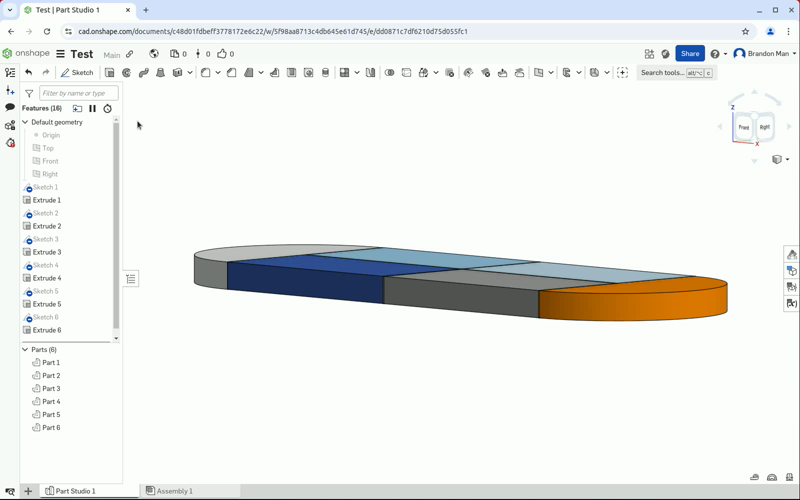
key(left, 3)
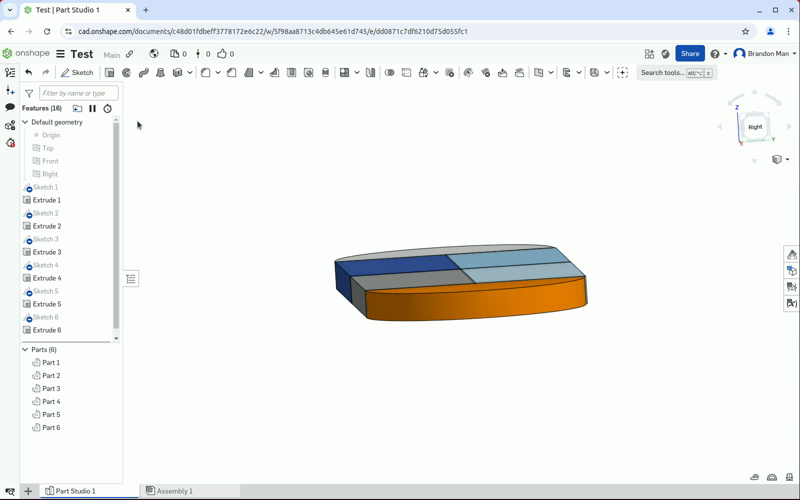
key(right, 3)
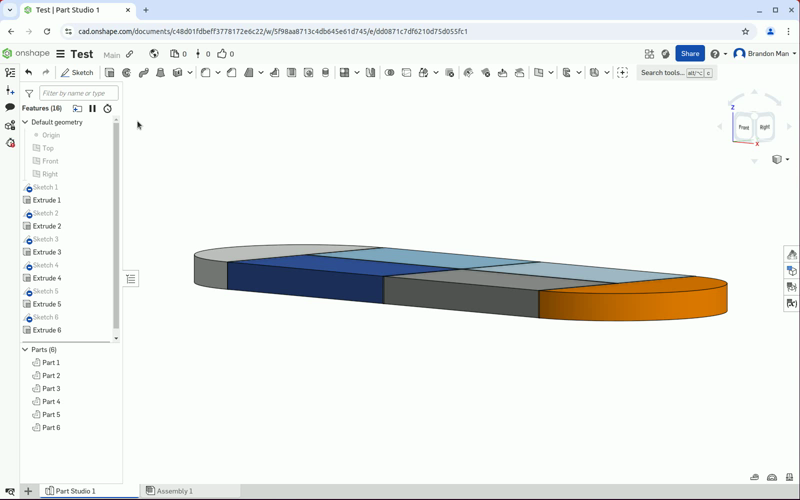
key(down, 3)
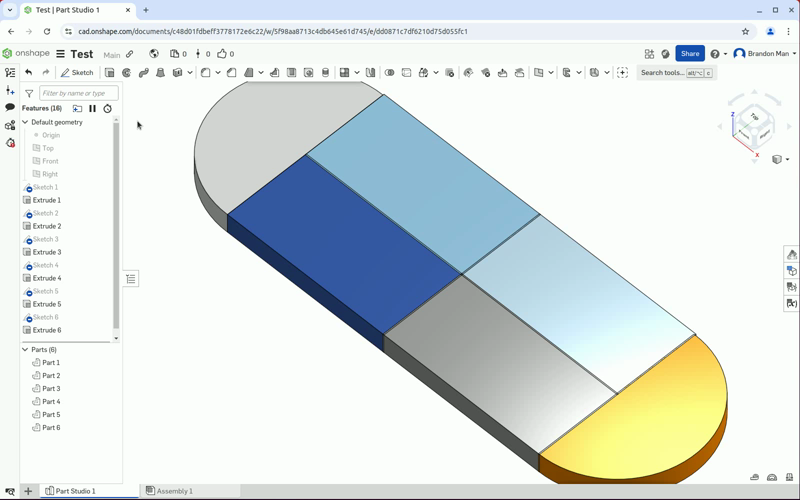
mouse_move(69, 189)
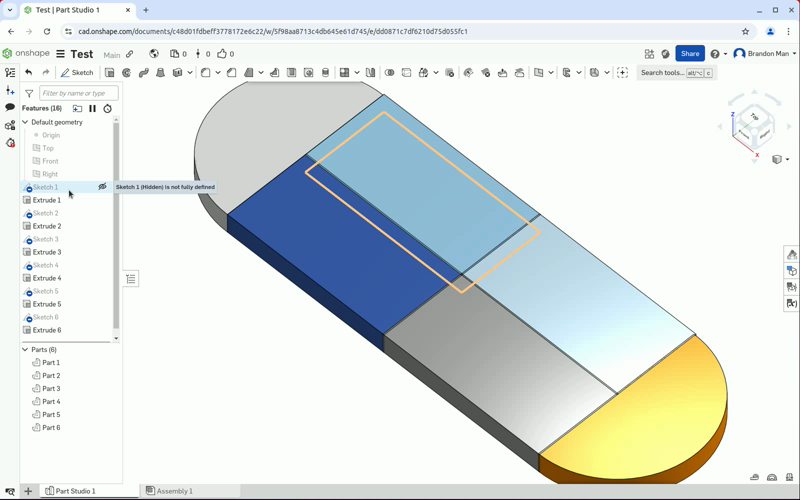
click(69, 189)